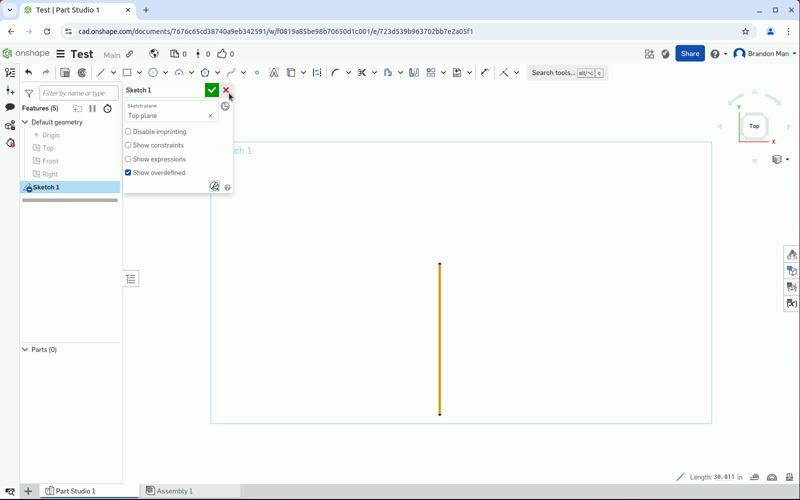
key(shift+h)
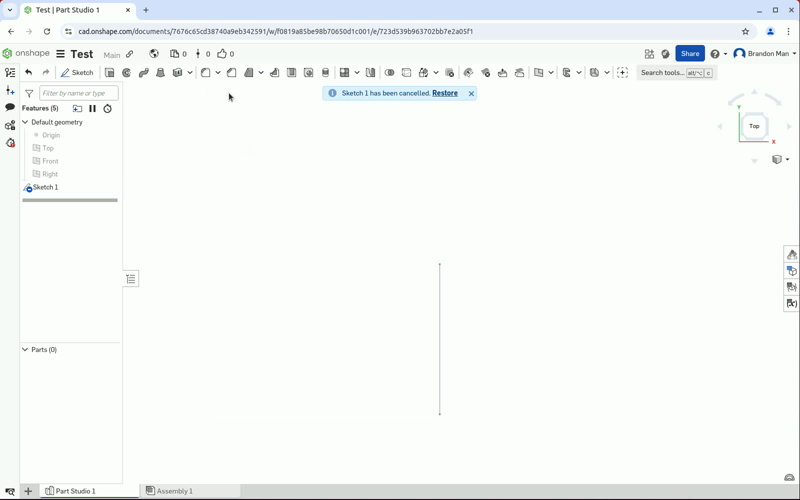
key(shift+s)
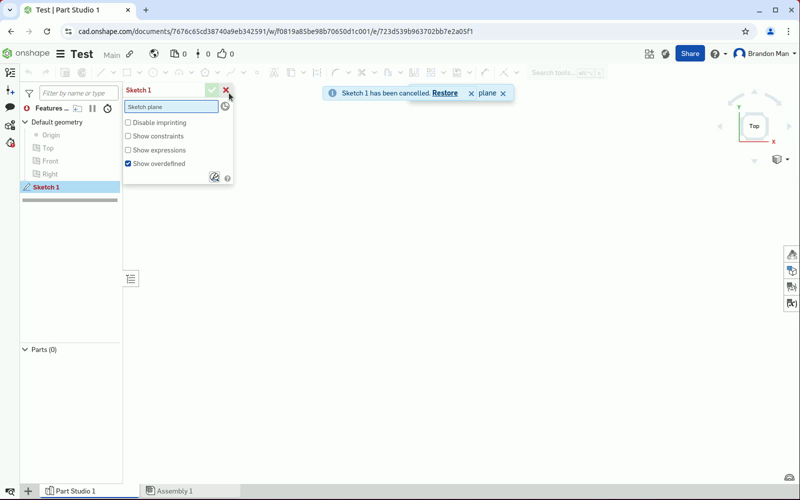
mouse_move(73, 150)
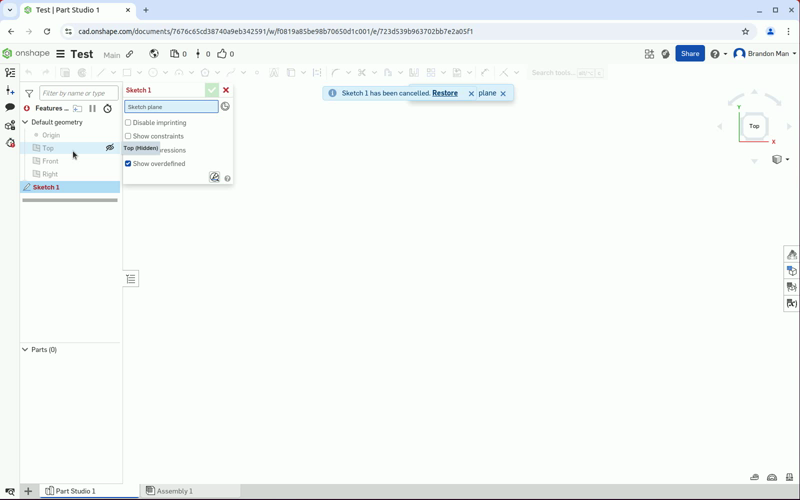
click(73, 150)
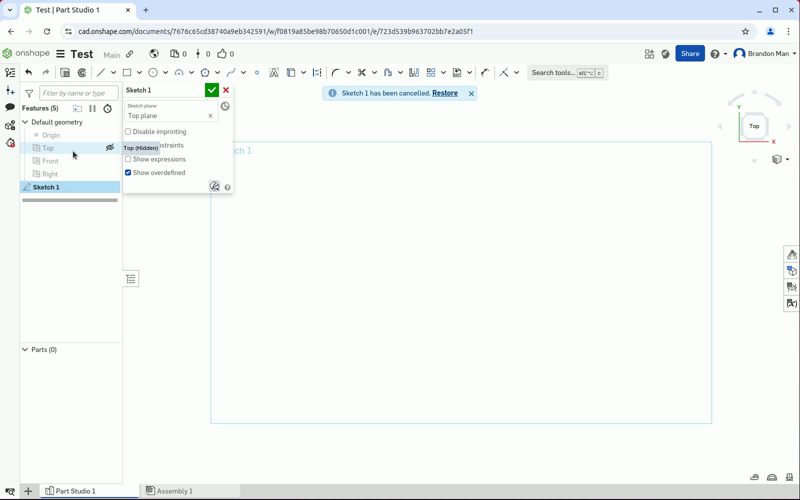
mouse_move(73, 352)
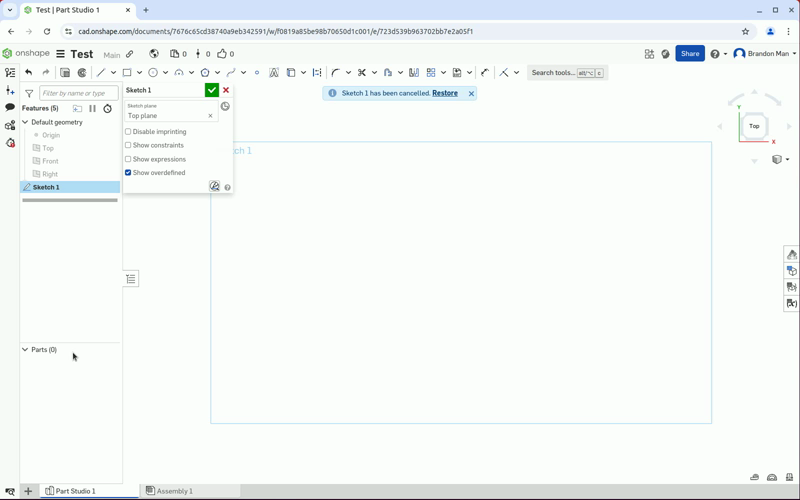
key(y)
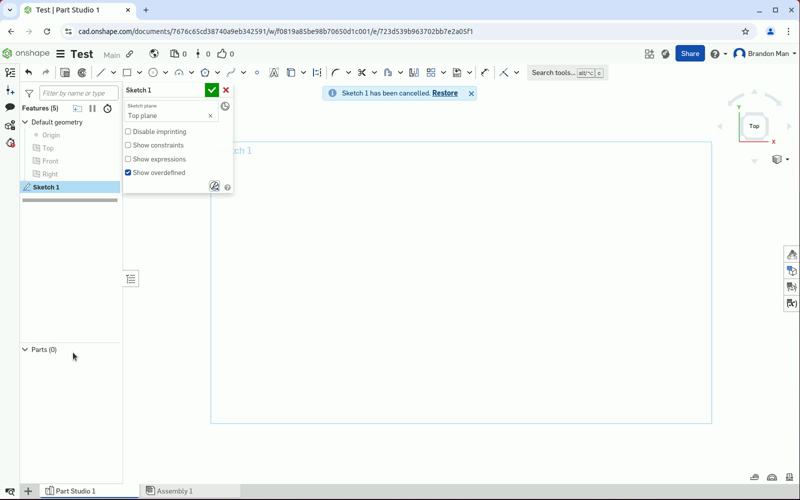
key(l)
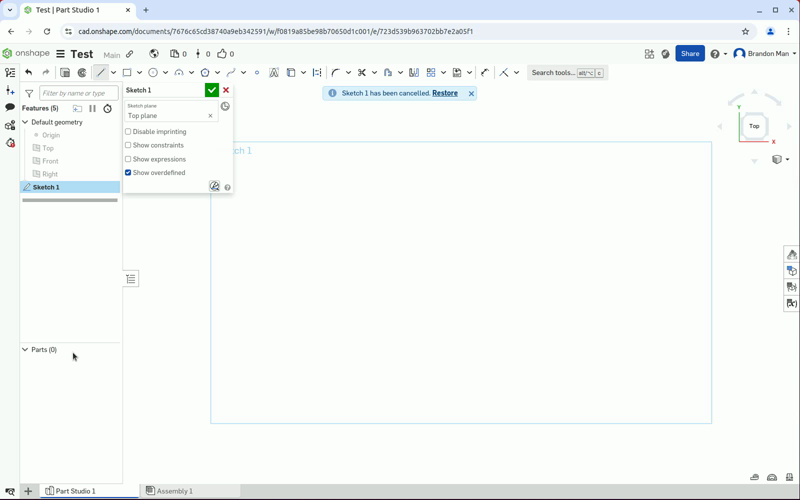
key_down(shift)
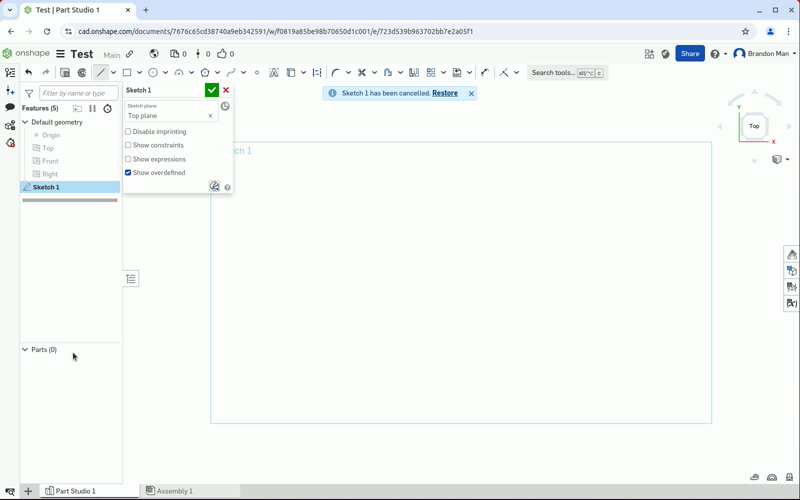
mouse_move(432, 320)
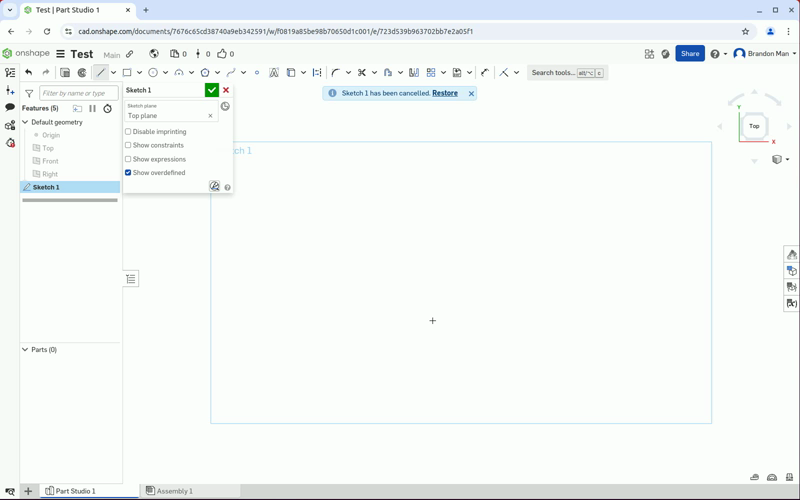
click(432, 320)
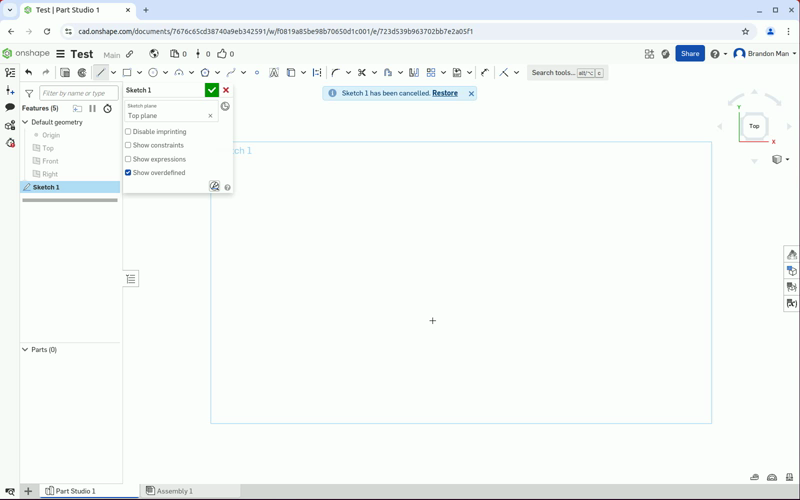
key_up(shift)
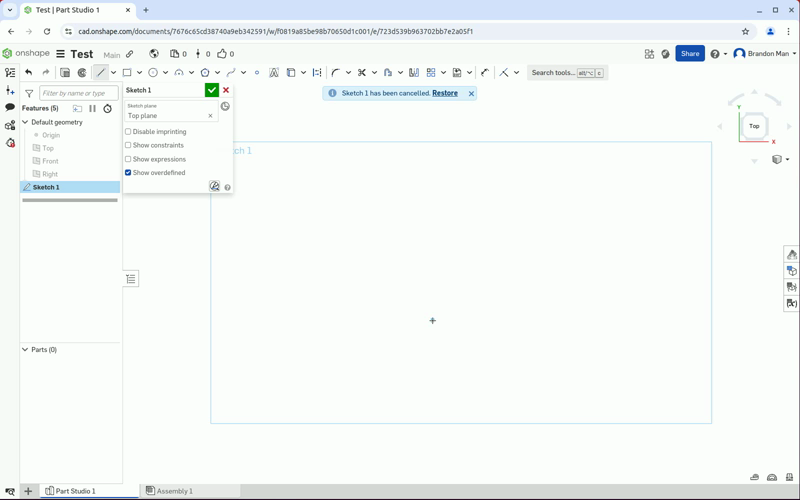
key_down(shift)
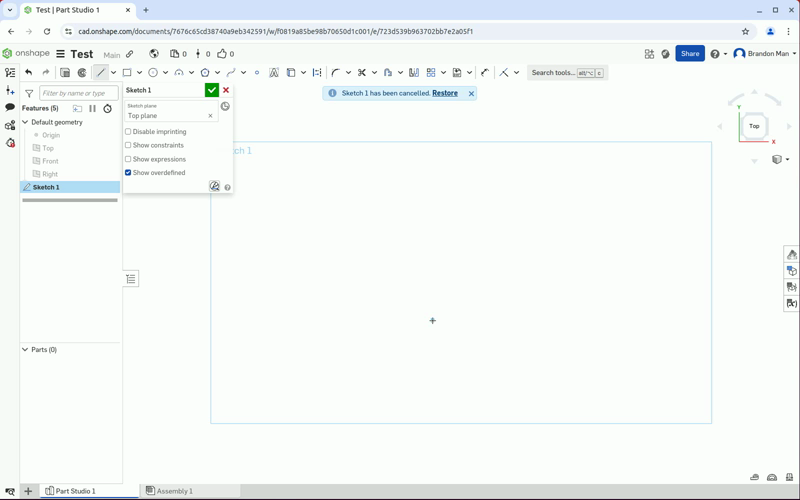
mouse_move(462, 320)
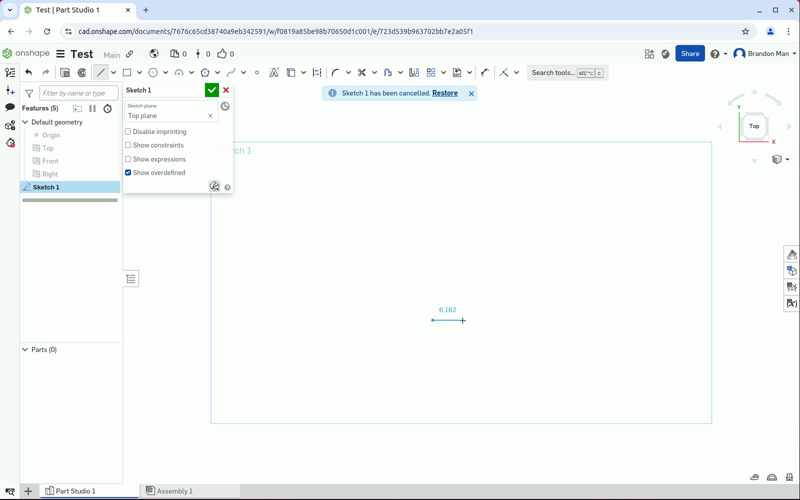
mouse_move(489, 320)
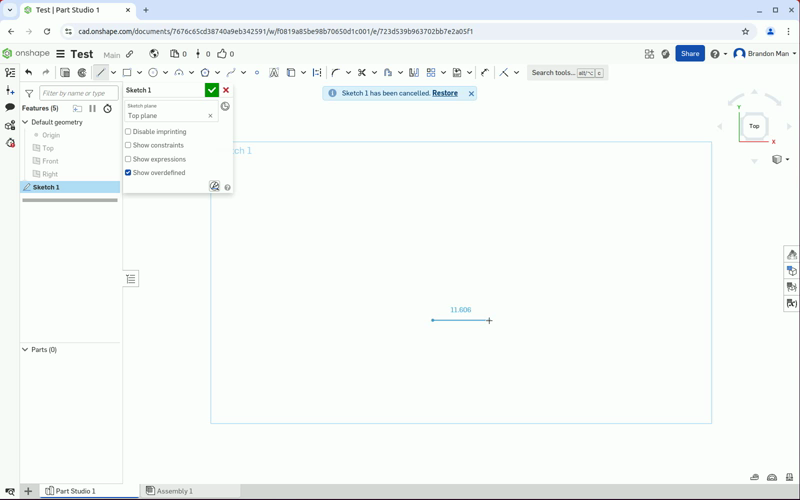
click(489, 320)
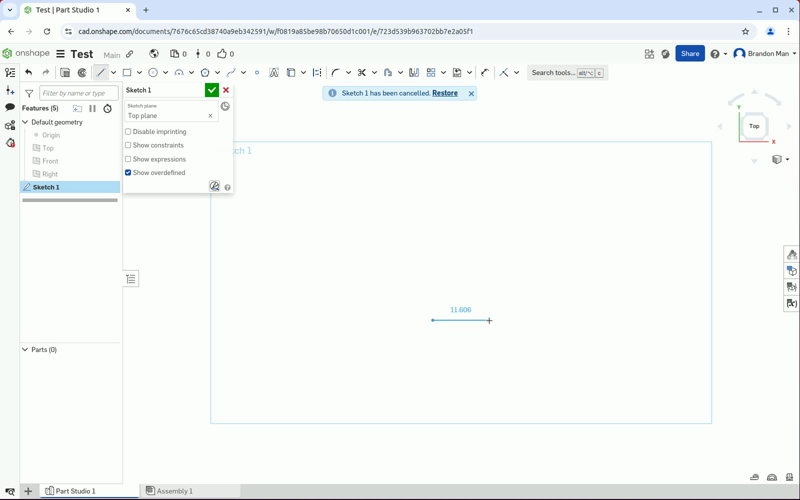
key_up(shift)
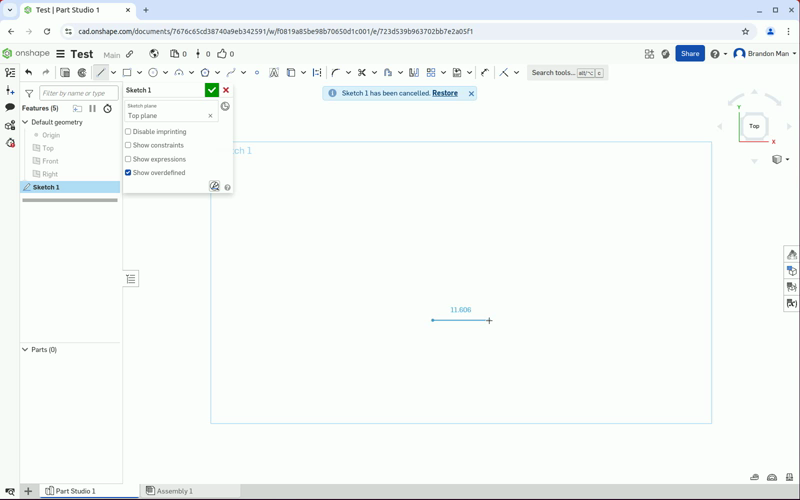
key_down(shift)
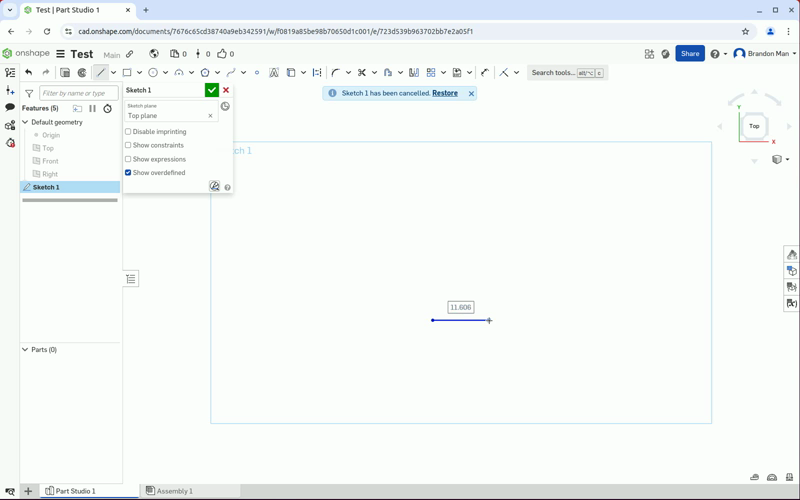
mouse_move(519, 320)
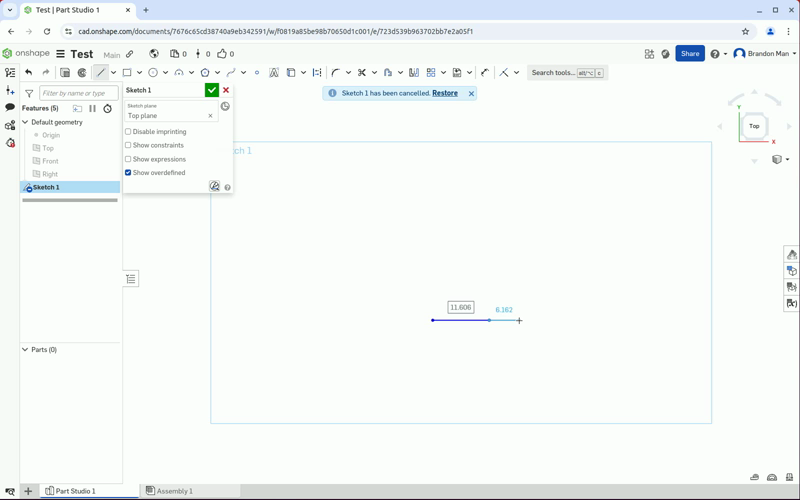
mouse_move(489, 282)
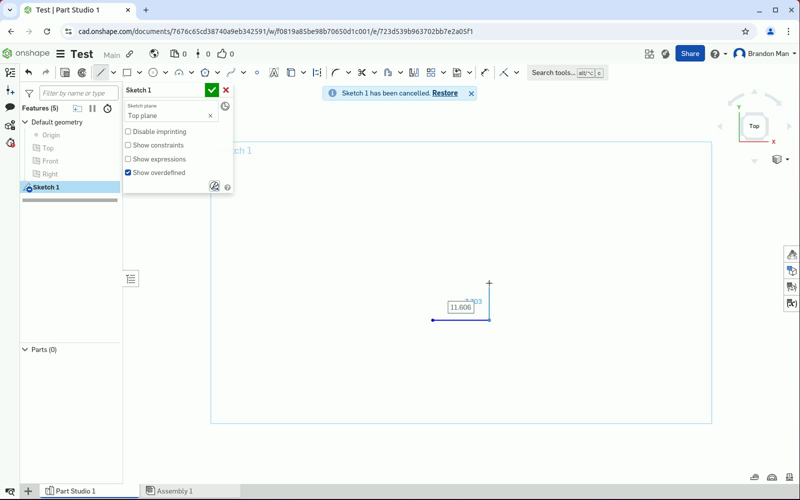
click(489, 282)
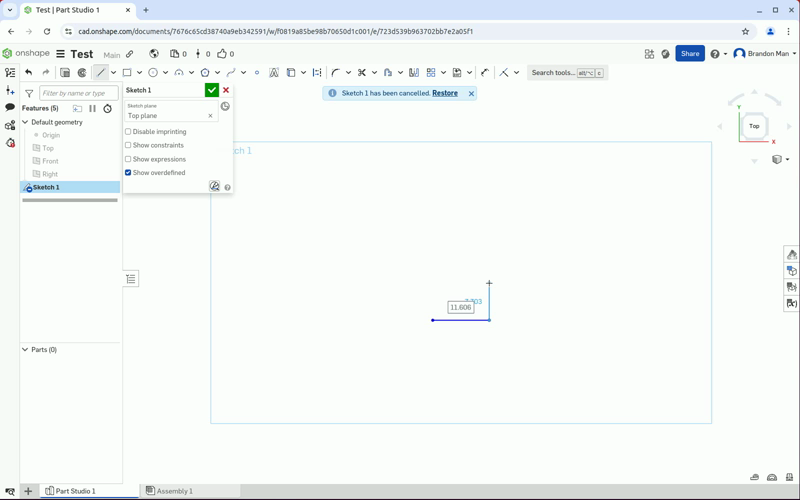
key_up(shift)
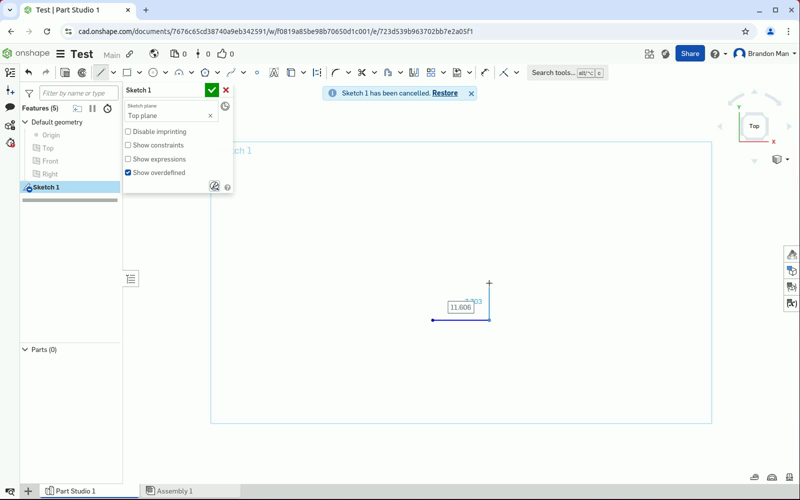
key(esc)
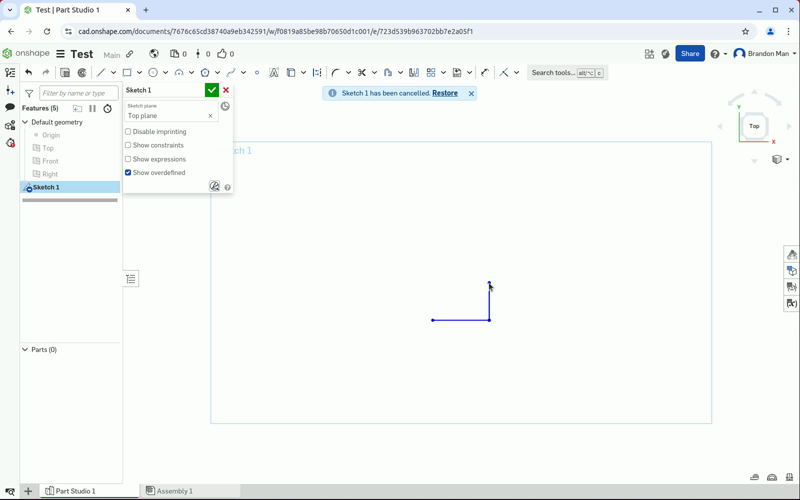
key(a)
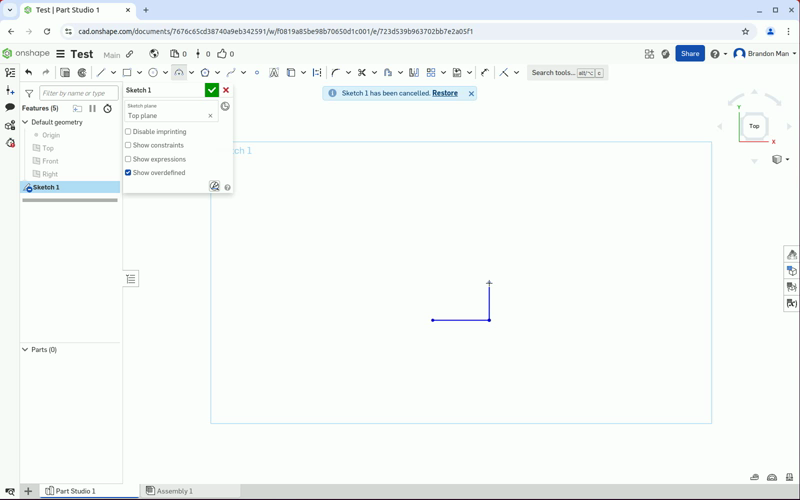
mouse_move(489, 282)
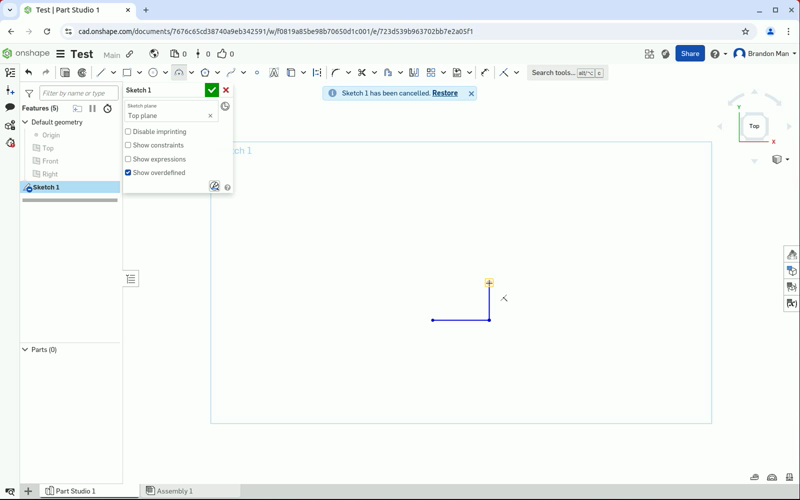
click(489, 282)
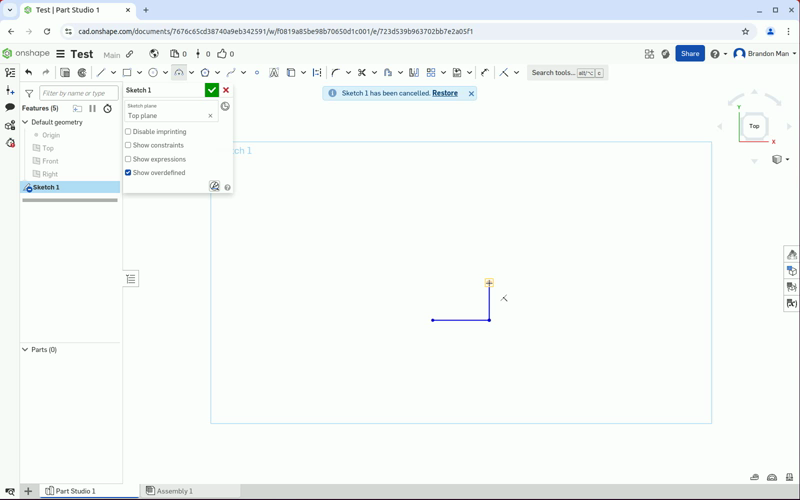
key_down(shift)
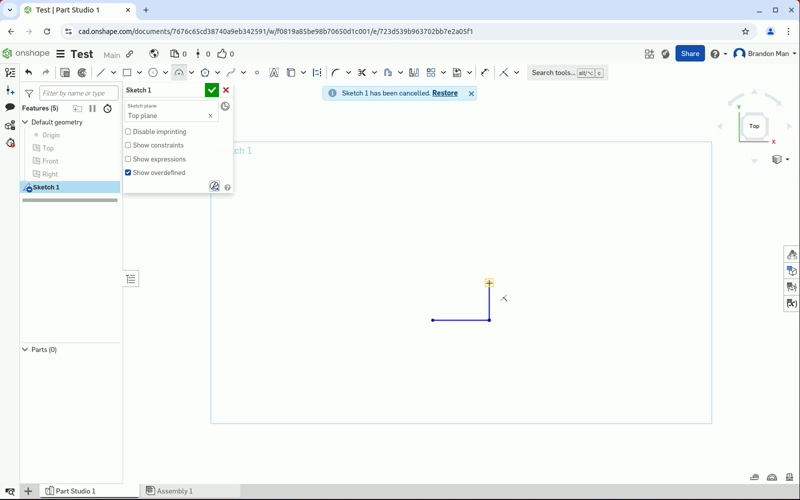
mouse_move(432, 282)
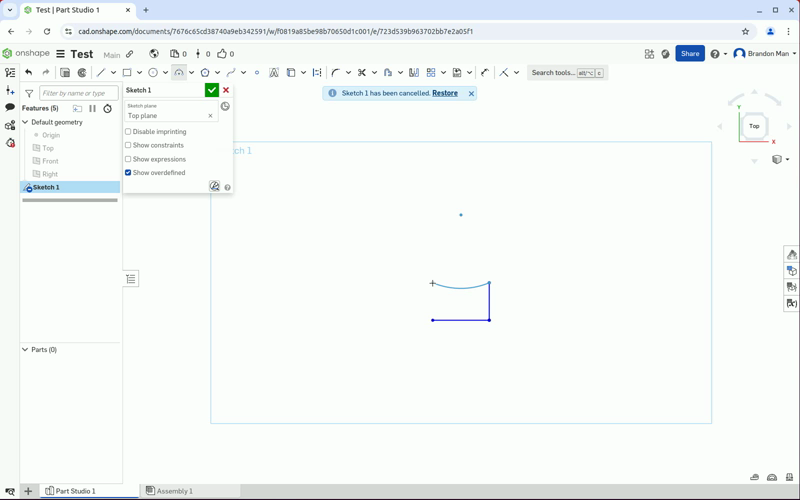
click(432, 282)
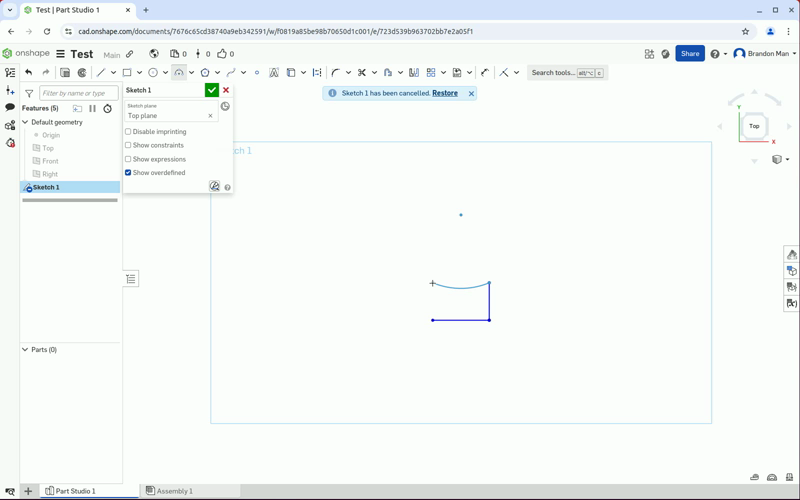
mouse_move(460, 254)
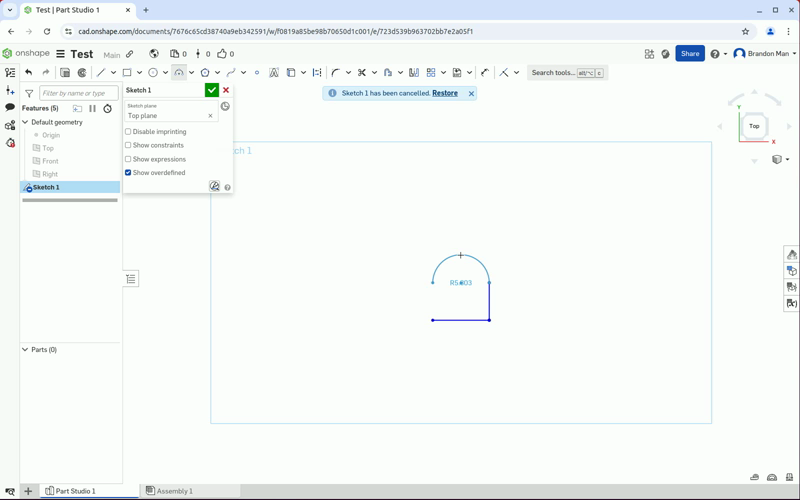
click(460, 254)
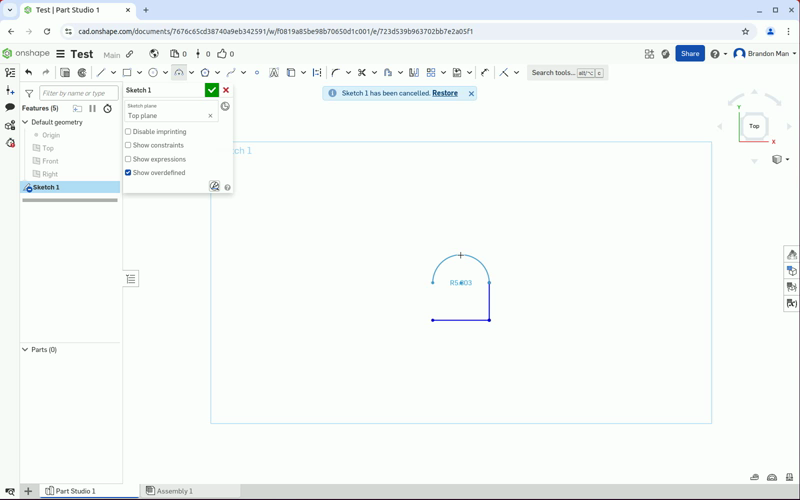
key_up(shift)
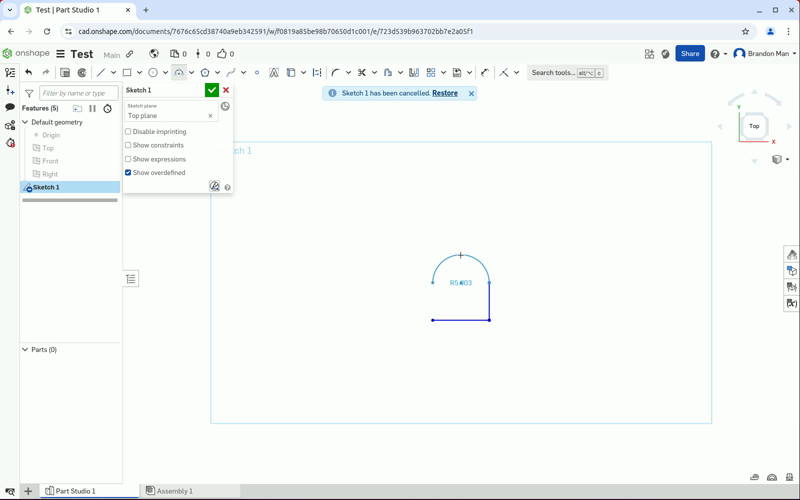
key(esc)
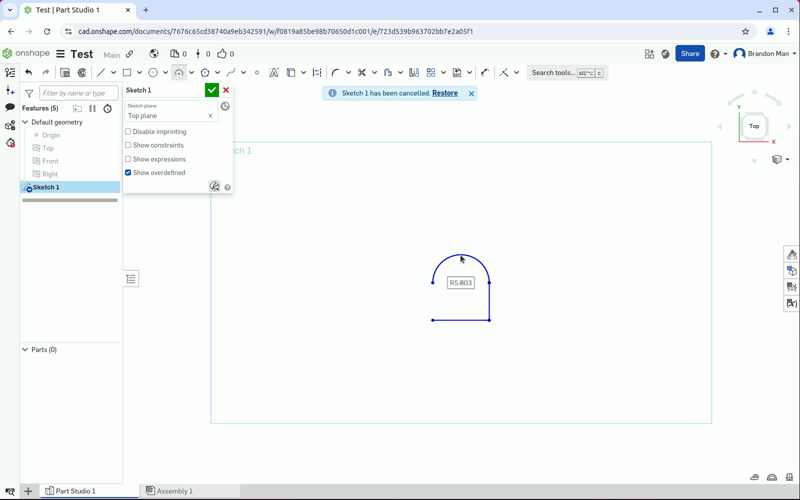
key(l)
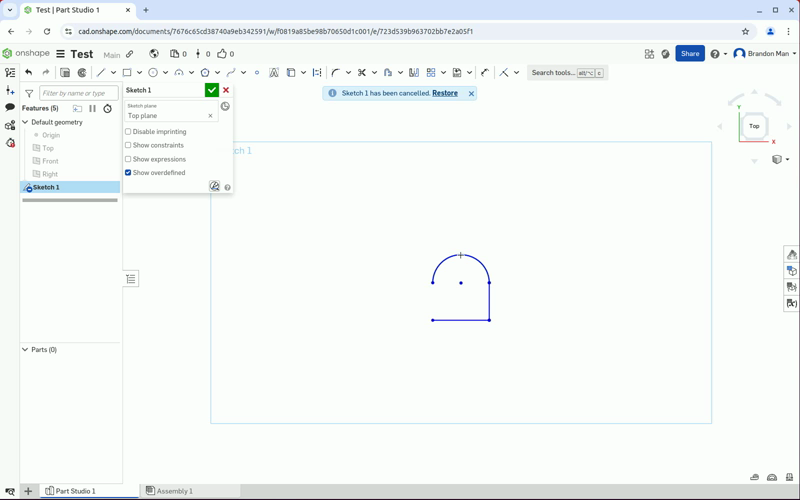
mouse_move(432, 282)
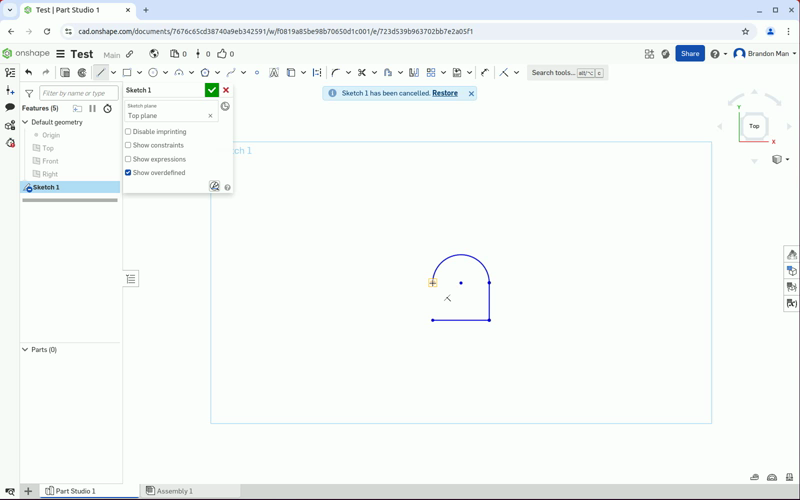
click(432, 282)
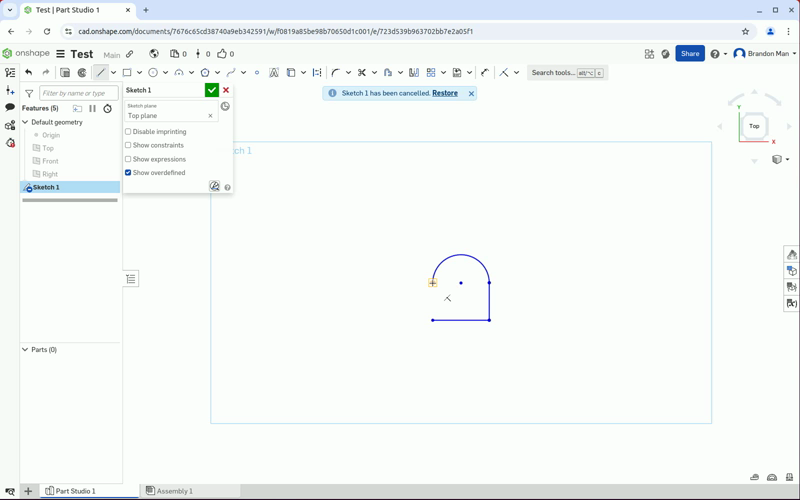
mouse_move(462, 282)
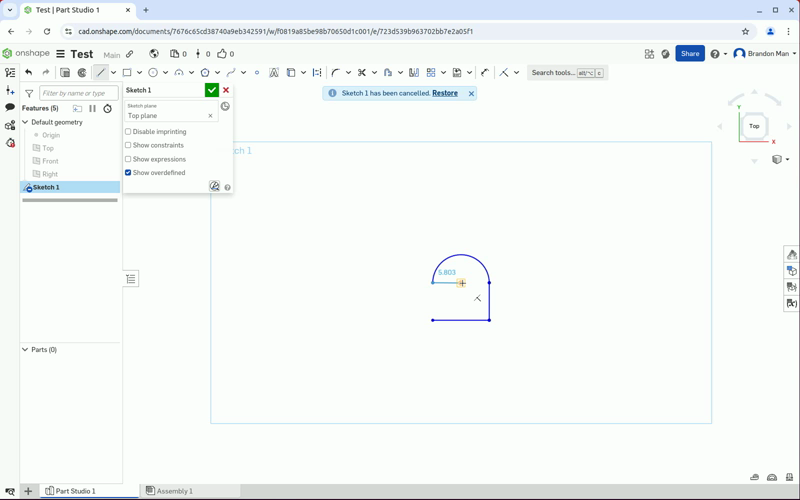
key_down(shift)
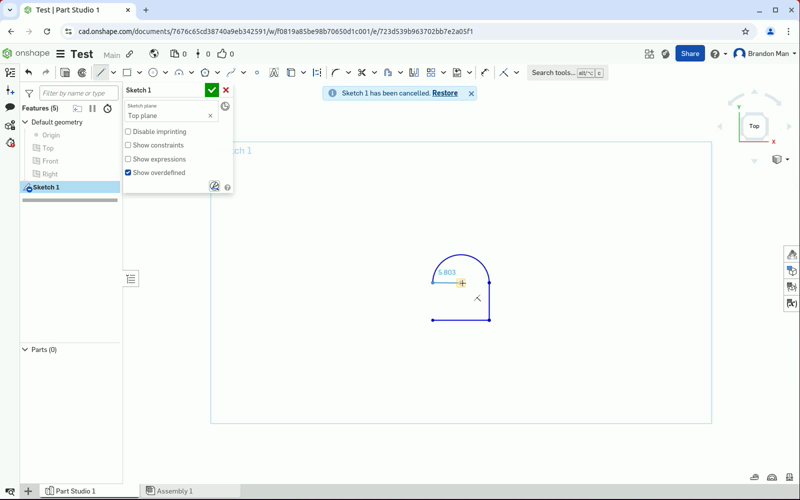
mouse_move(432, 320)
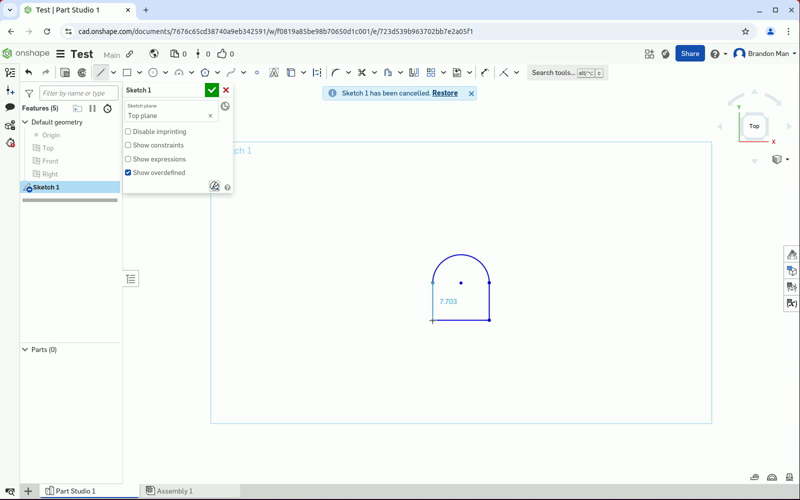
key_up(shift)
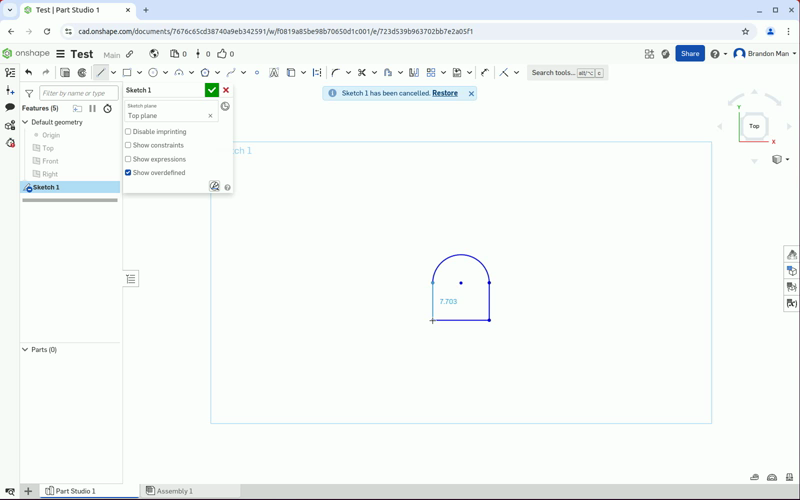
click(432, 320)
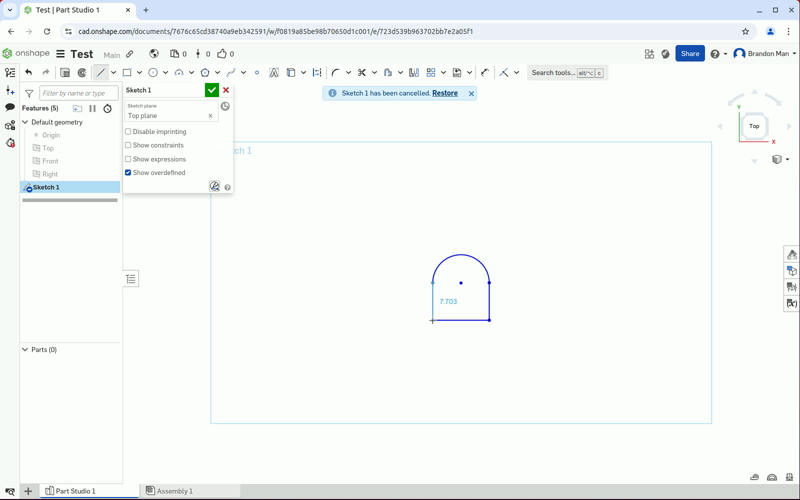
key(esc)
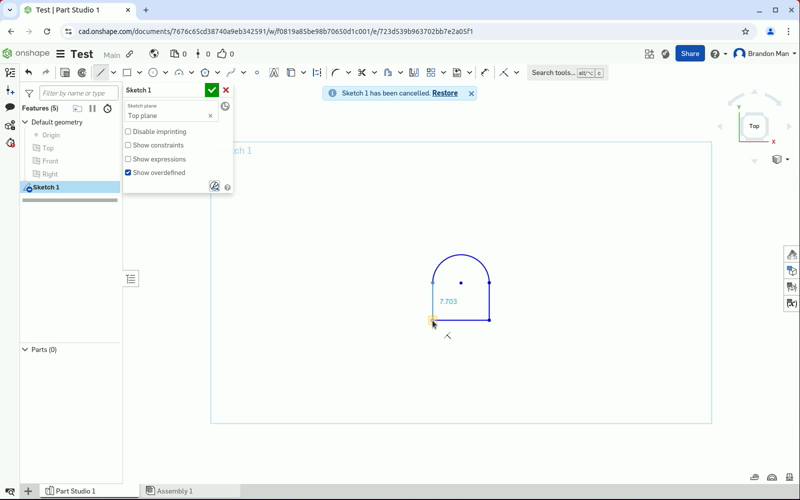
key(c)
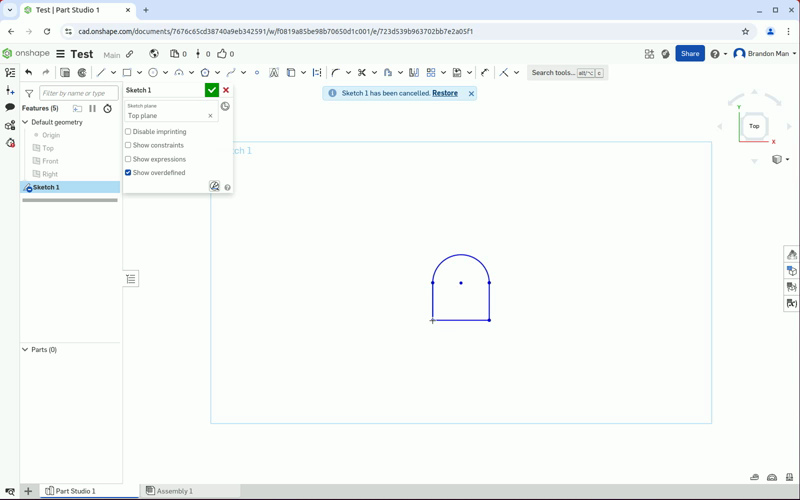
key_down(shift)
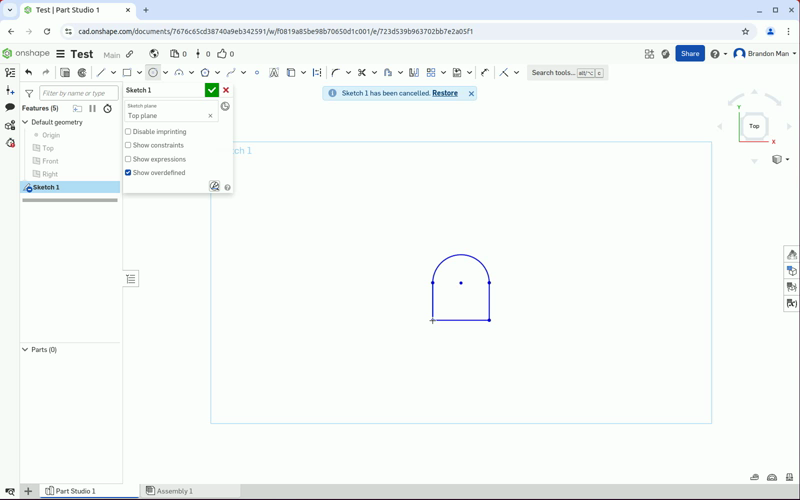
mouse_move(461, 282)
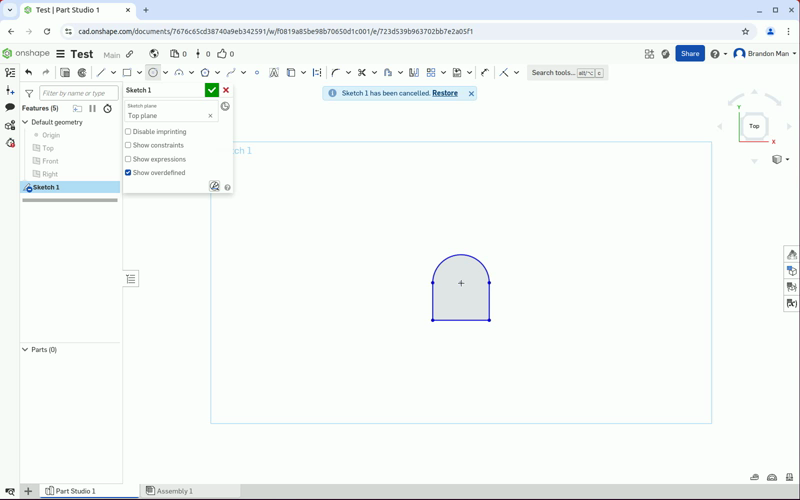
click(461, 282)
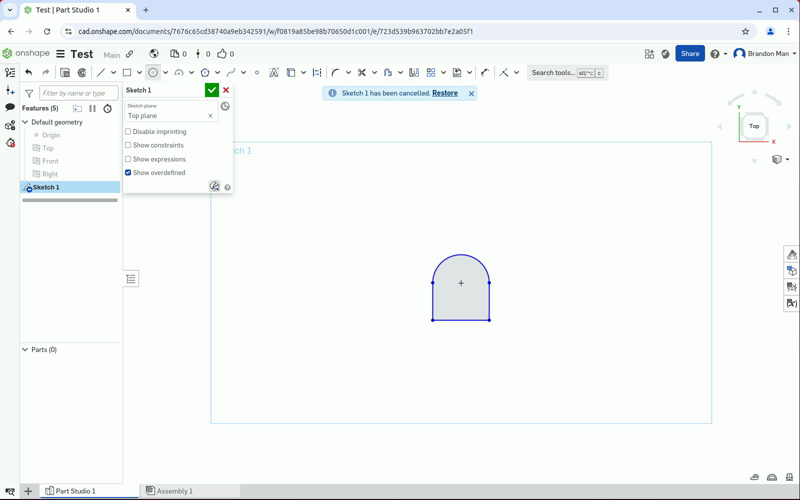
key_up(shift)
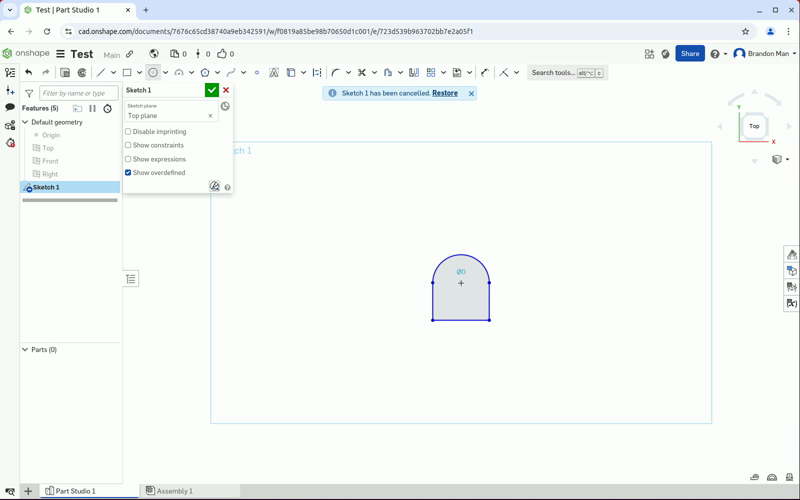
mouse_move(479, 282)
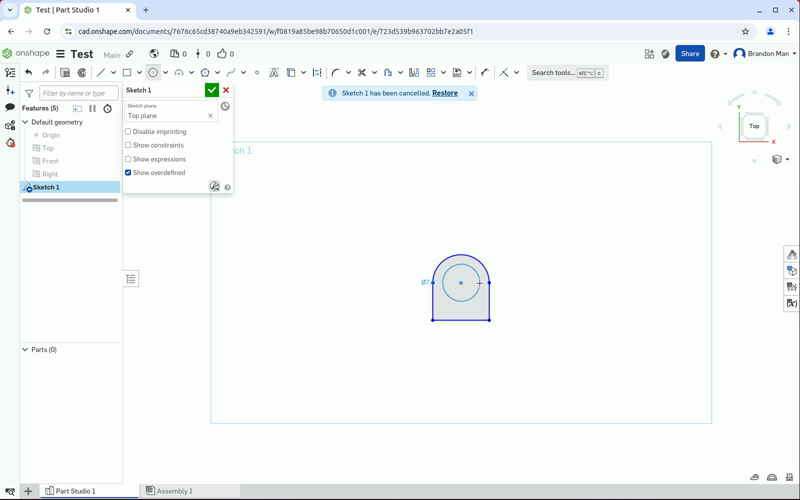
click(479, 282)
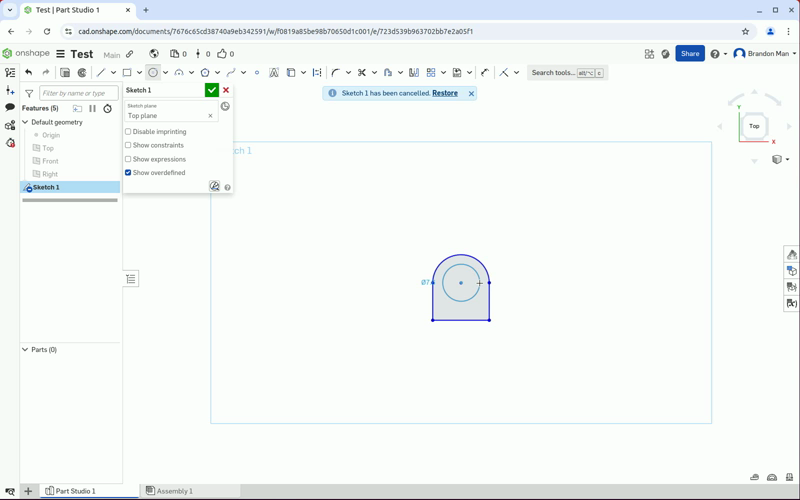
key(esc)
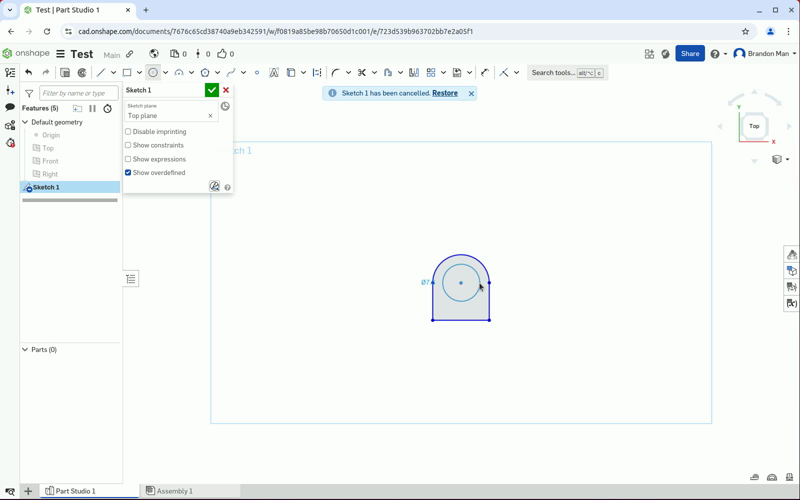
mouse_move(436, 310)
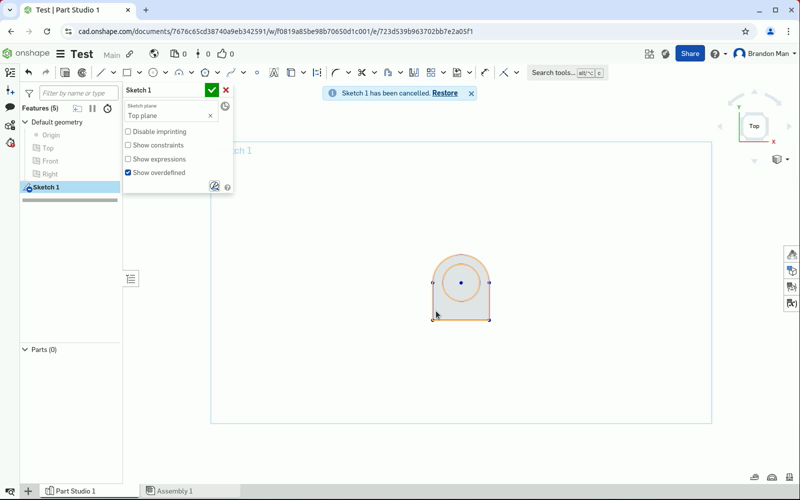
click(436, 310)
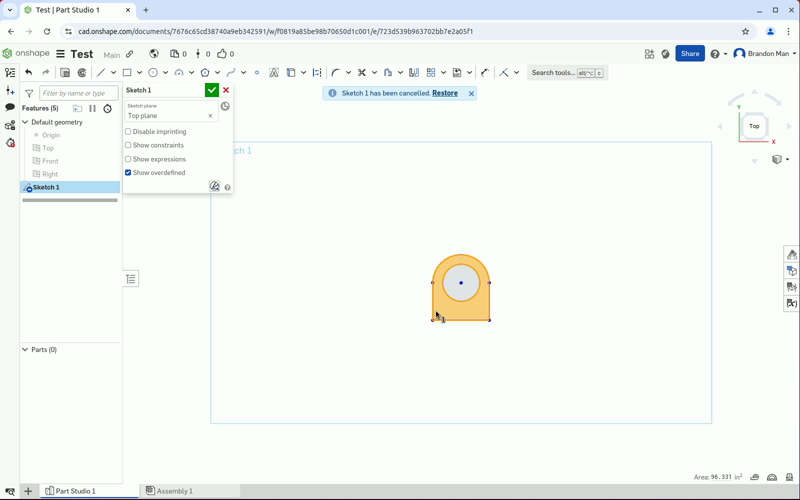
mouse_move(73, 352)
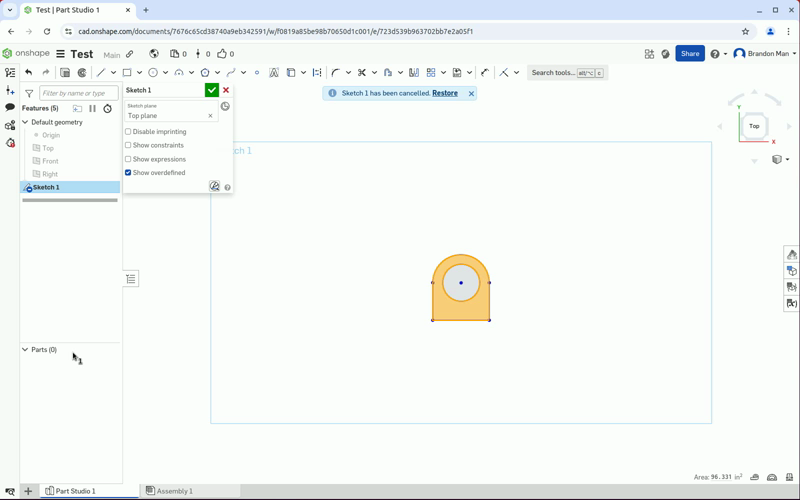
key(shift+y)
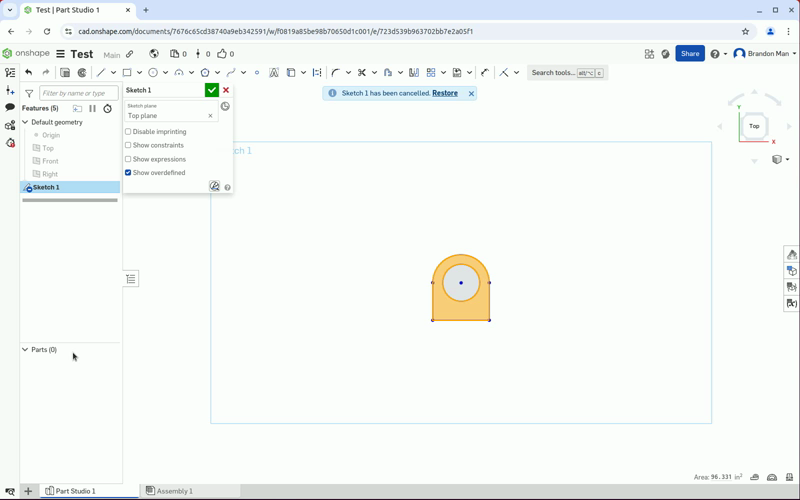
key(shift+e)
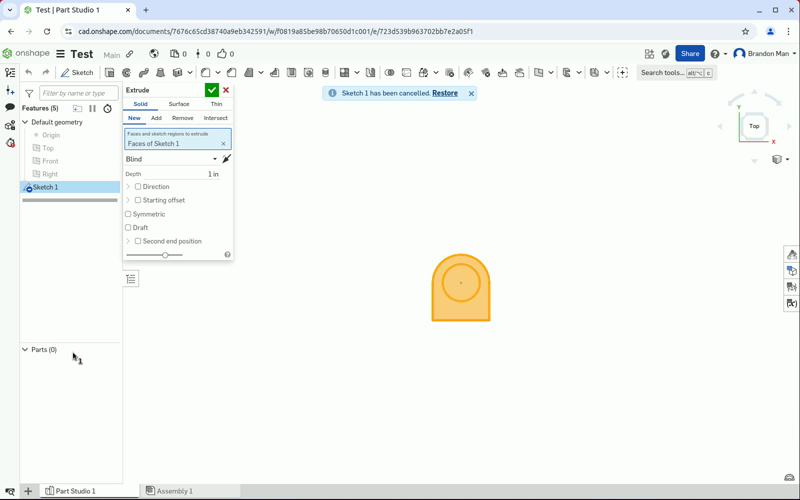
mouse_move(143, 106)
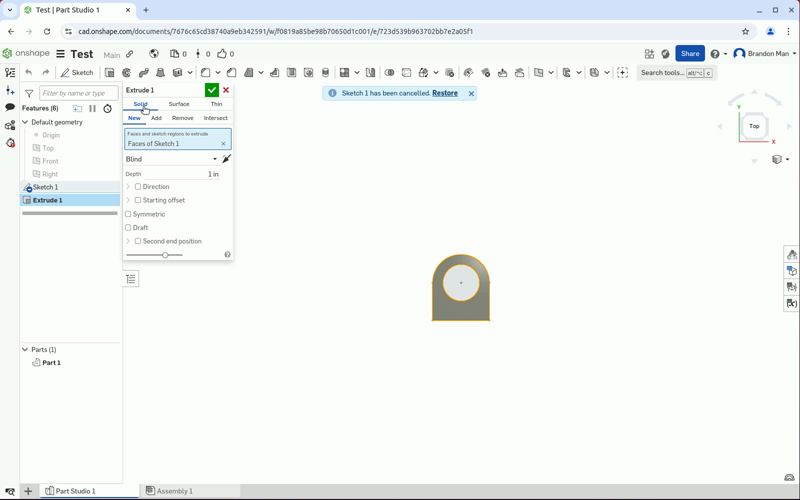
click(143, 106)
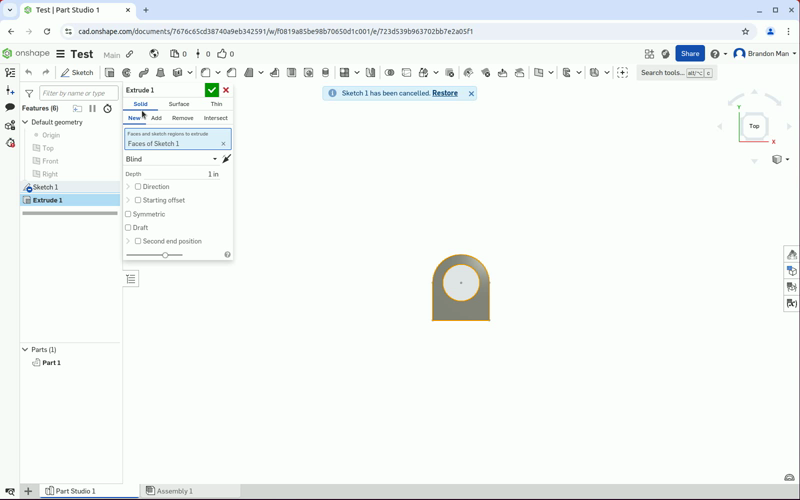
mouse_move(137, 120)
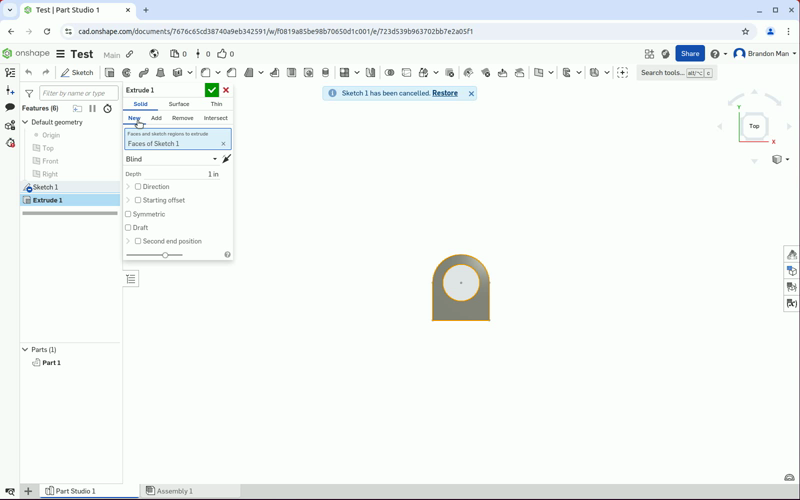
click(137, 120)
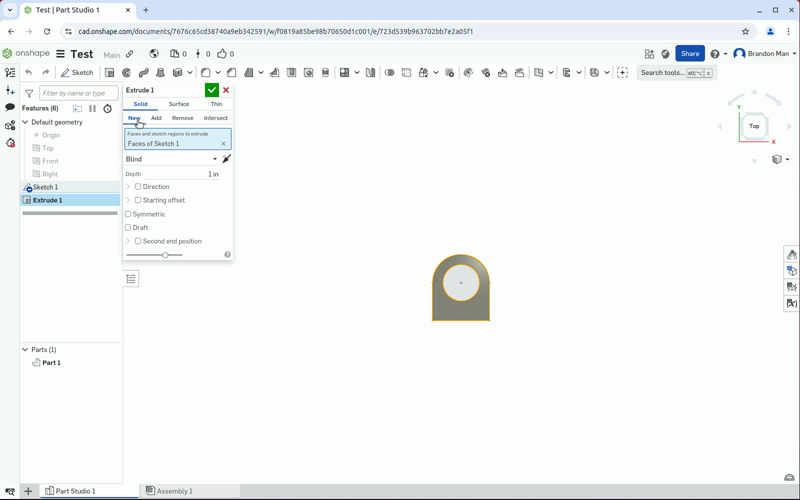
key(tab, 4)
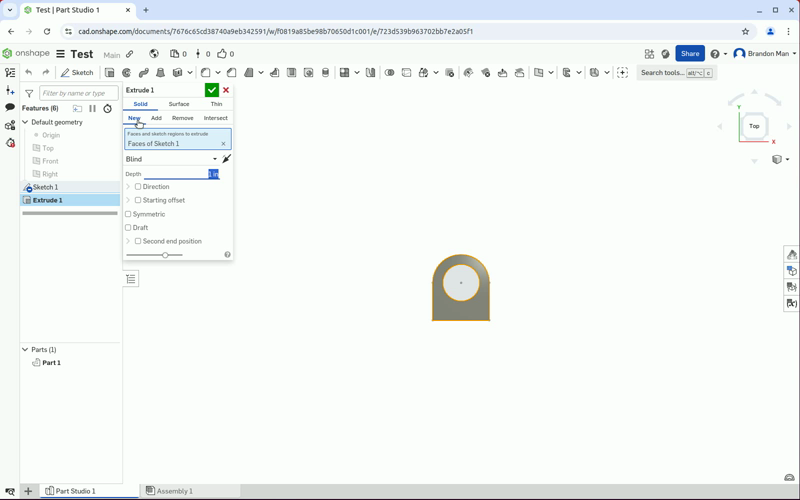
text(23.108)
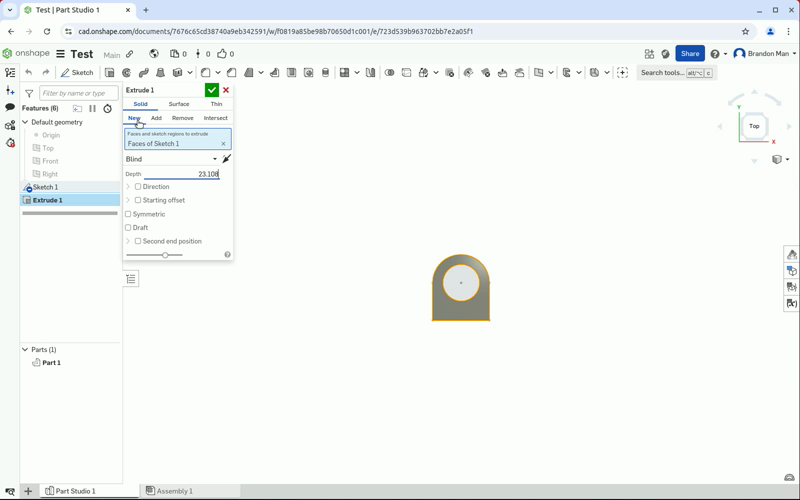
key(enter)
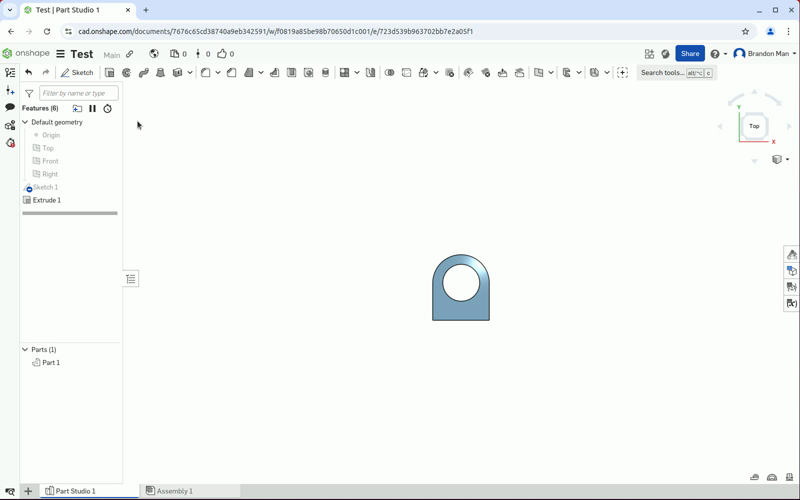
key(shift+h)
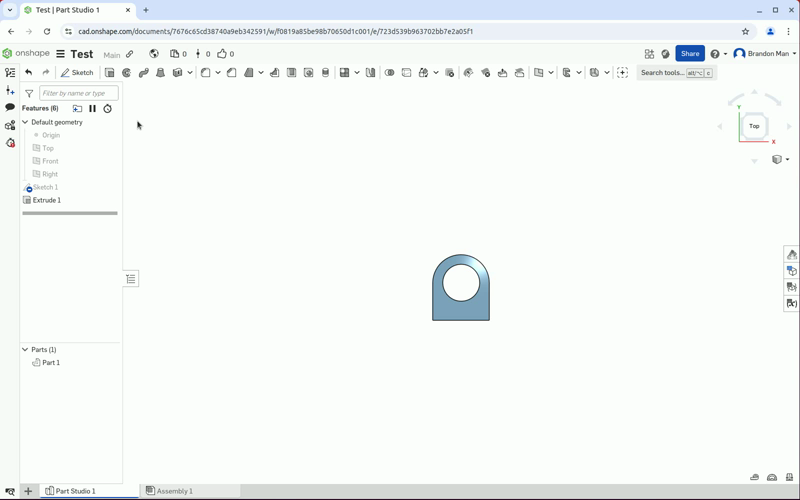
key(shift+h)
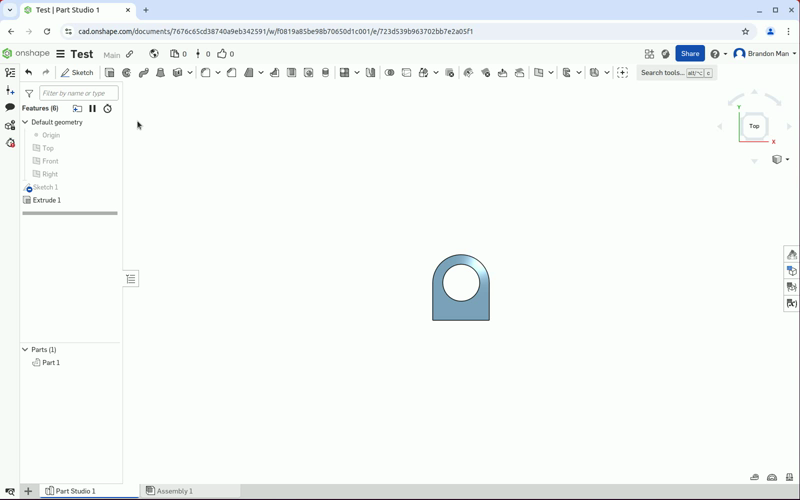
mouse_move(73, 189)
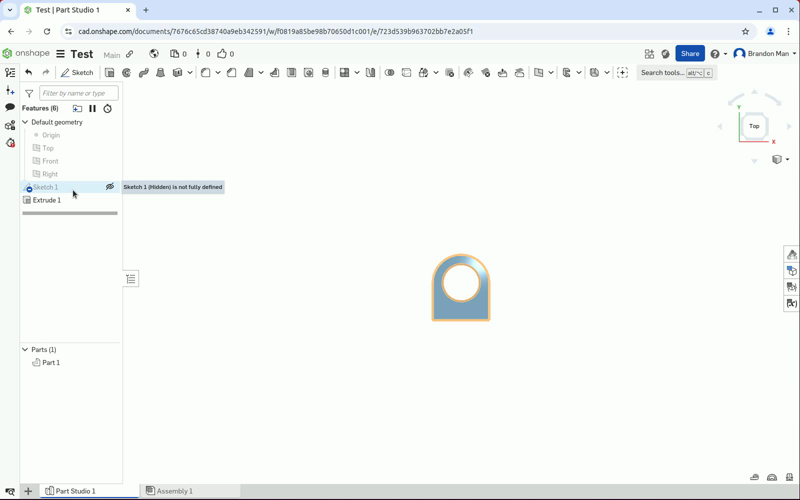
click(73, 189)
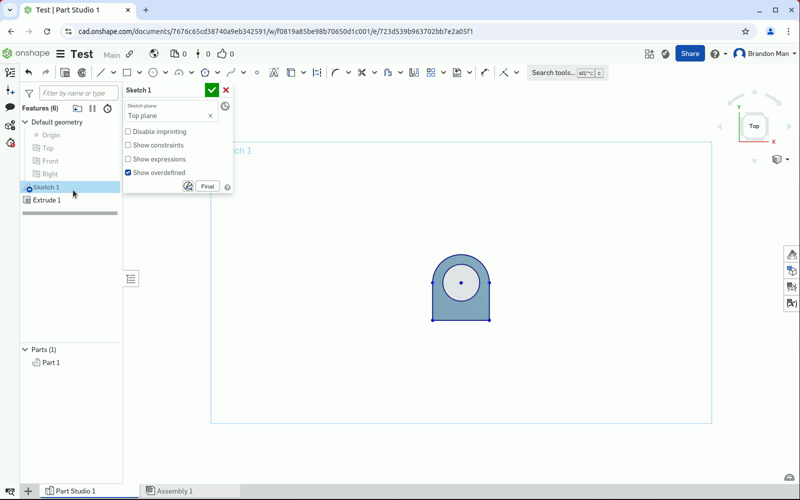
mouse_move(229, 92)
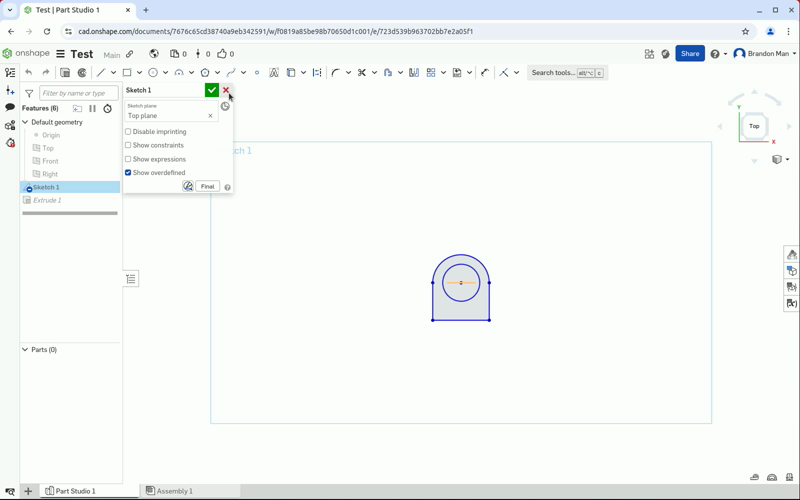
click(229, 92)
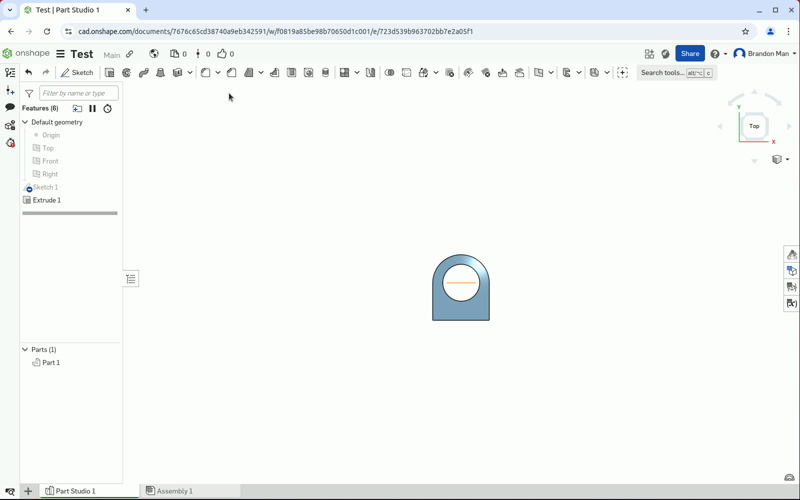
mouse_move(73, 352)
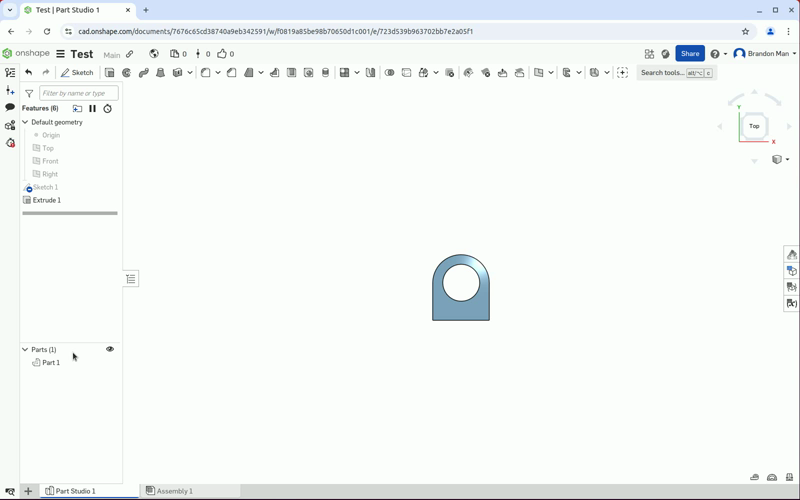
key(y)
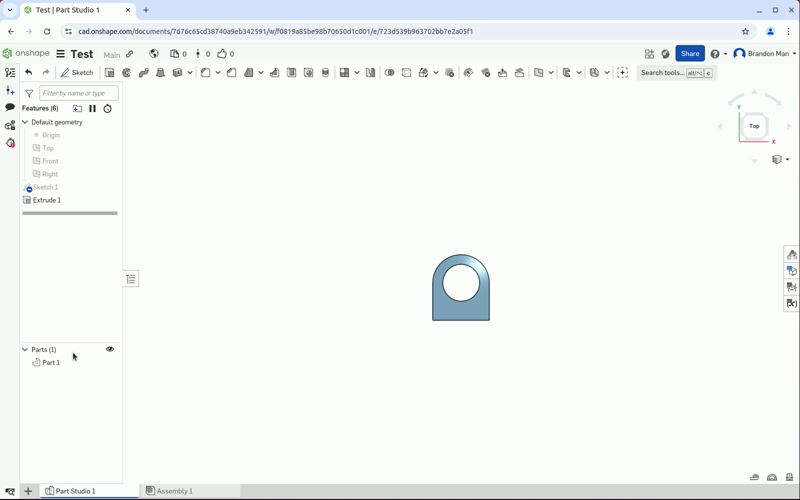
key(shift+p)
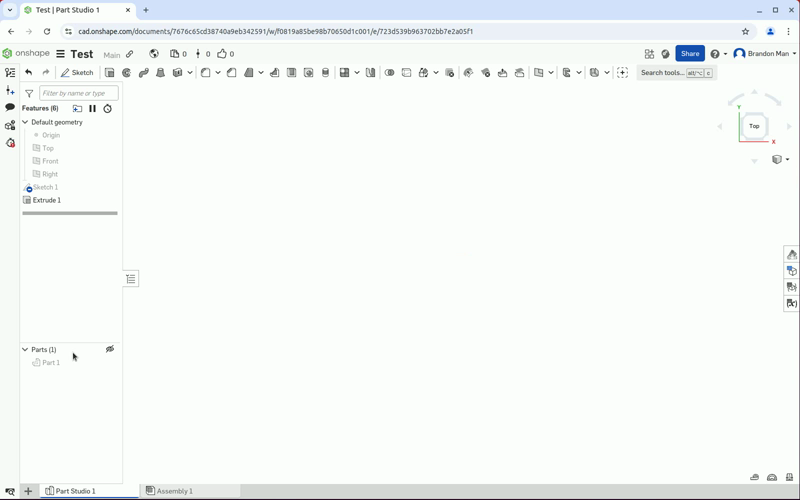
key(space)
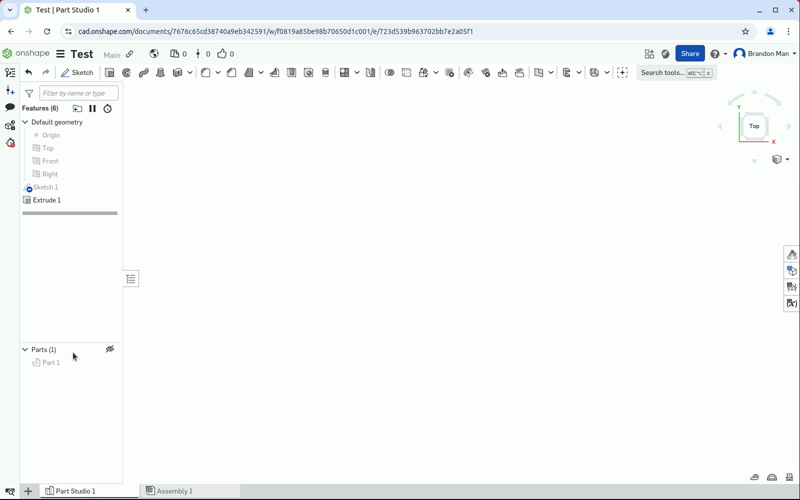
key_down(shift)
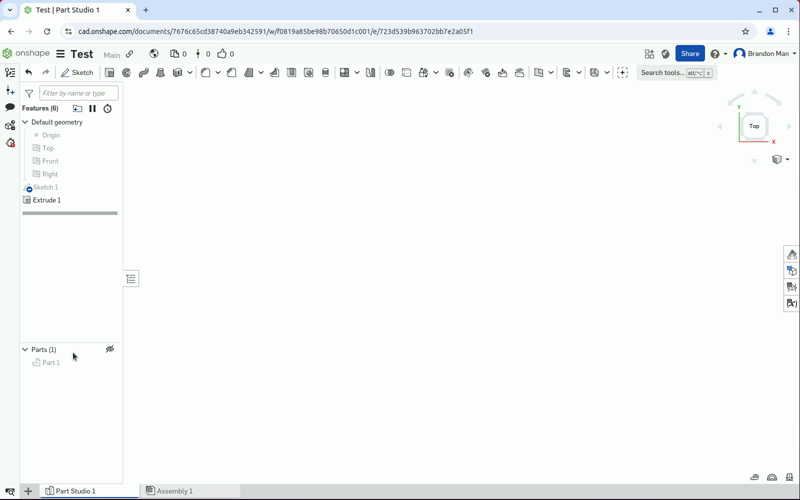
key(up)
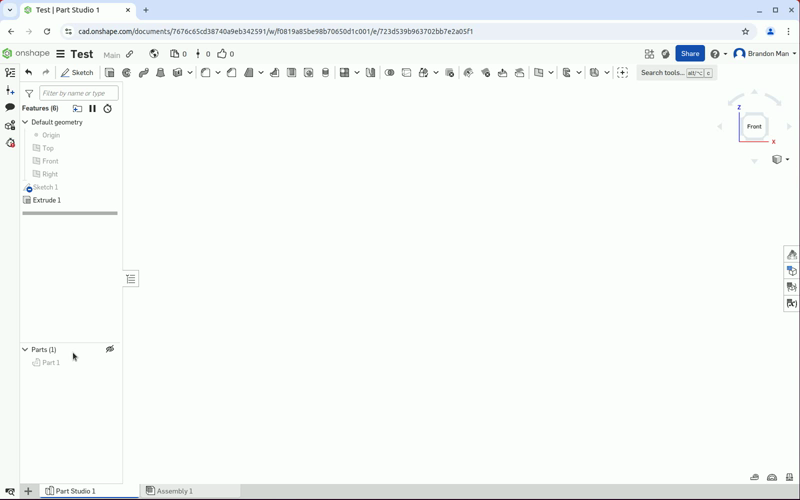
key_up(shift)
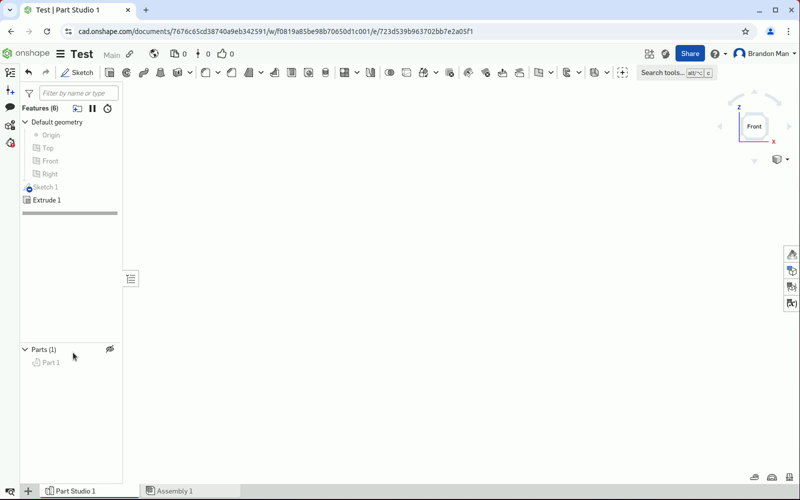
mouse_move(73, 352)
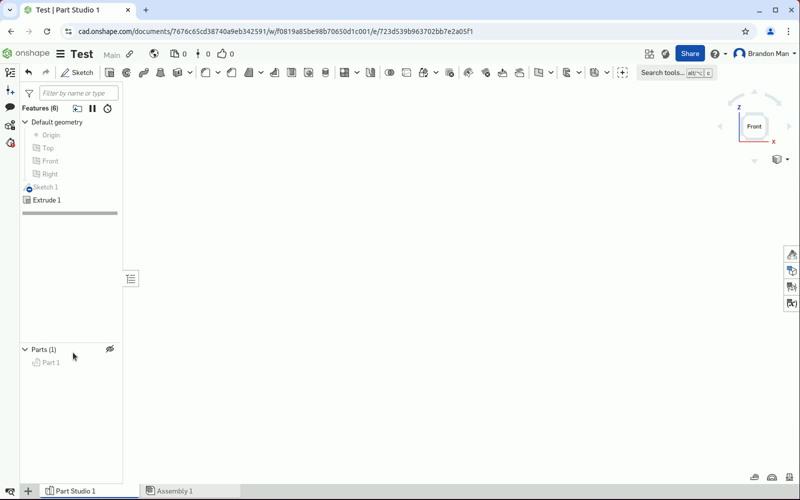
key(shift+y)
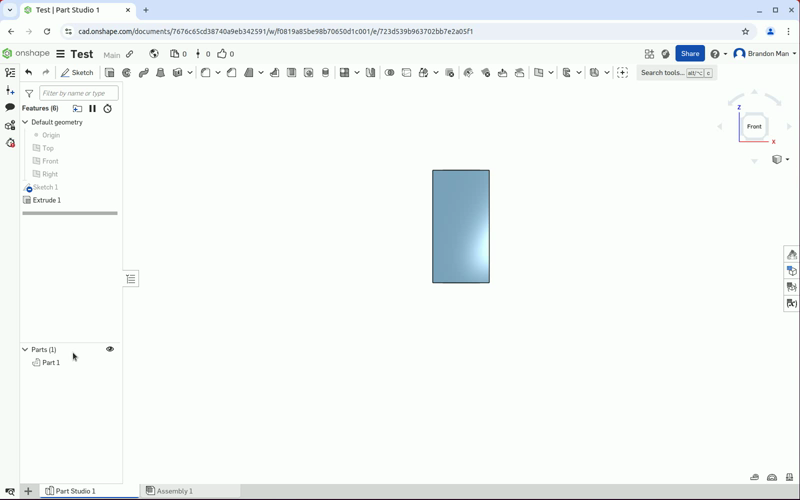
mouse_move(541, 75)
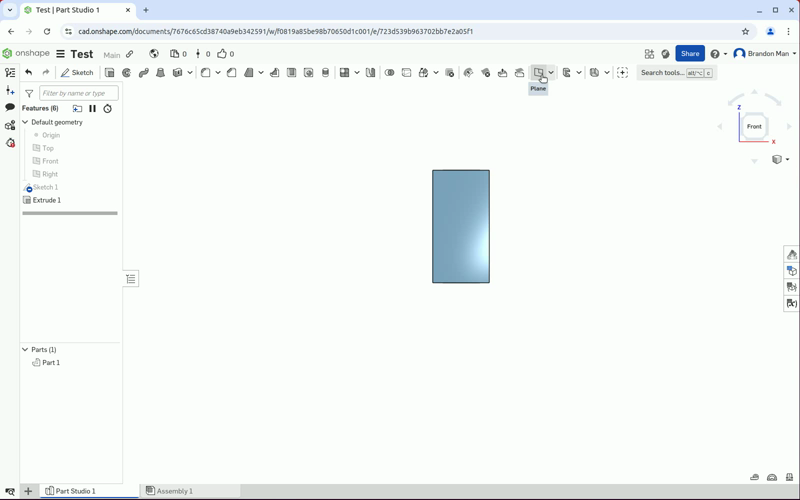
click(541, 75)
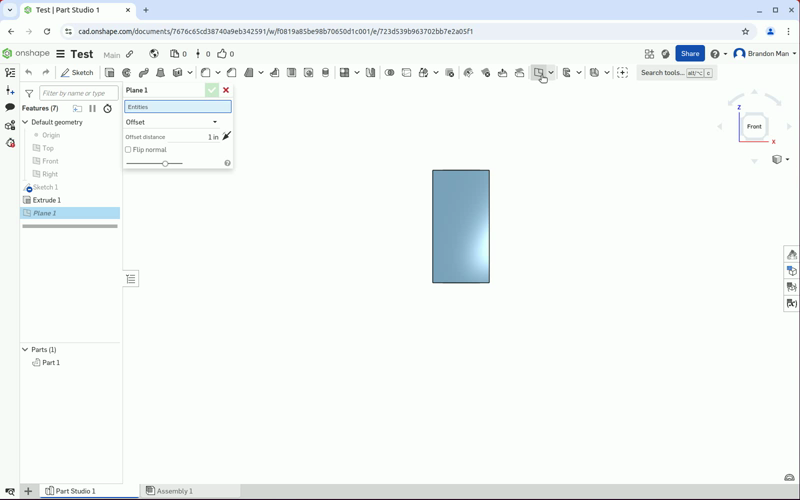
mouse_move(73, 163)
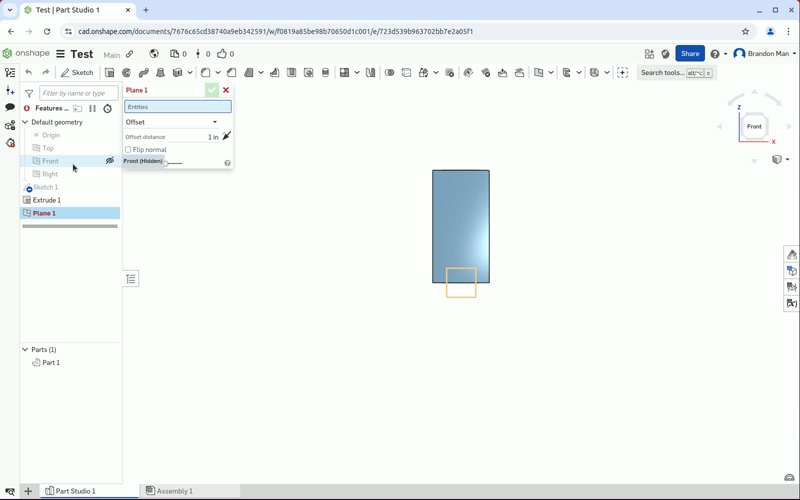
click(73, 163)
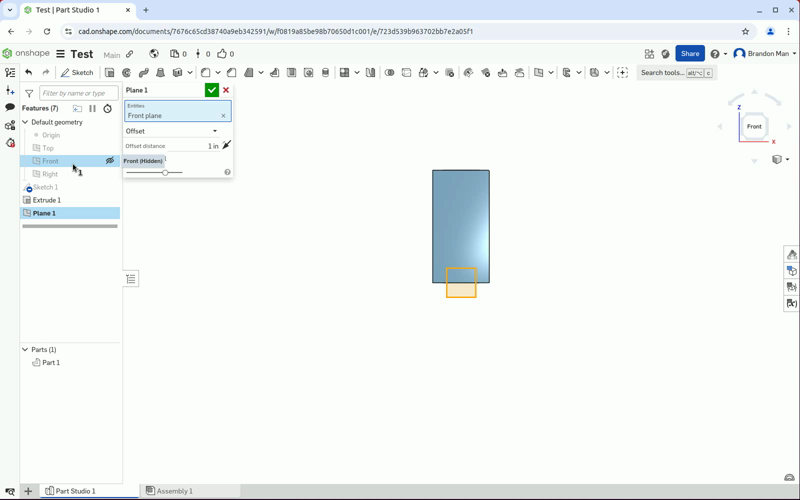
key(tab, 2)
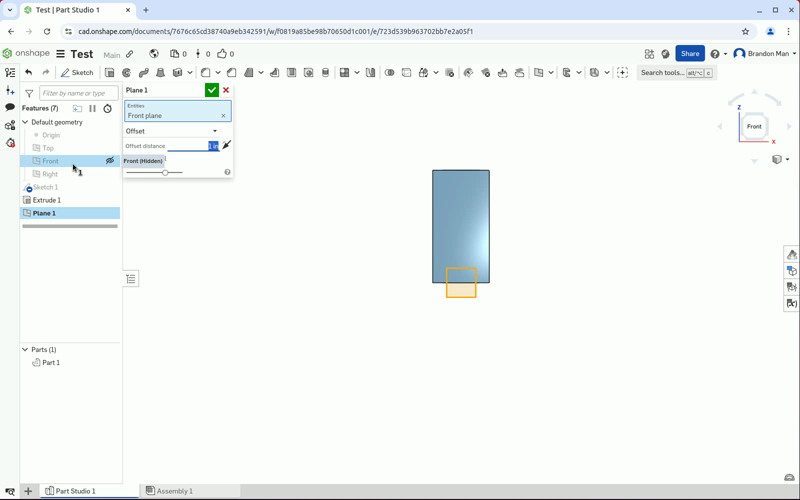
text(7.703)
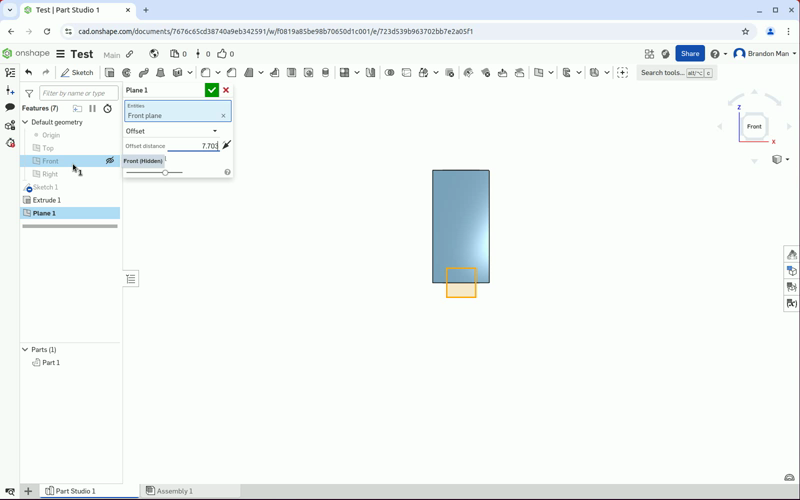
key(enter, 2)
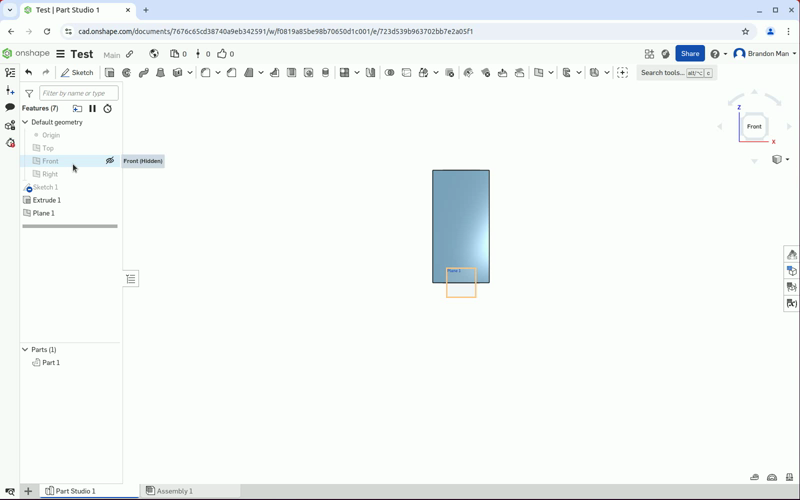
key(shift+s)
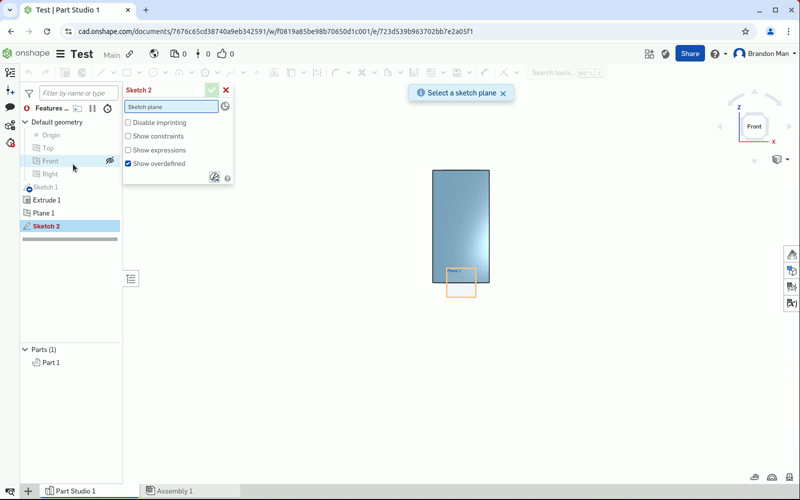
mouse_move(73, 215)
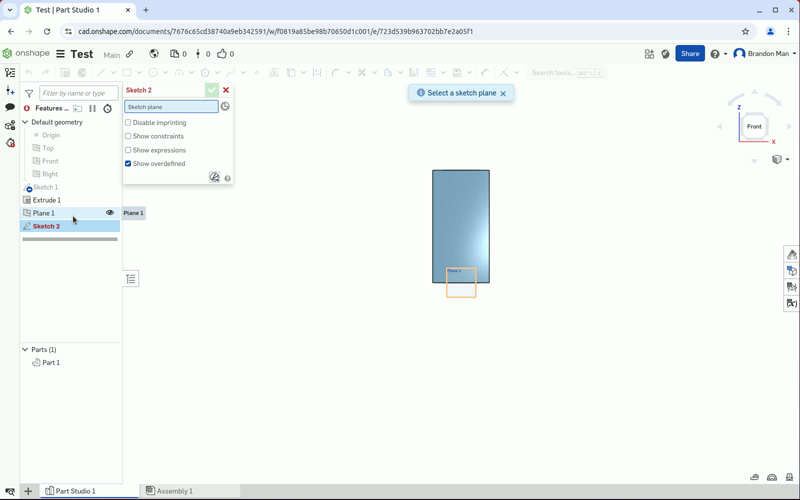
click(73, 215)
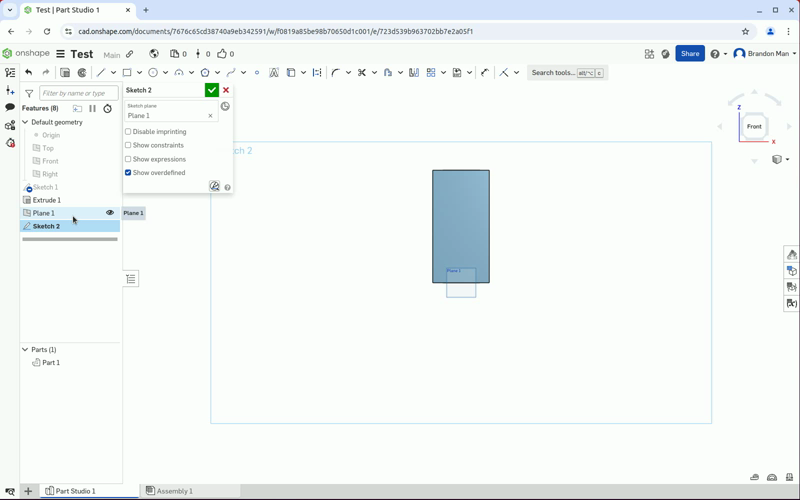
mouse_move(73, 352)
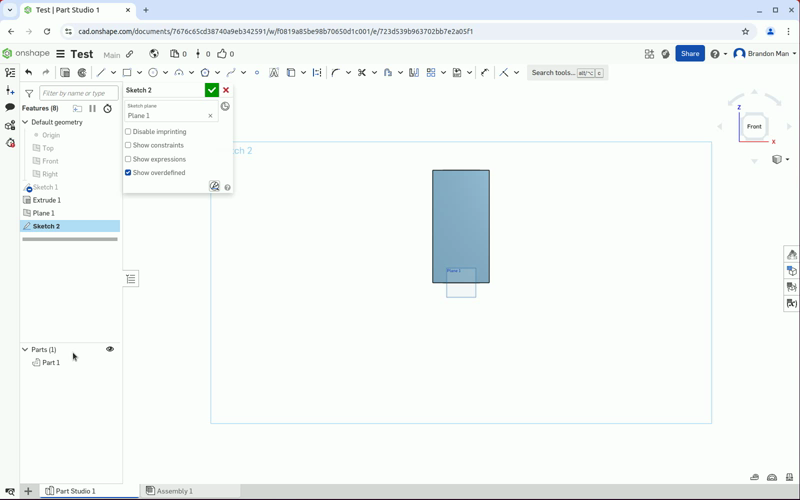
key(y)
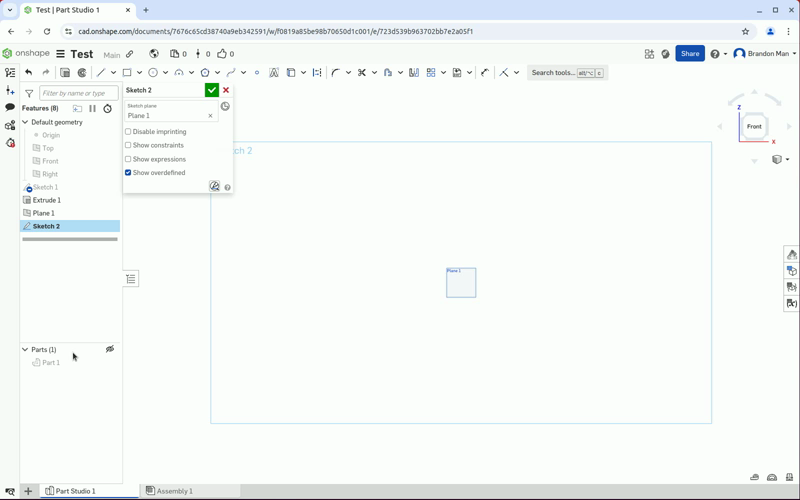
key(c)
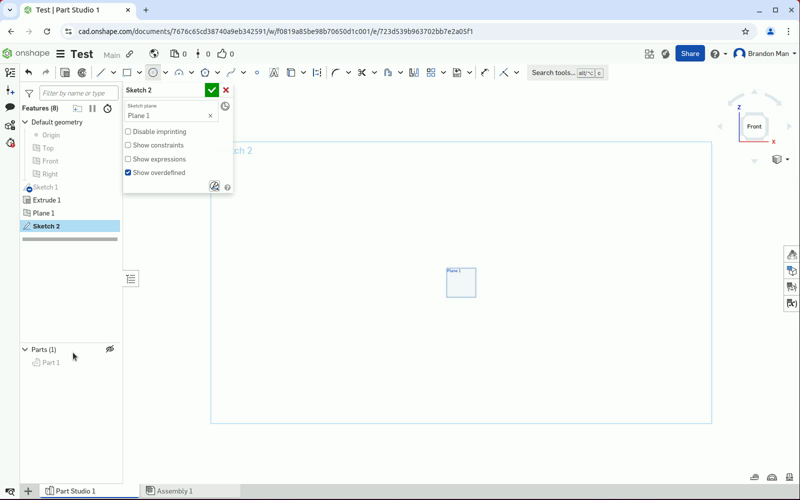
key_down(shift)
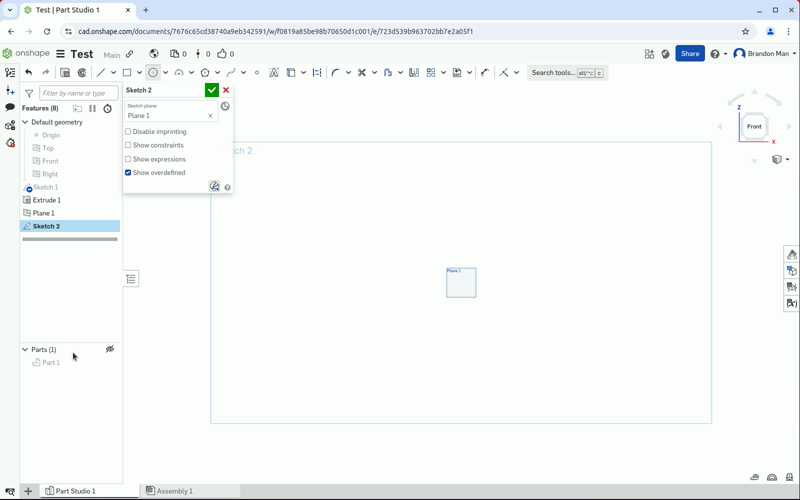
mouse_move(480, 273)
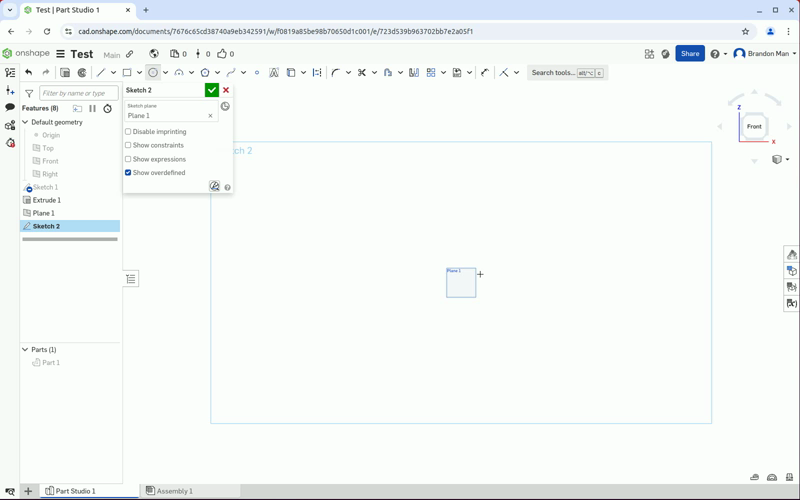
click(480, 273)
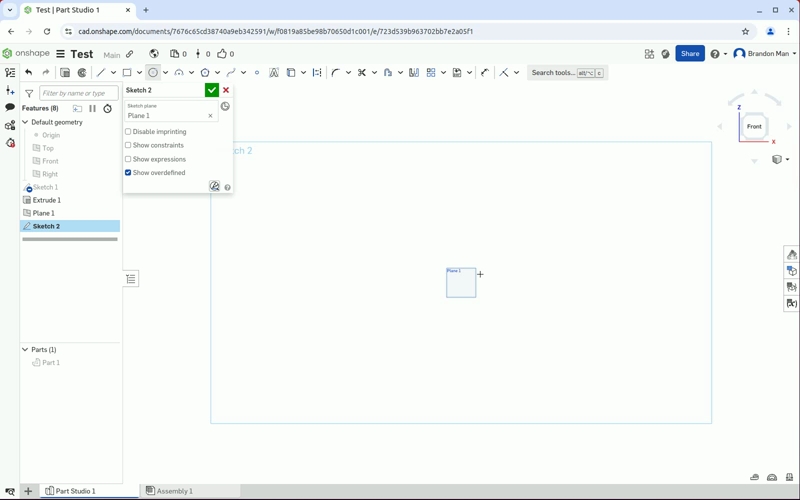
key_up(shift)
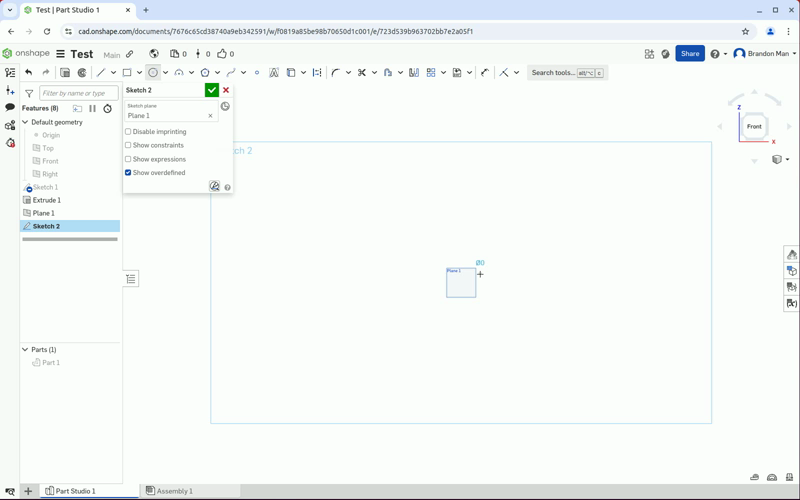
mouse_move(483, 273)
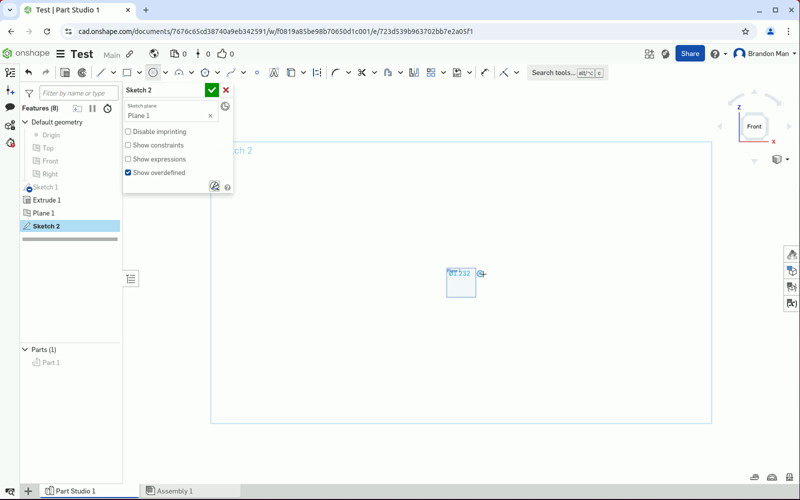
click(483, 273)
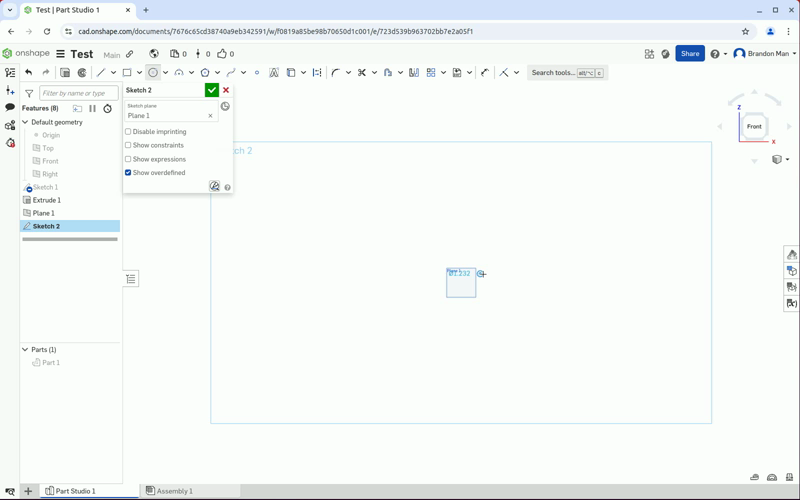
key(esc)
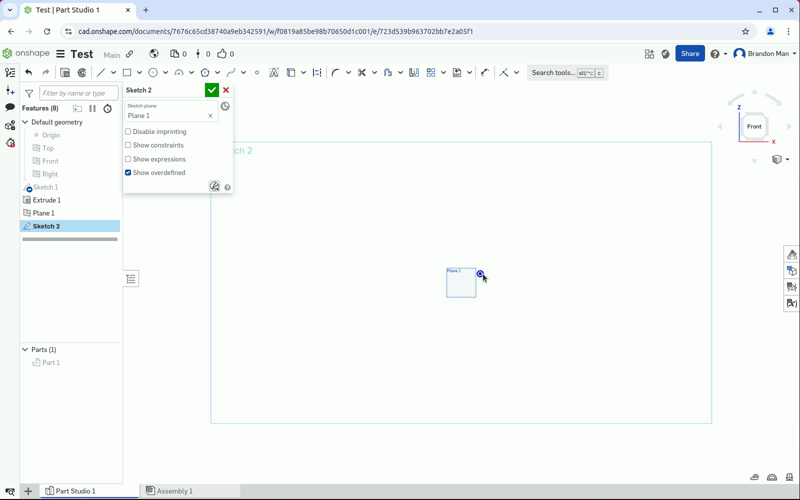
mouse_move(480, 273)
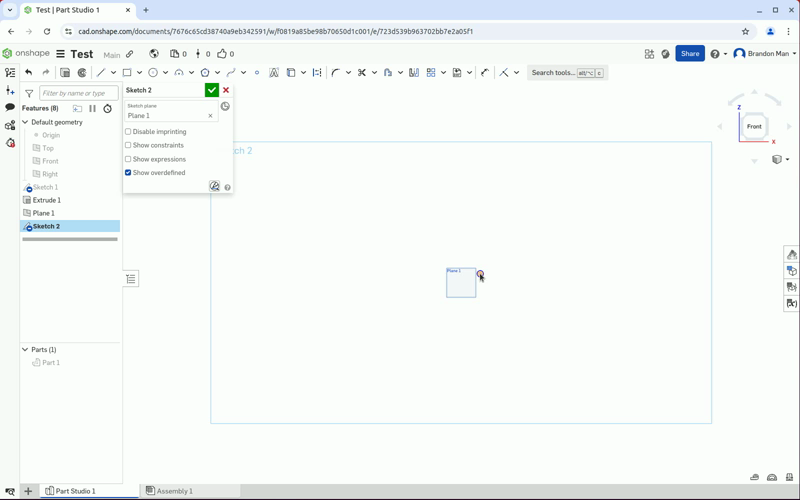
scroll(6)
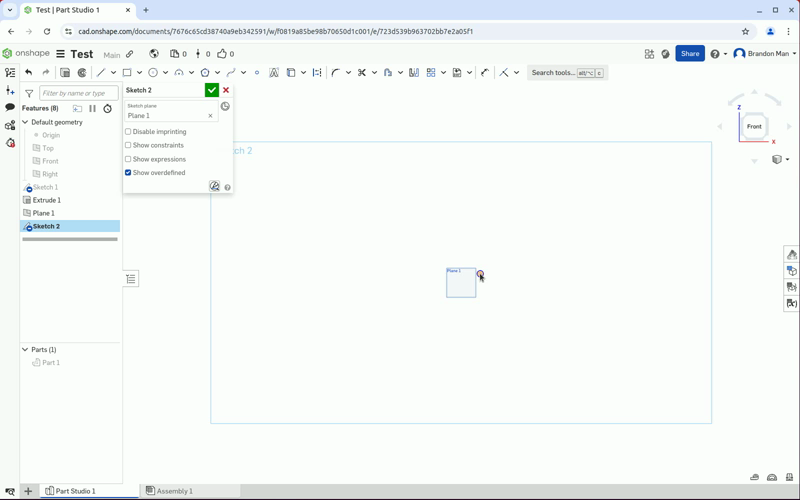
scroll(6)
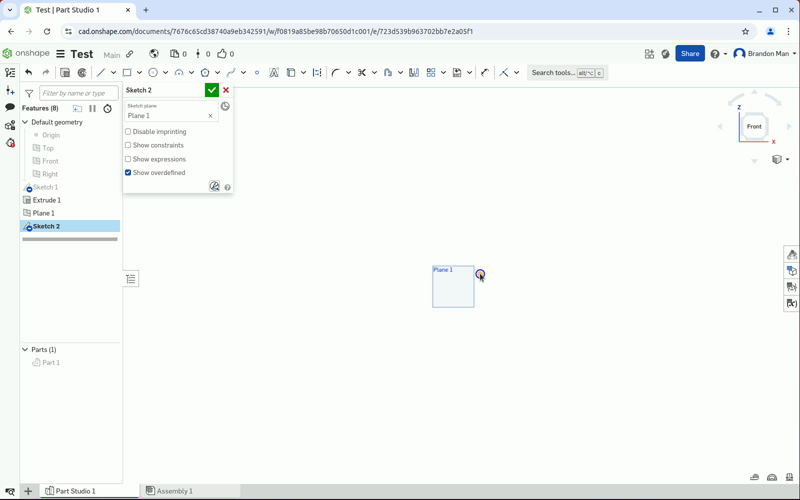
scroll(6)
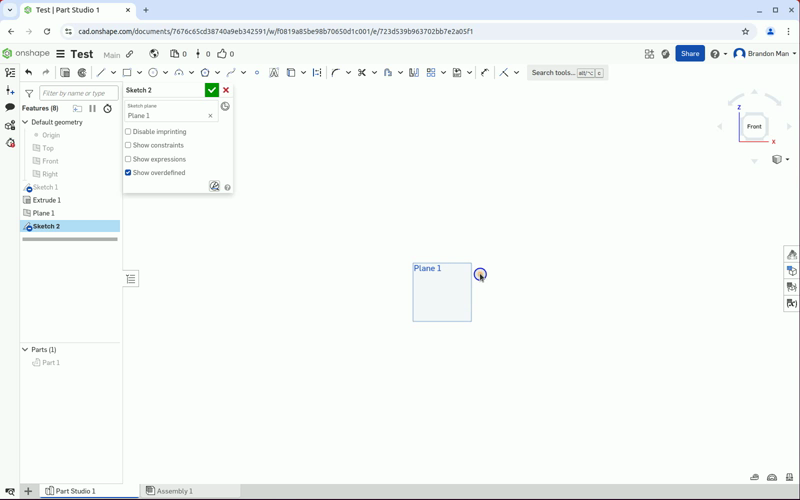
scroll(6)
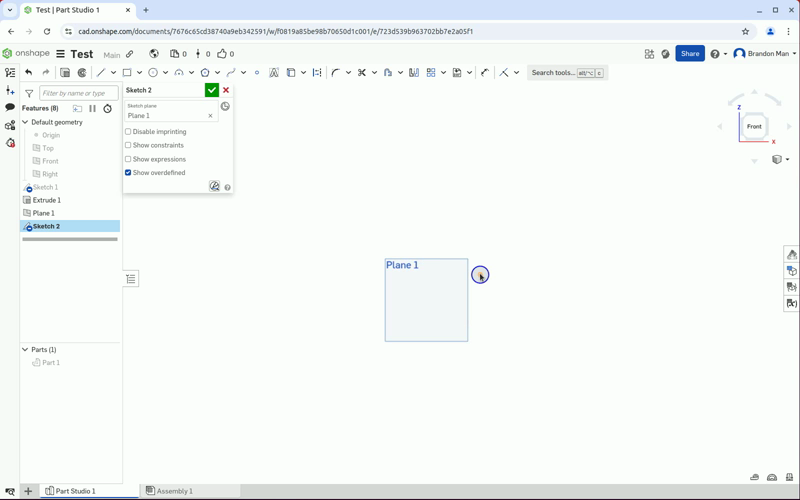
scroll(6)
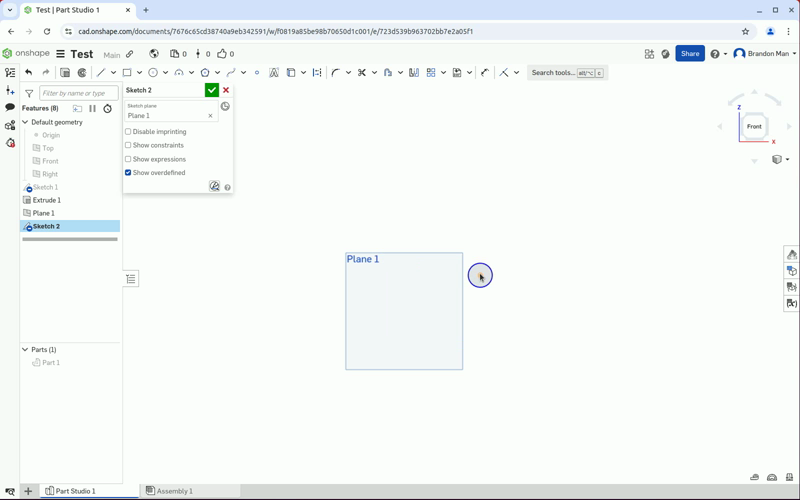
scroll(6)
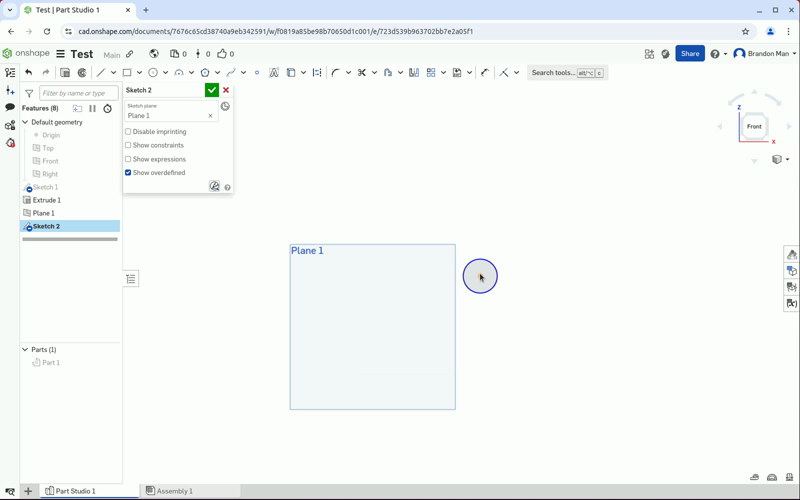
scroll(6)
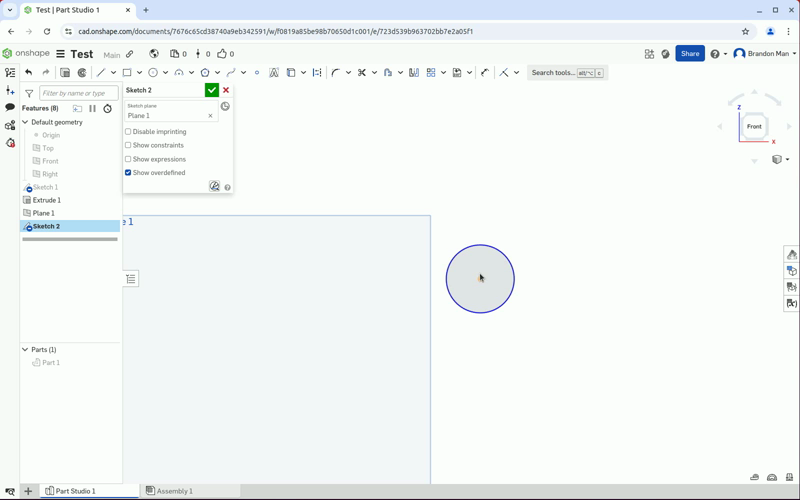
click(480, 273)
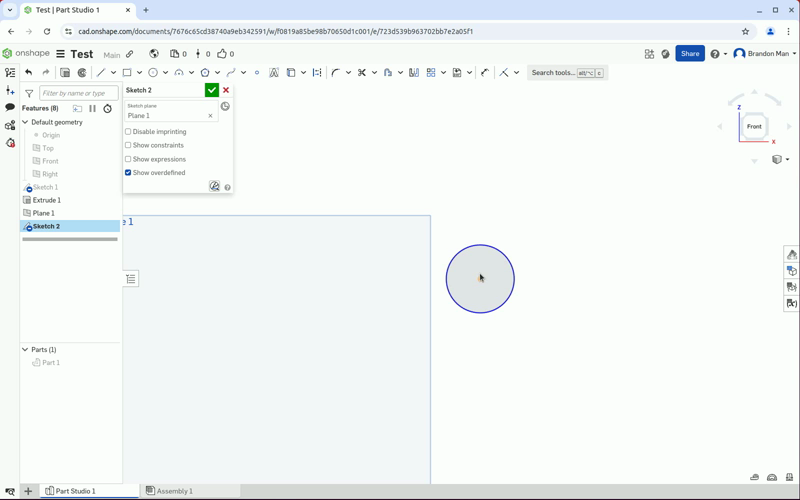
scroll(-6)
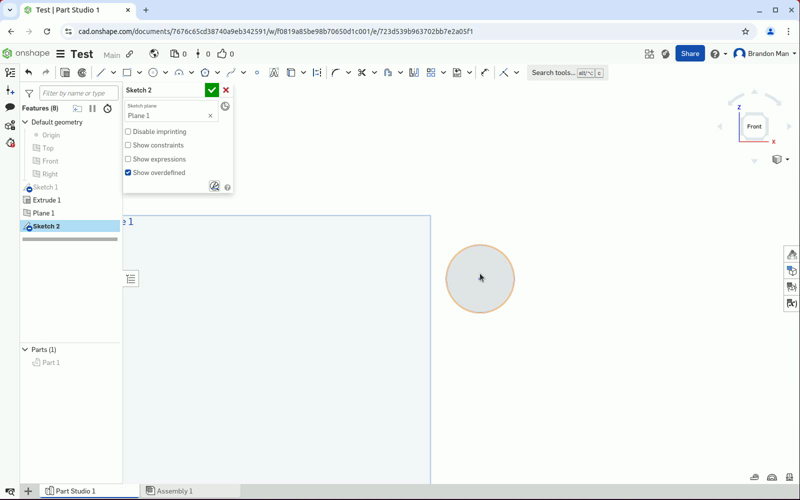
scroll(-6)
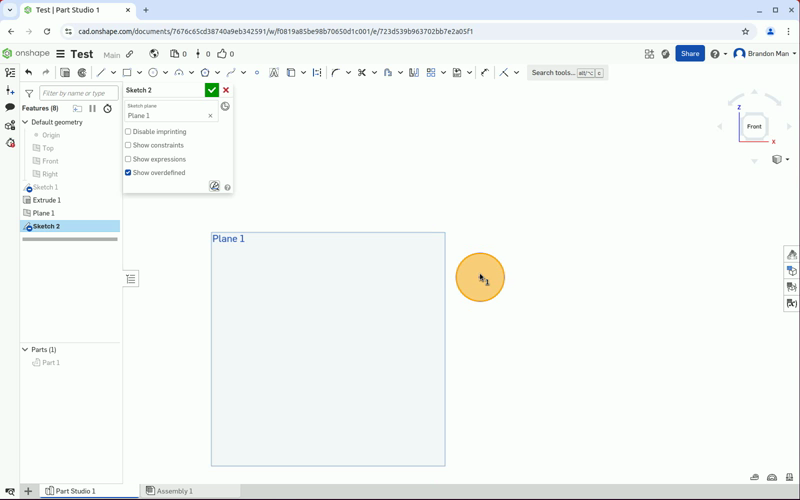
scroll(-6)
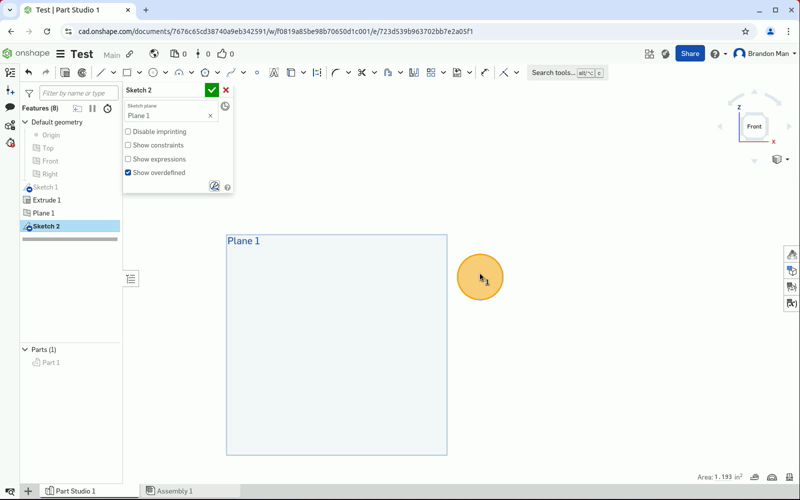
scroll(-6)
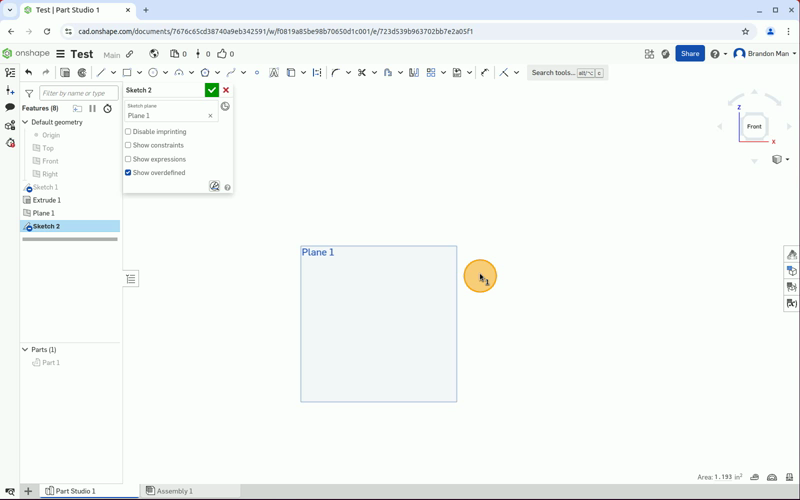
scroll(-6)
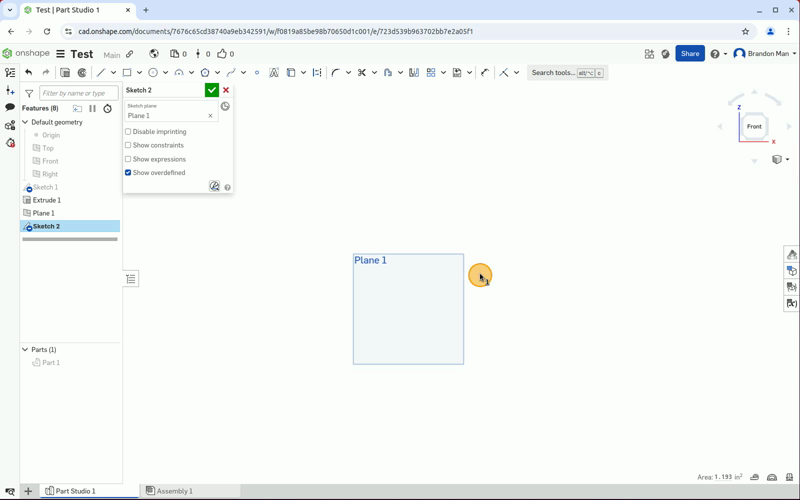
scroll(-6)
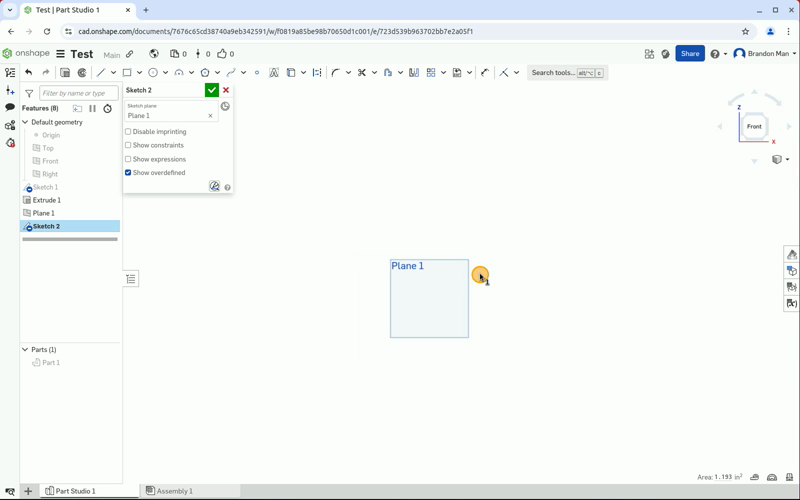
scroll(-6)
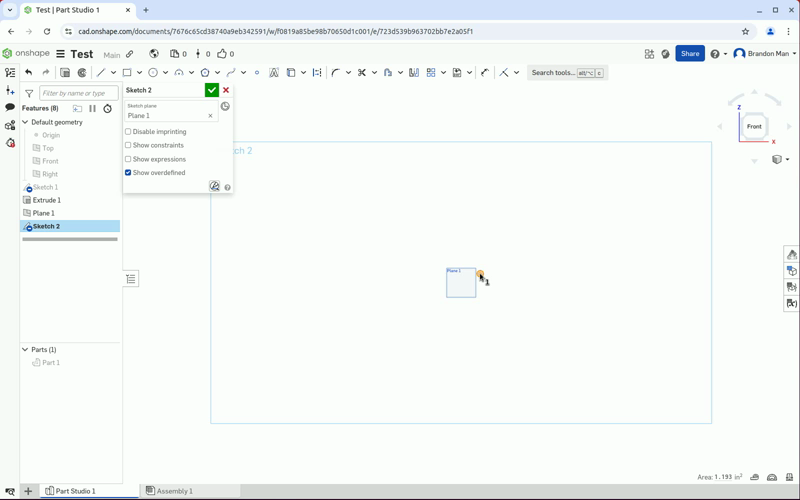
mouse_move(73, 352)
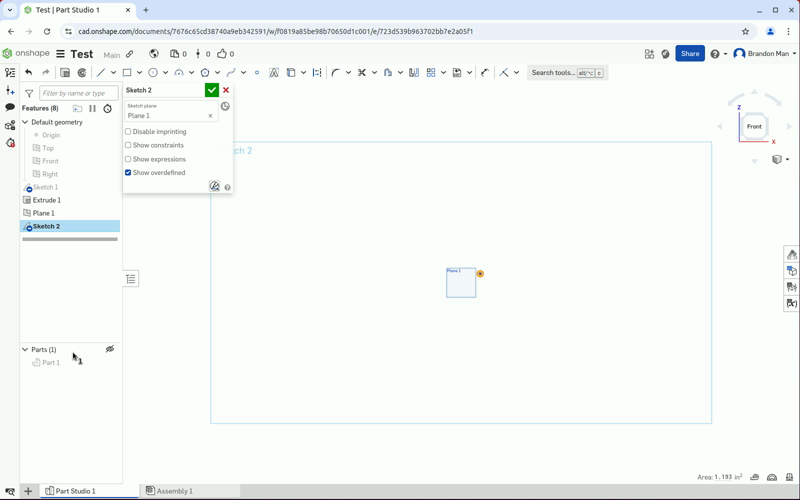
key(shift+y)
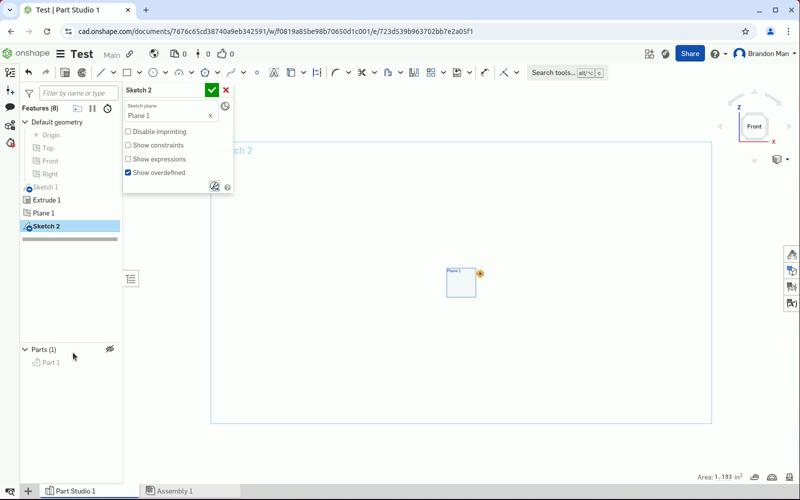
key(shift+e)
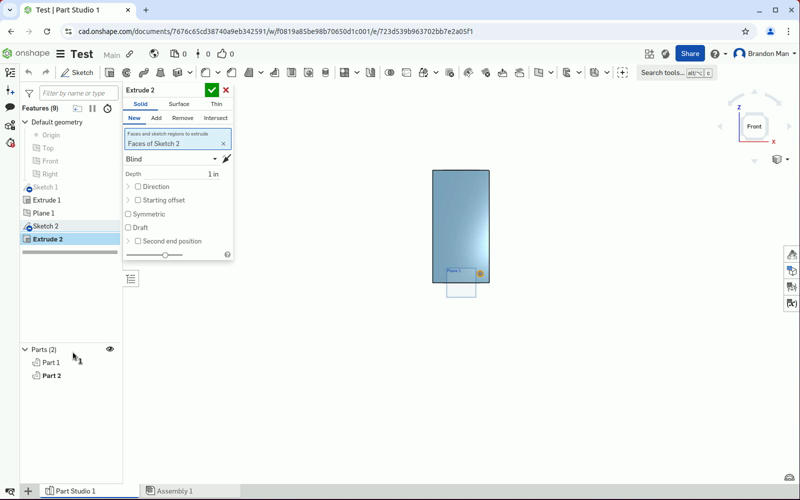
mouse_move(143, 106)
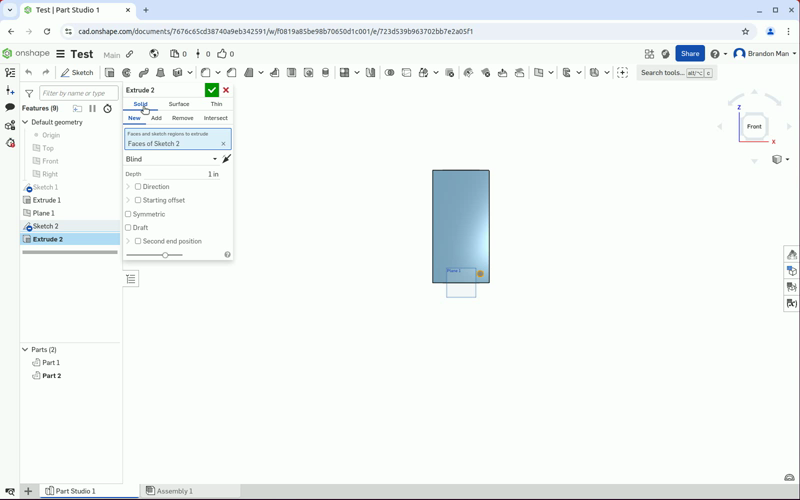
click(143, 106)
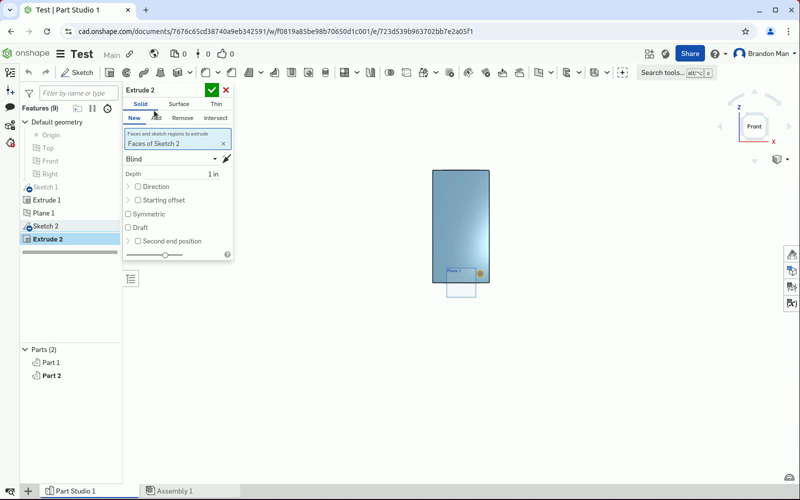
mouse_move(186, 120)
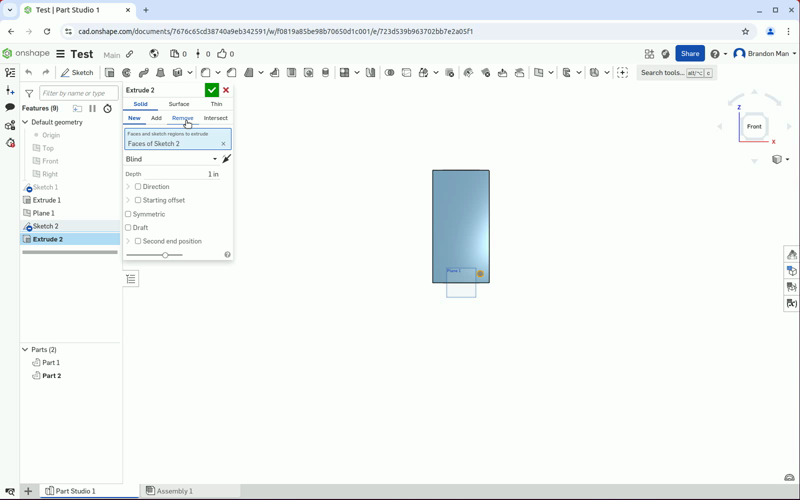
click(186, 120)
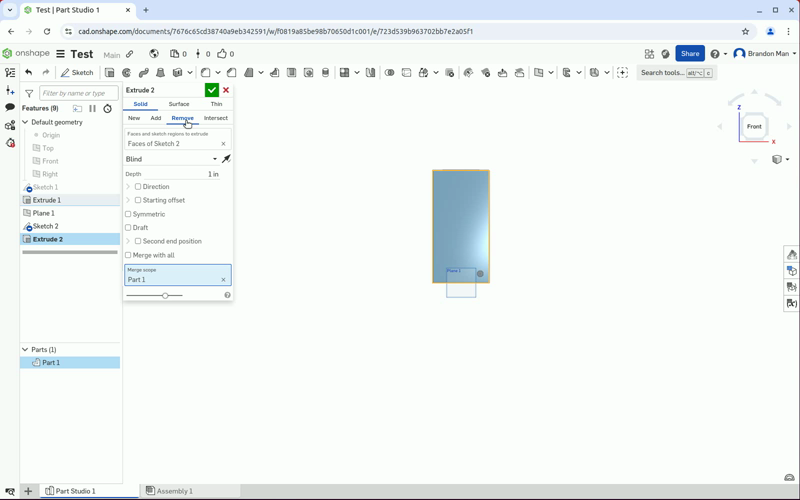
key(tab, 4)
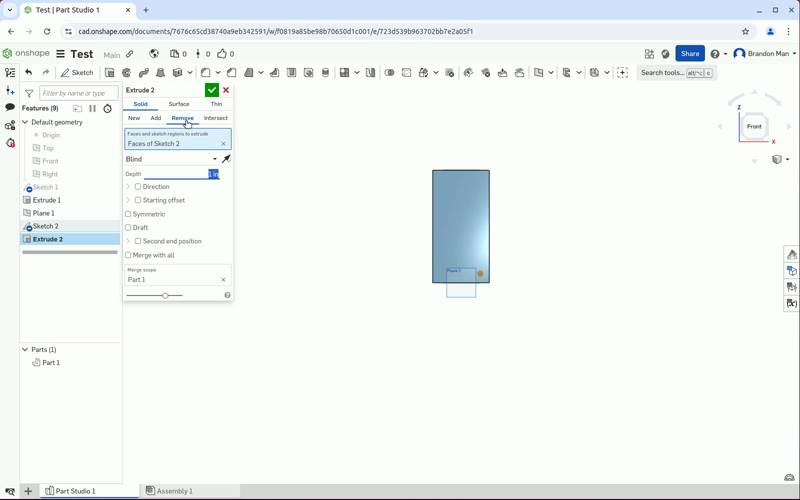
text(3.851)
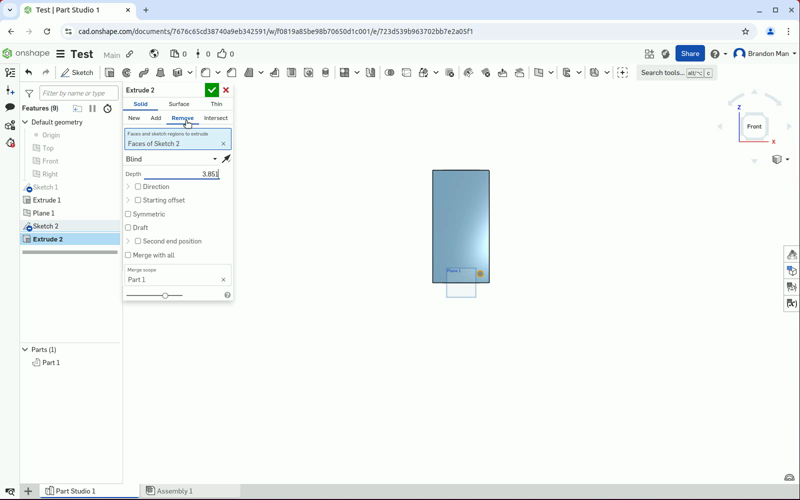
key(tab, 6)
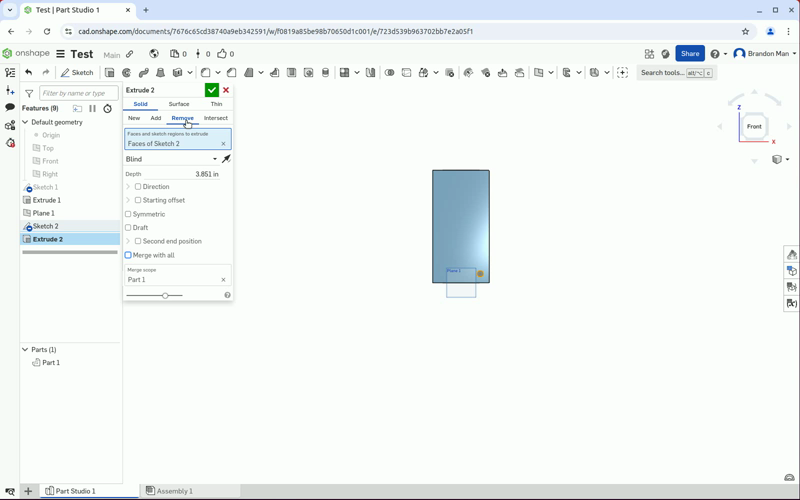
key(space)
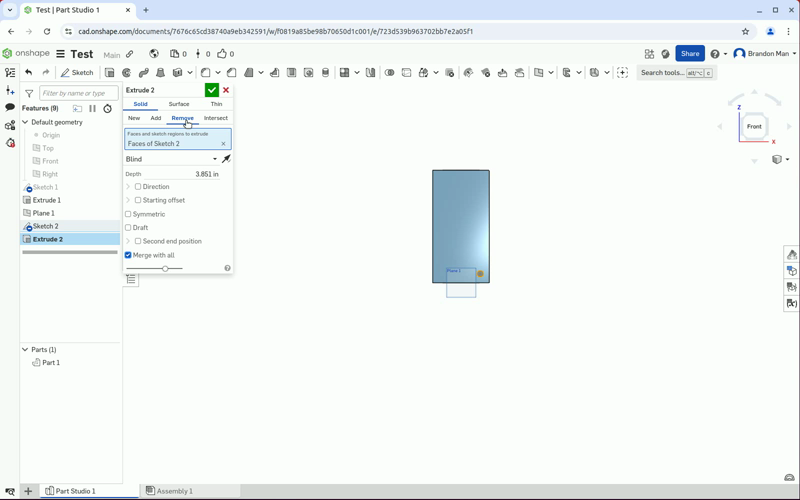
key(enter)
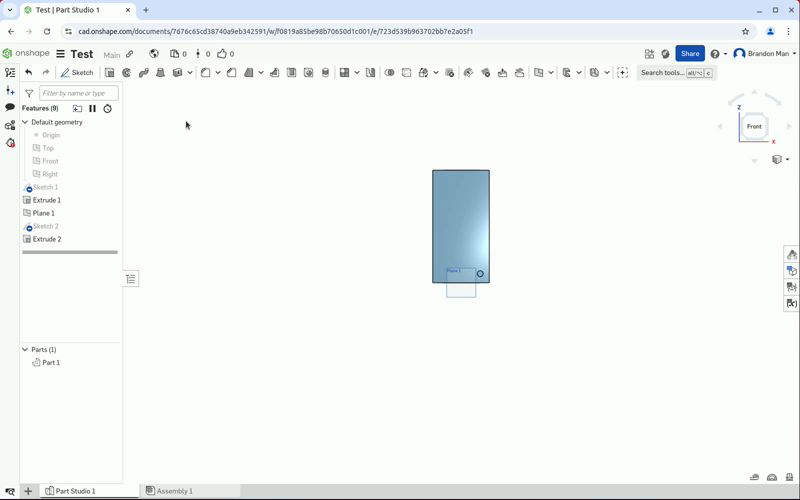
key(shift+h)
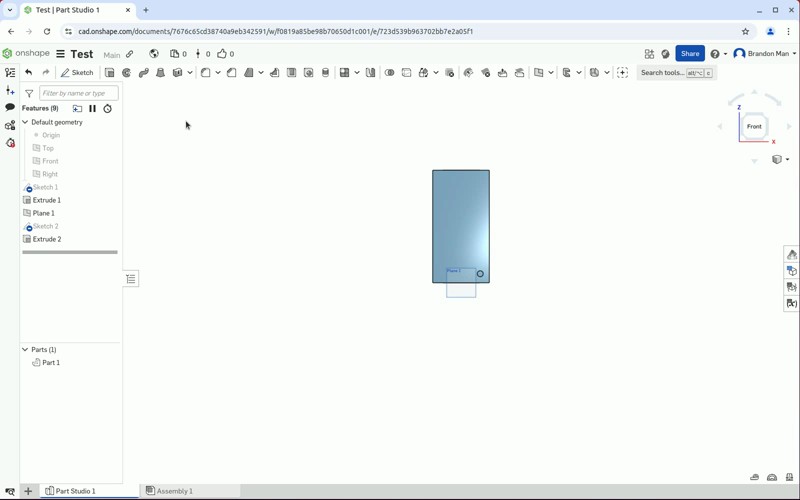
key(shift+h)
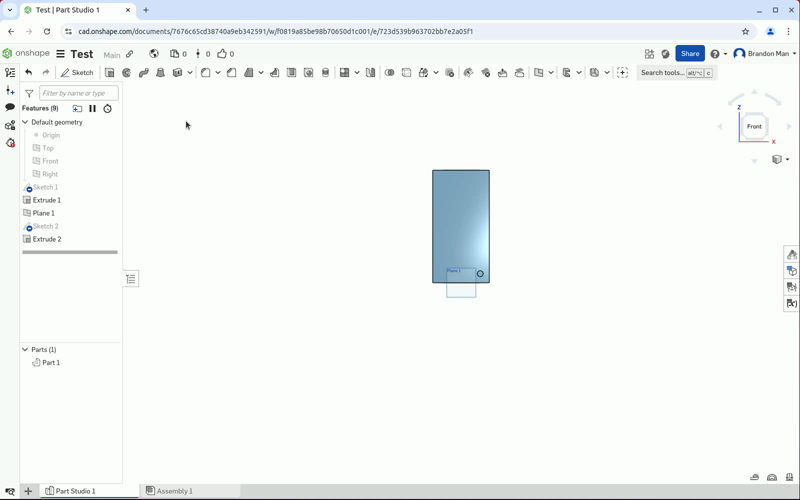
mouse_move(73, 189)
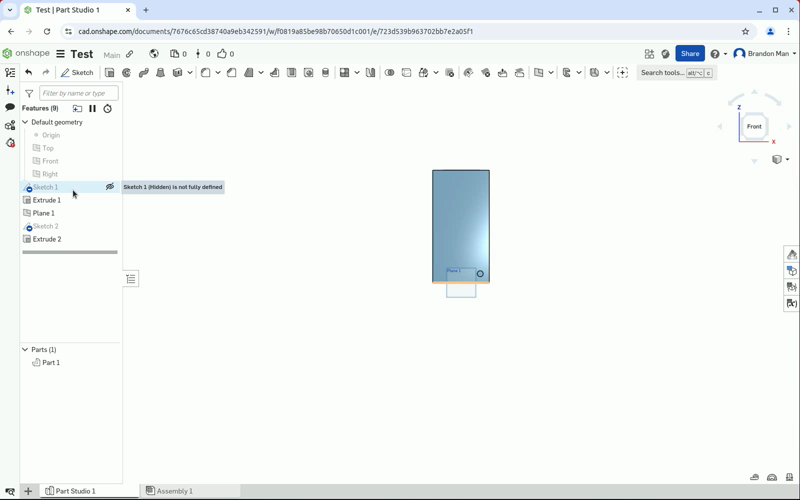
click(73, 189)
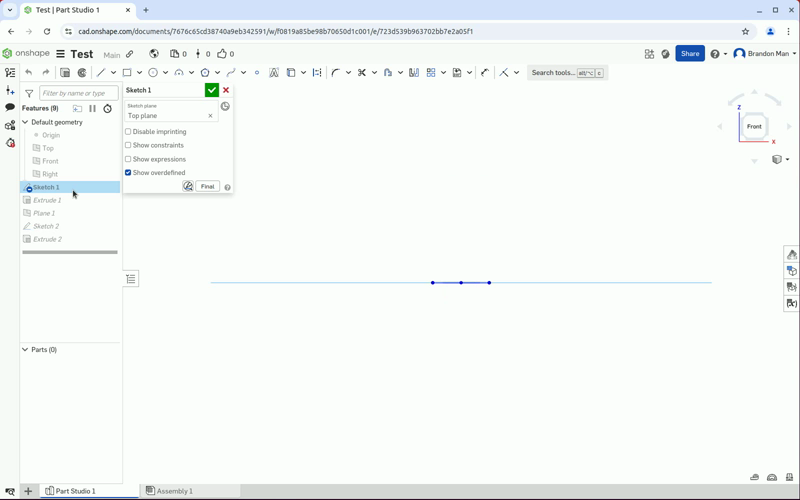
mouse_move(229, 92)
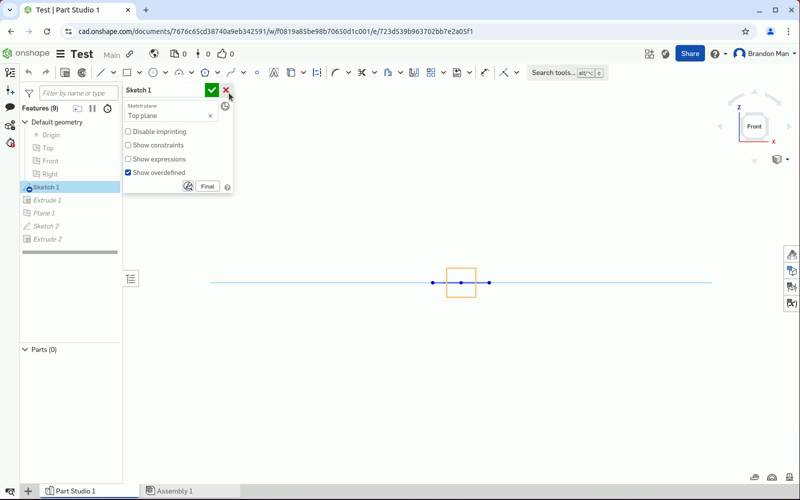
click(229, 92)
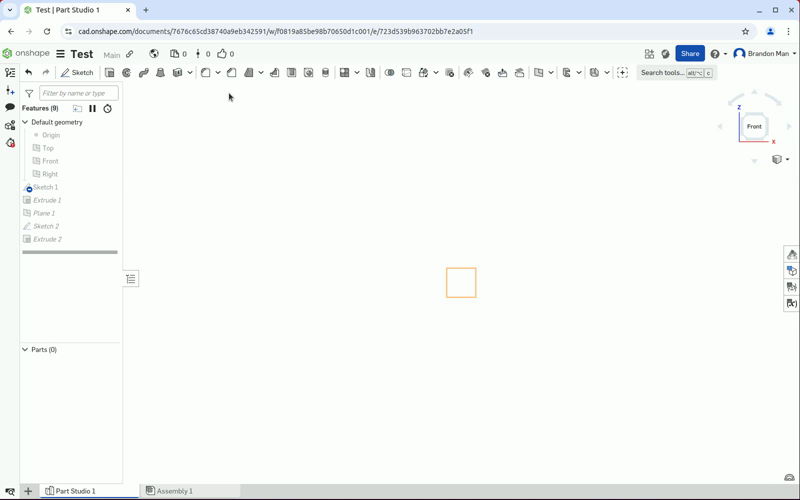
key(shift+s)
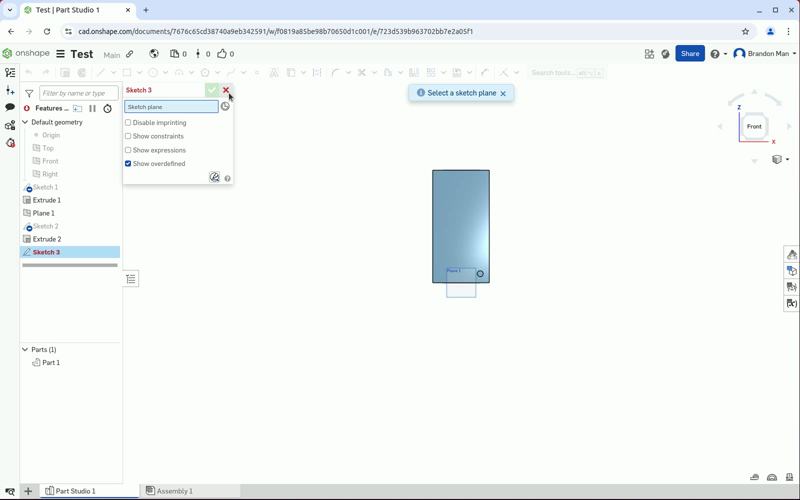
mouse_move(73, 215)
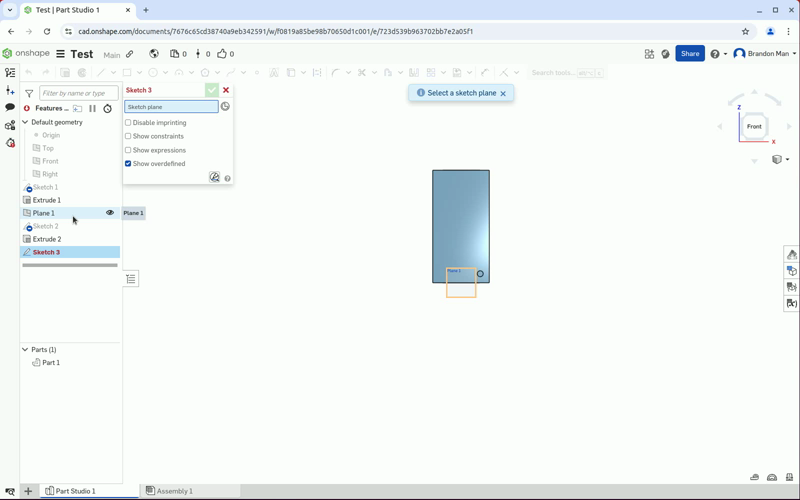
click(73, 215)
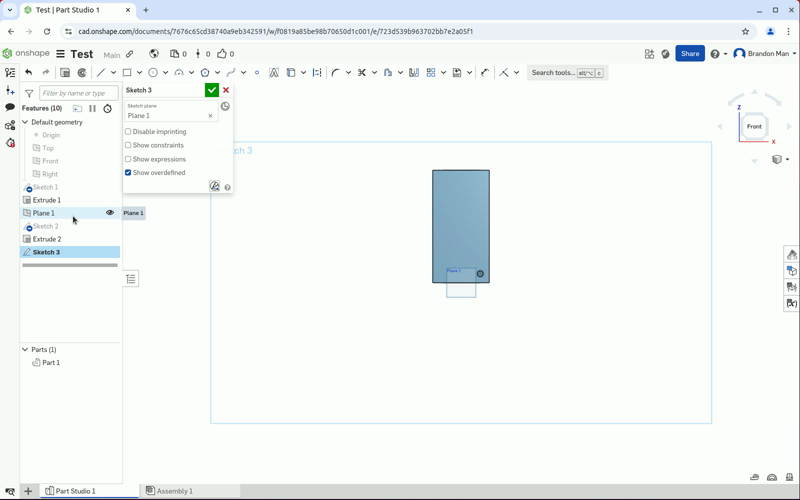
mouse_move(73, 352)
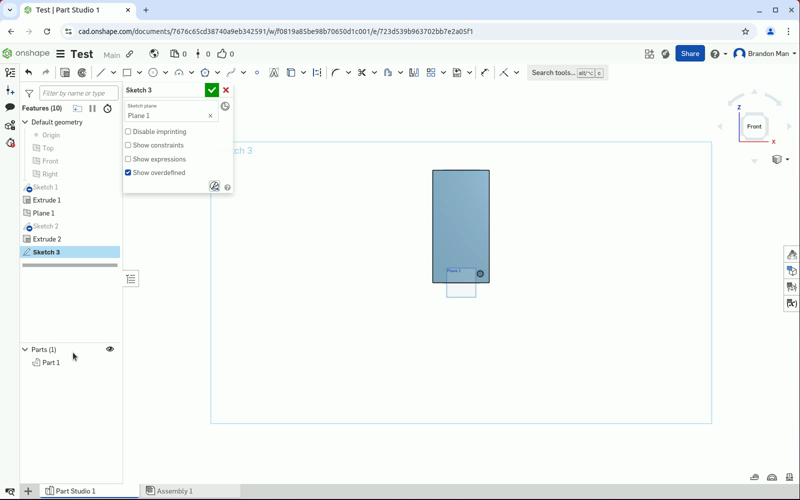
key(y)
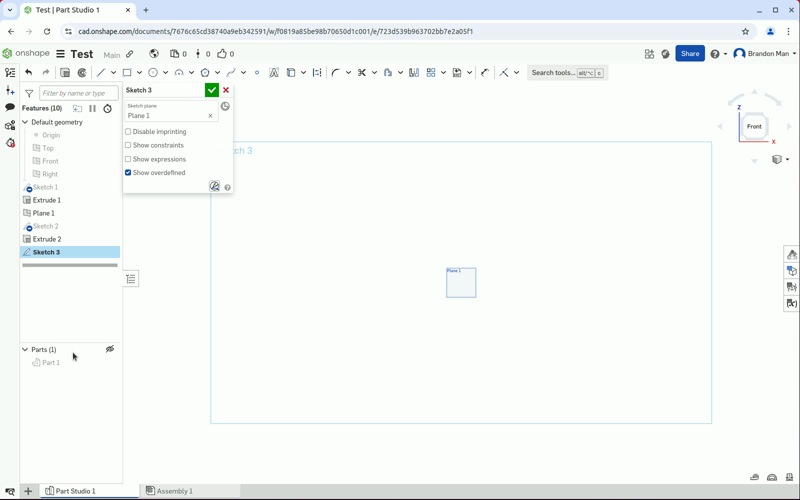
key(c)
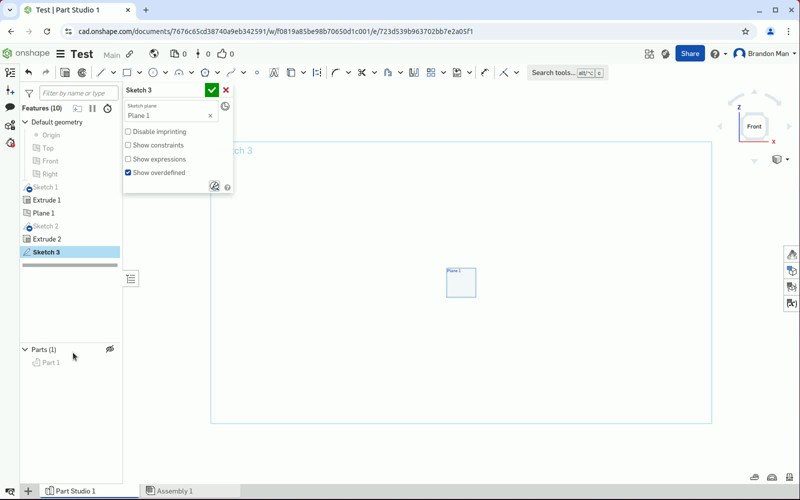
key_down(shift)
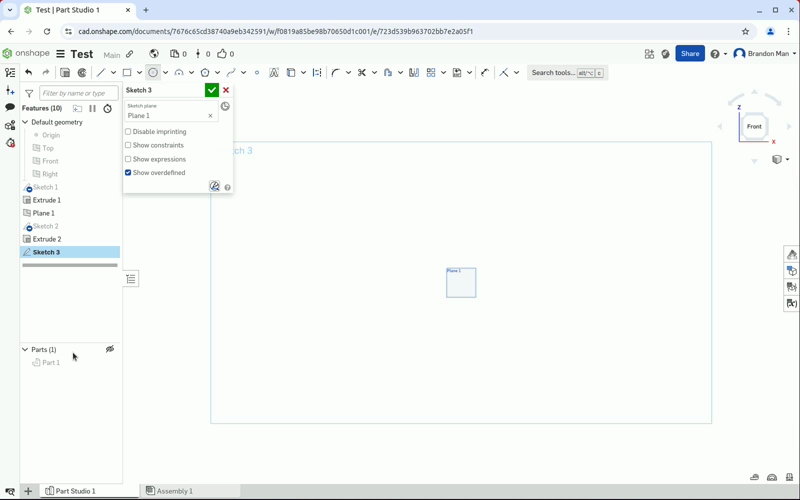
mouse_move(442, 273)
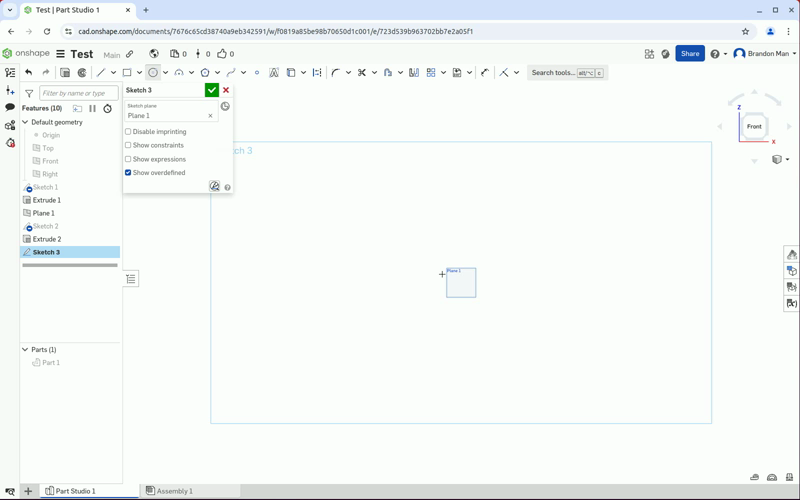
click(442, 273)
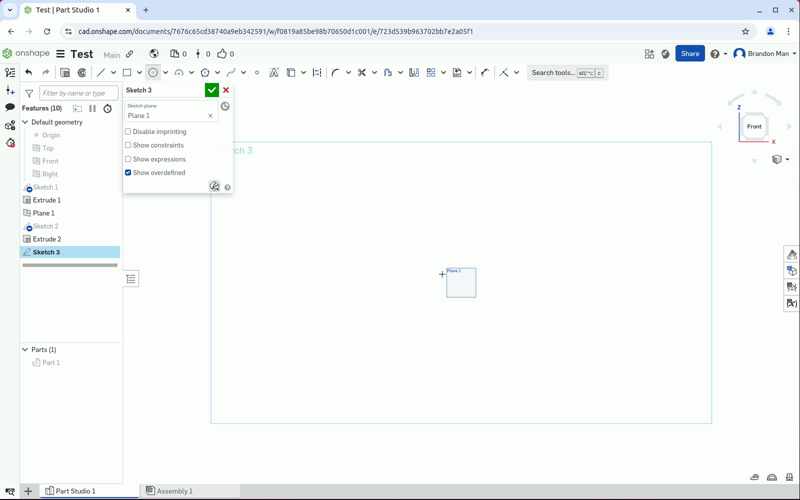
key_up(shift)
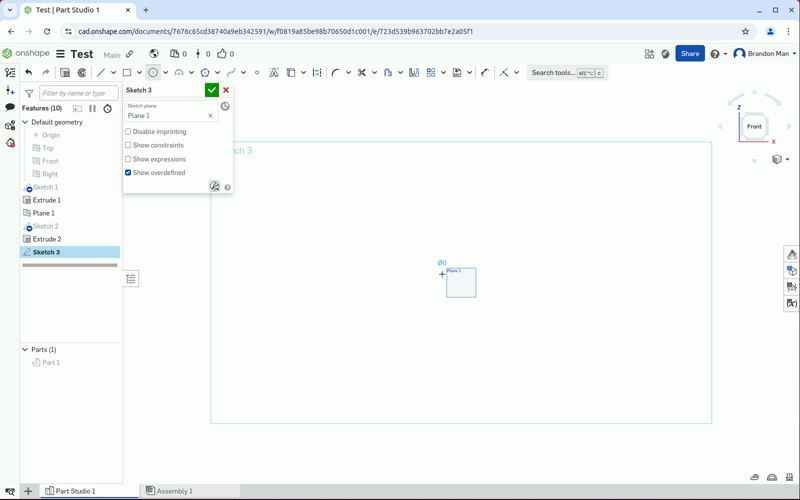
mouse_move(445, 273)
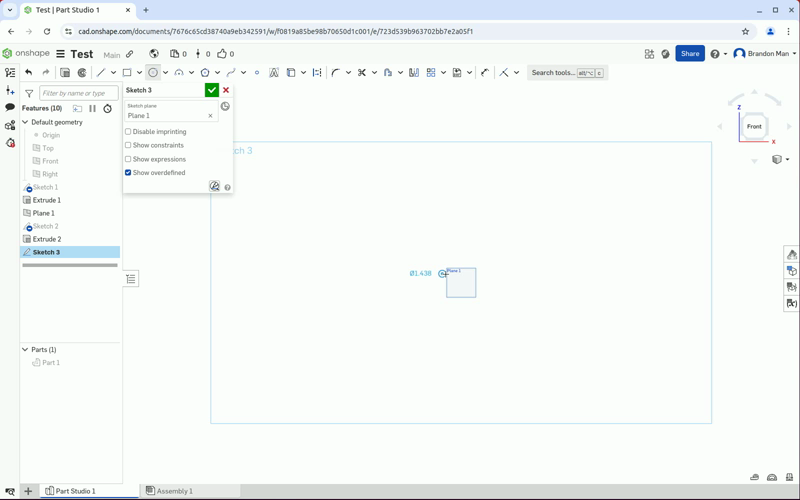
click(445, 273)
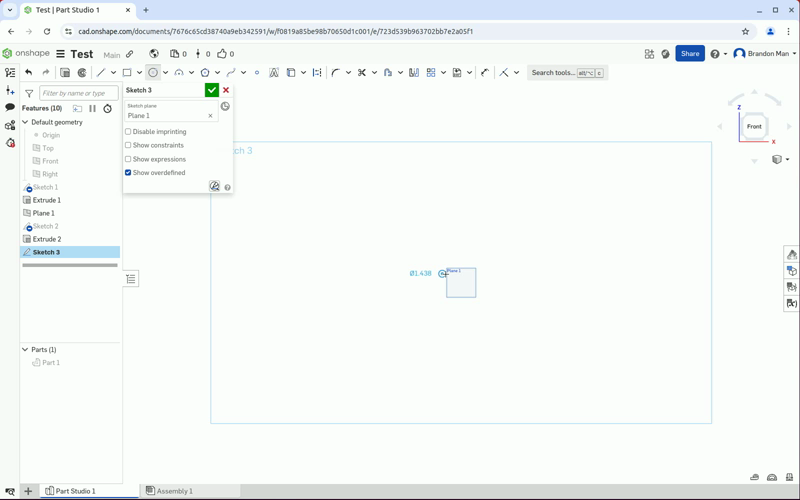
key(esc)
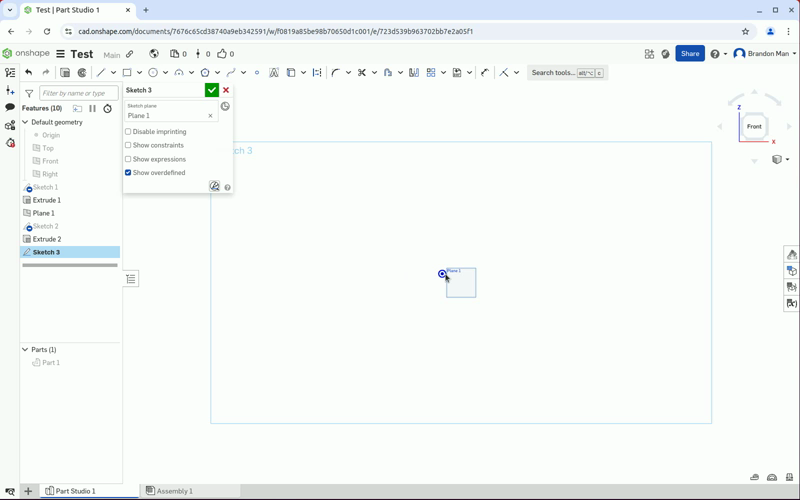
mouse_move(440, 271)
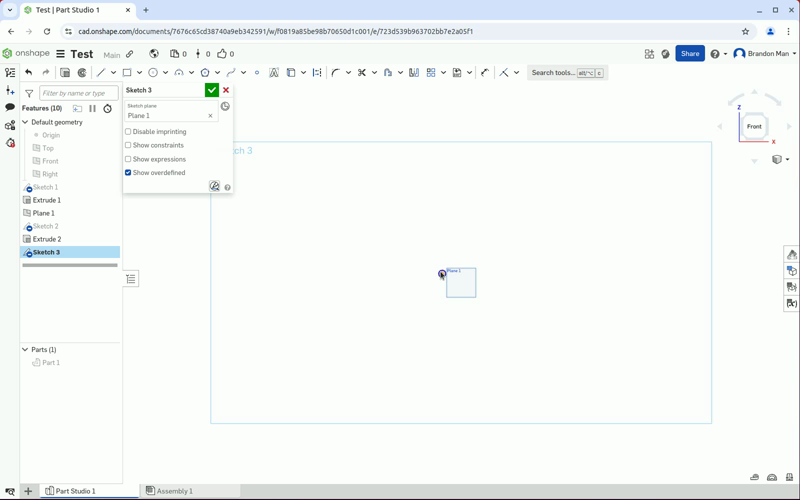
scroll(6)
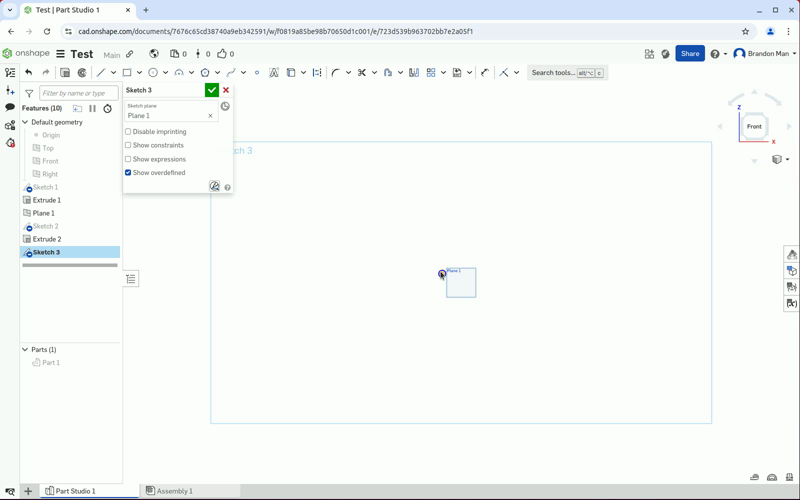
scroll(6)
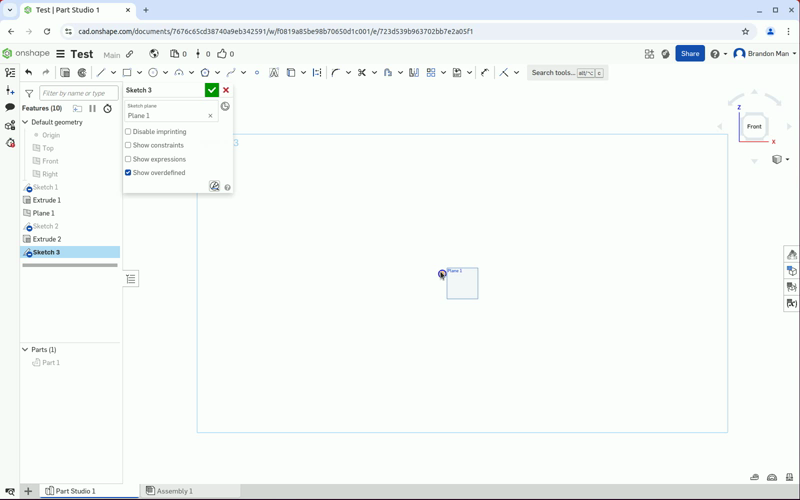
scroll(6)
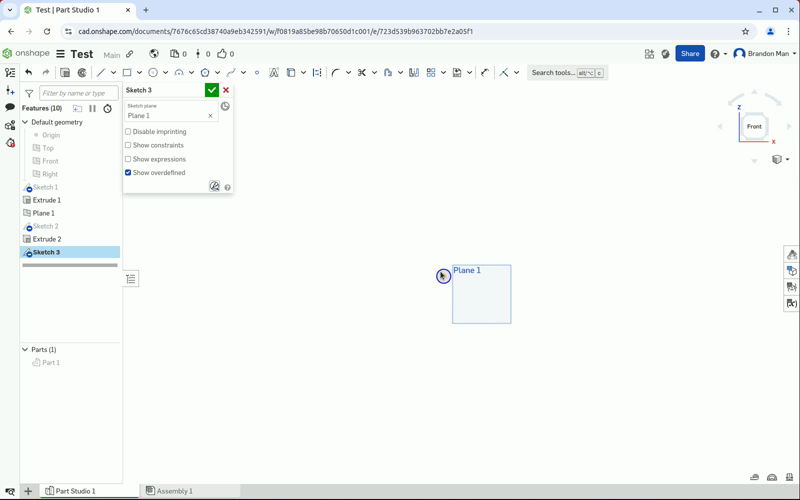
scroll(6)
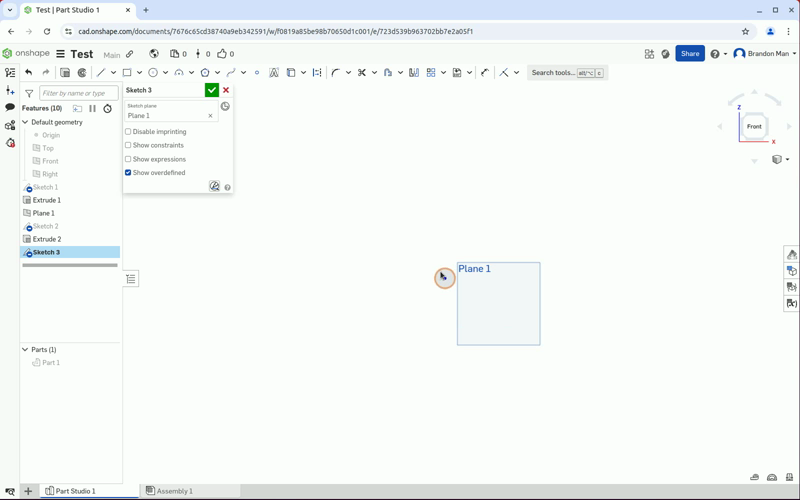
scroll(6)
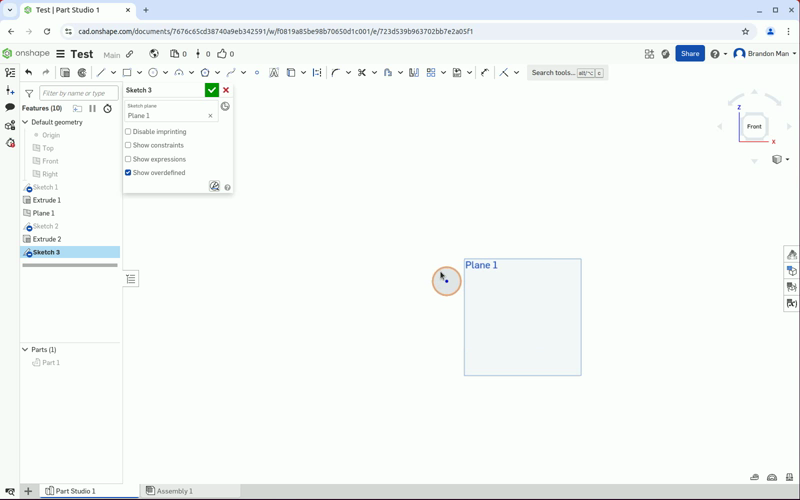
scroll(6)
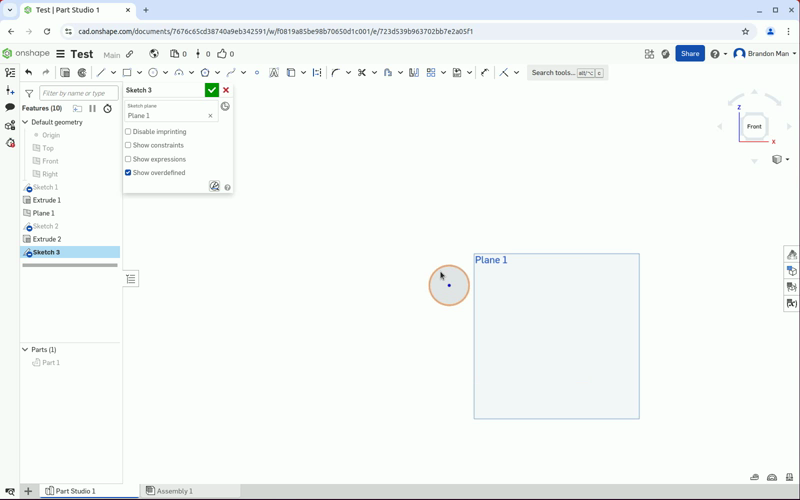
scroll(6)
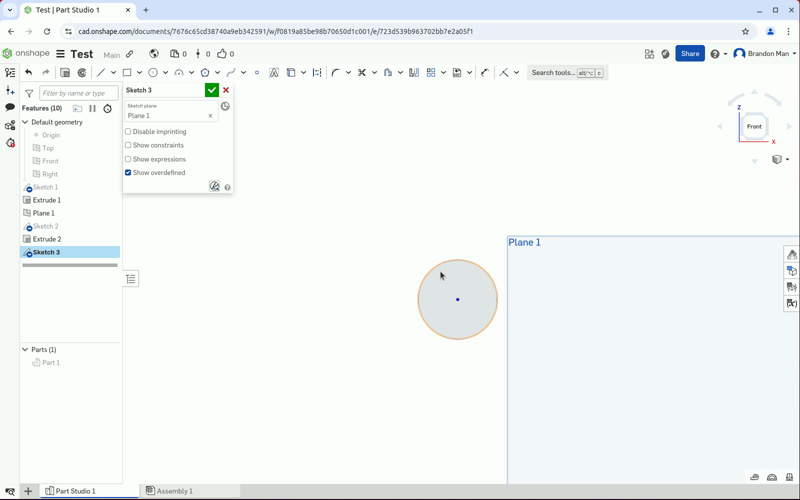
click(440, 271)
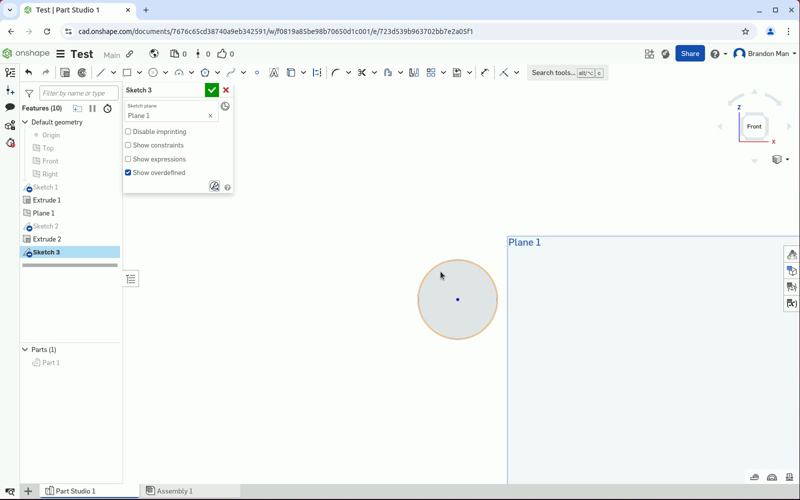
scroll(-6)
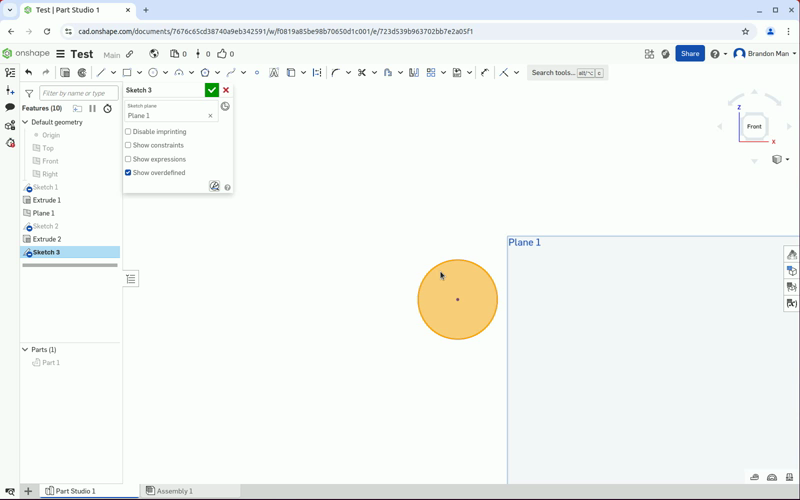
scroll(-6)
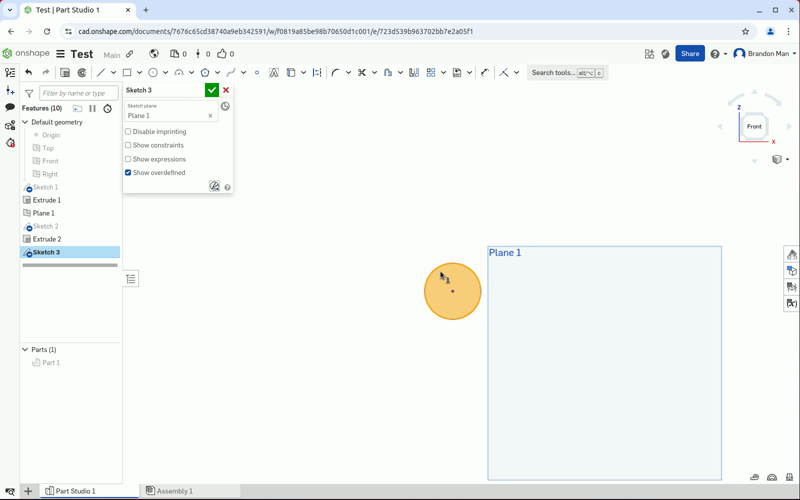
scroll(-6)
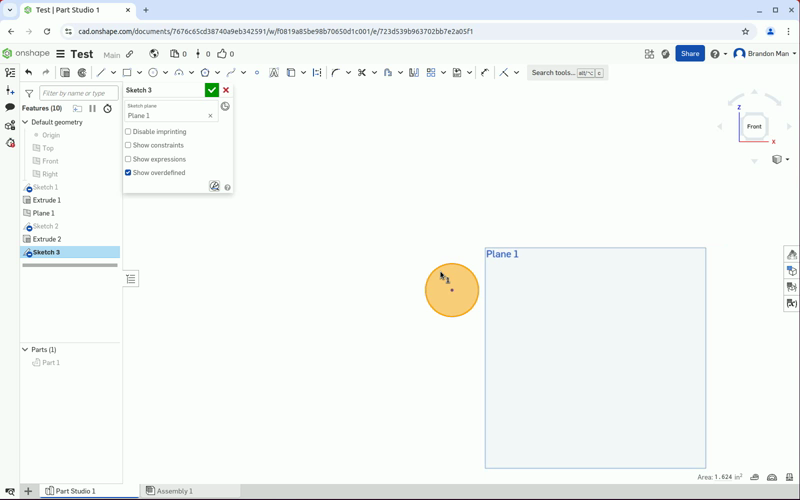
scroll(-6)
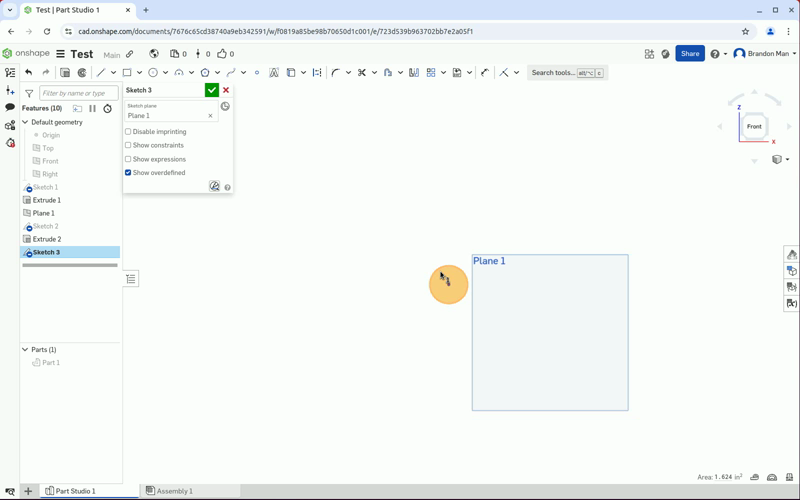
scroll(-6)
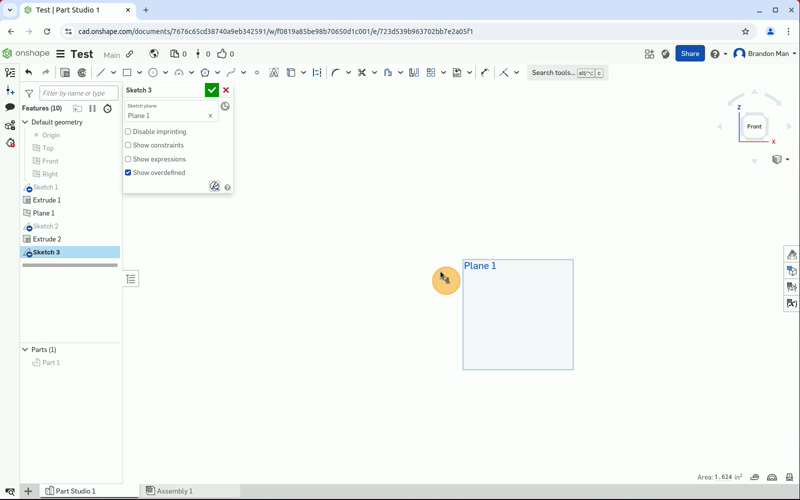
scroll(-6)
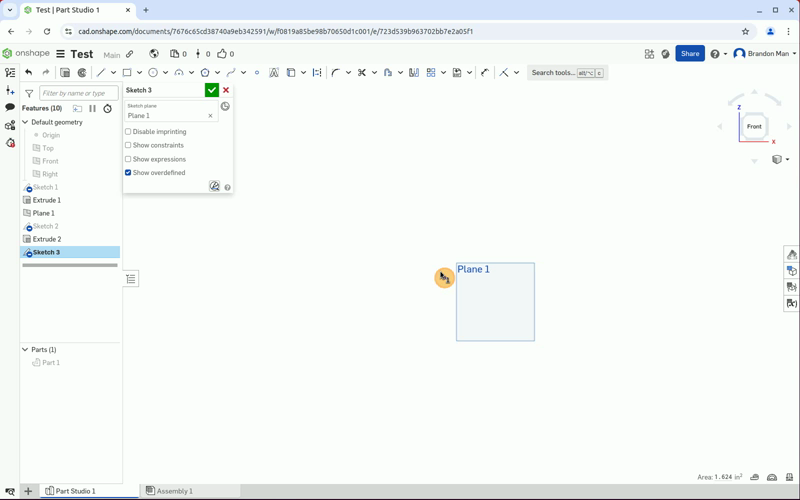
scroll(-6)
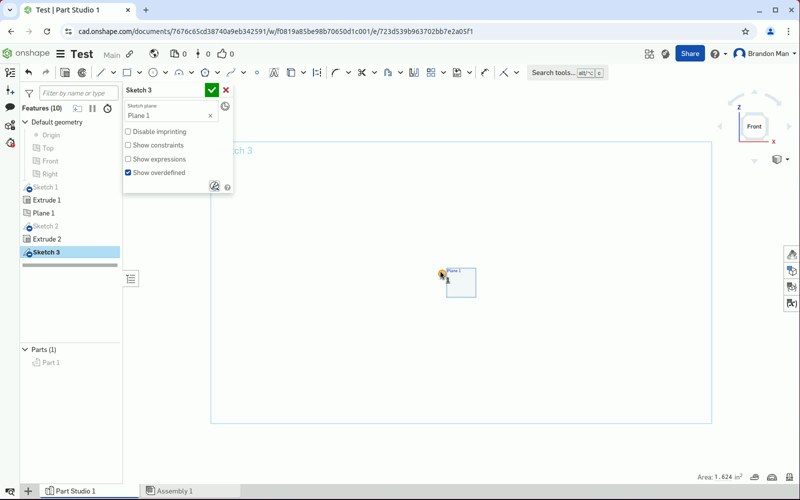
mouse_move(73, 352)
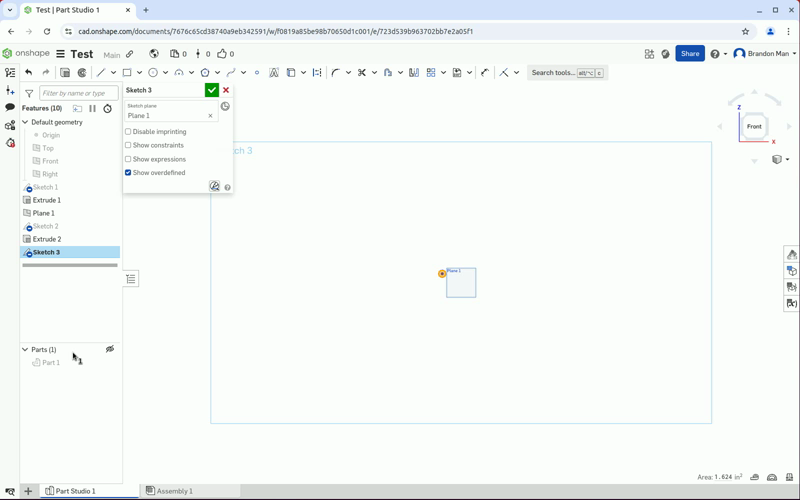
key(shift+y)
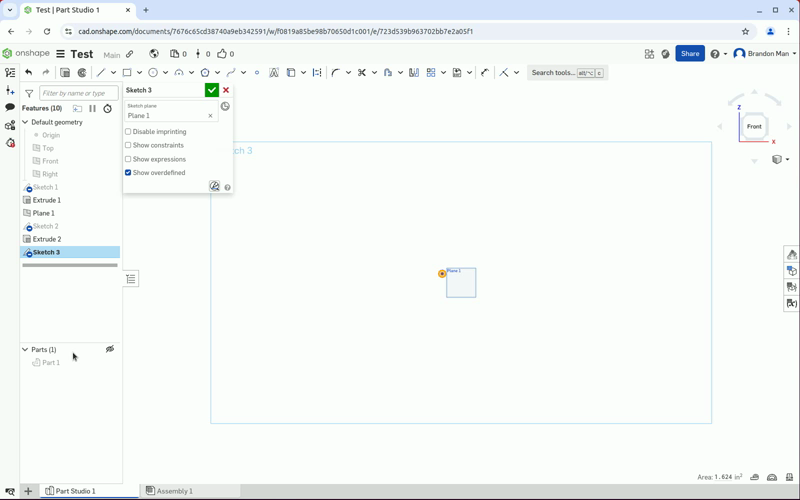
key(shift+e)
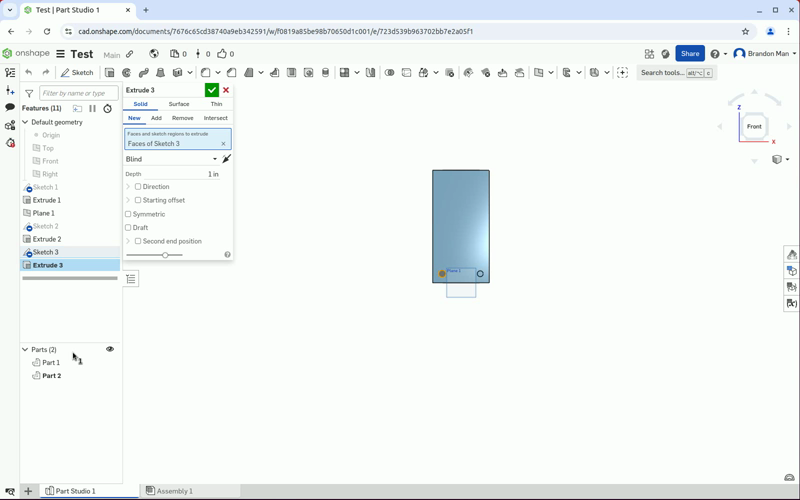
mouse_move(143, 106)
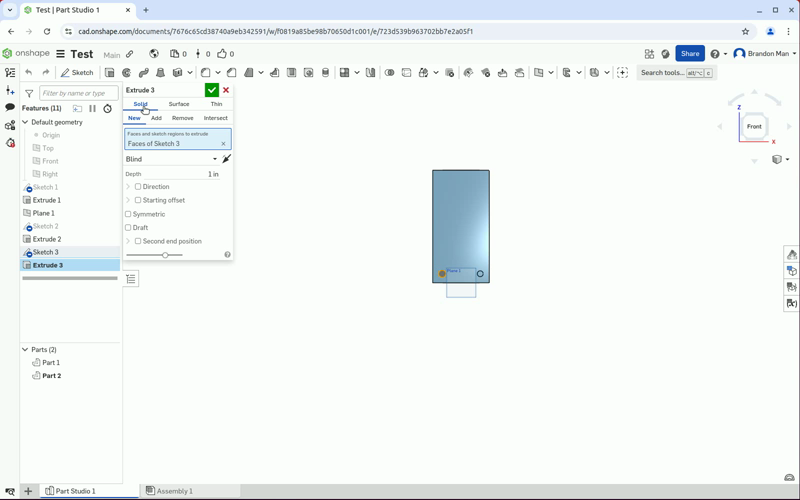
click(143, 106)
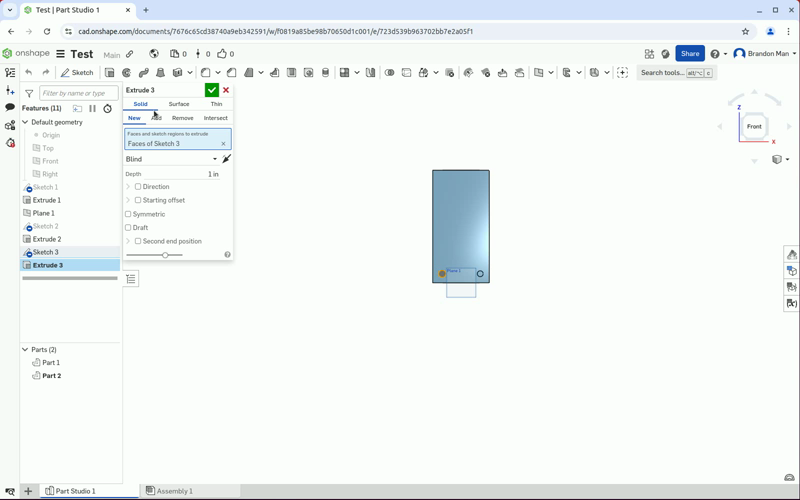
mouse_move(186, 120)
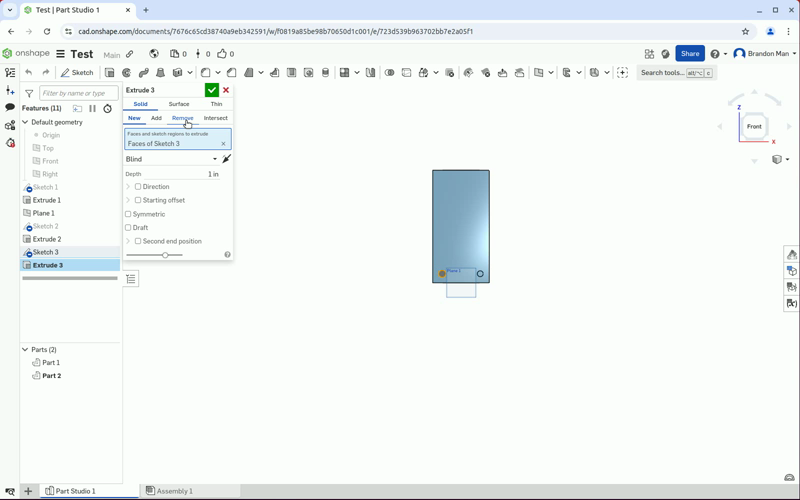
click(186, 120)
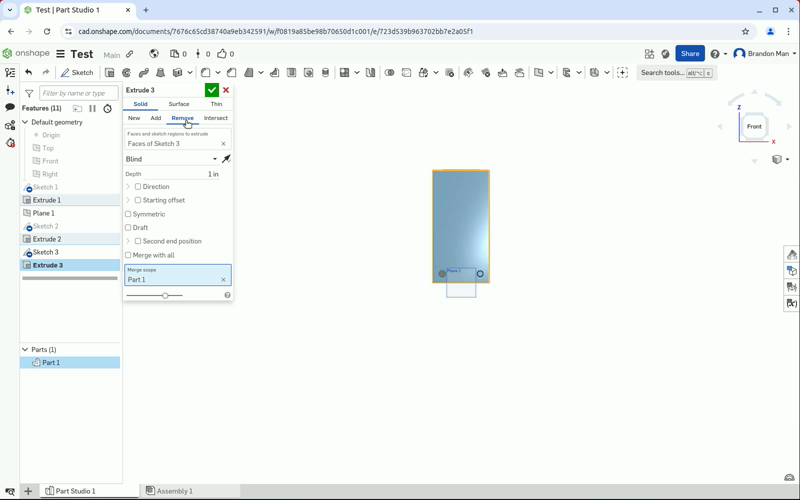
key(tab, 4)
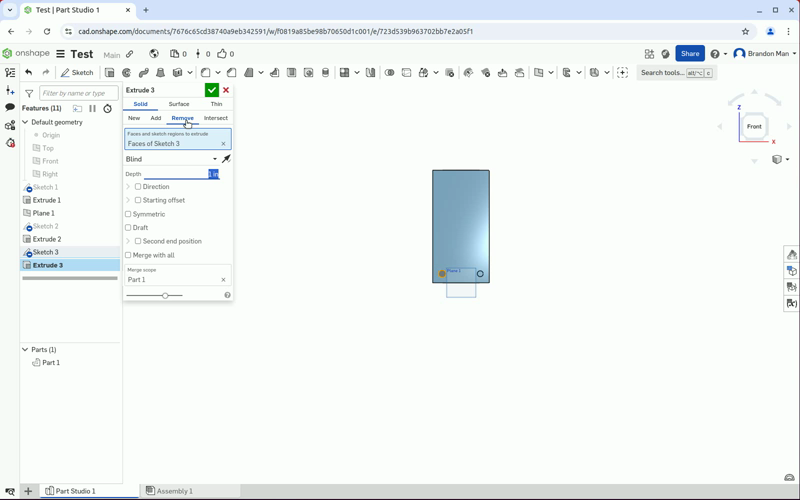
text(3.851)
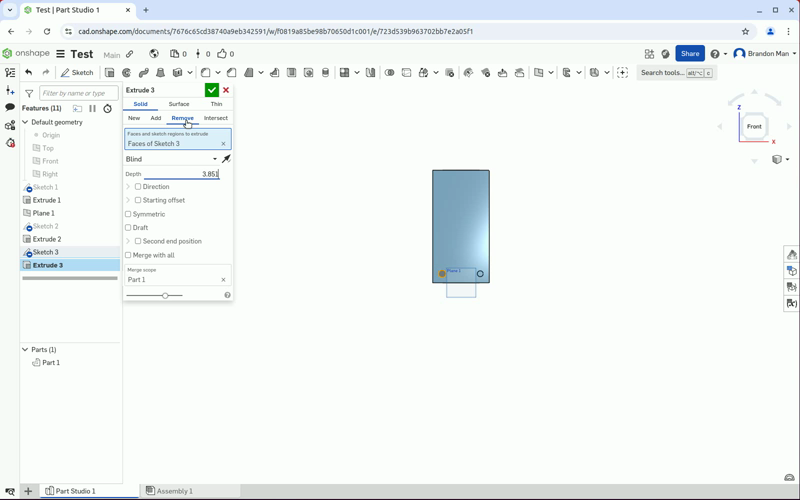
key(tab, 6)
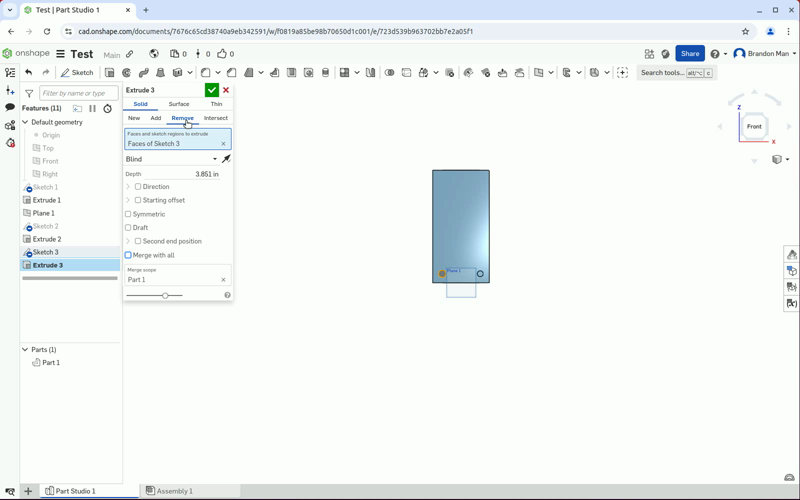
key(space)
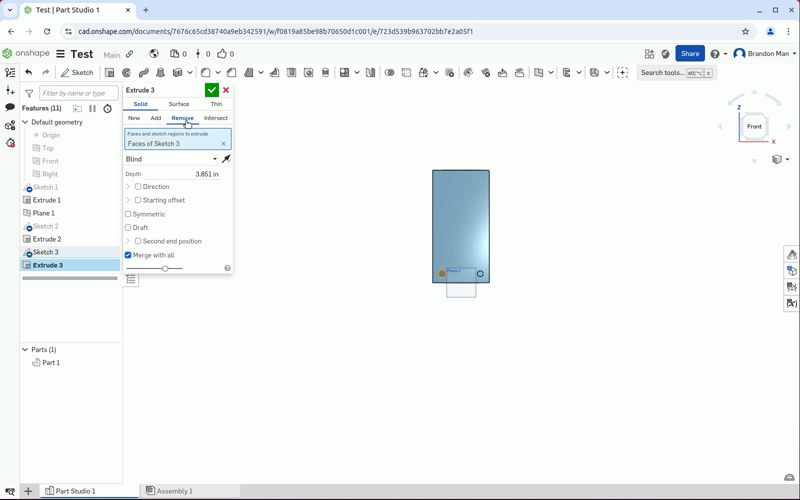
key(enter)
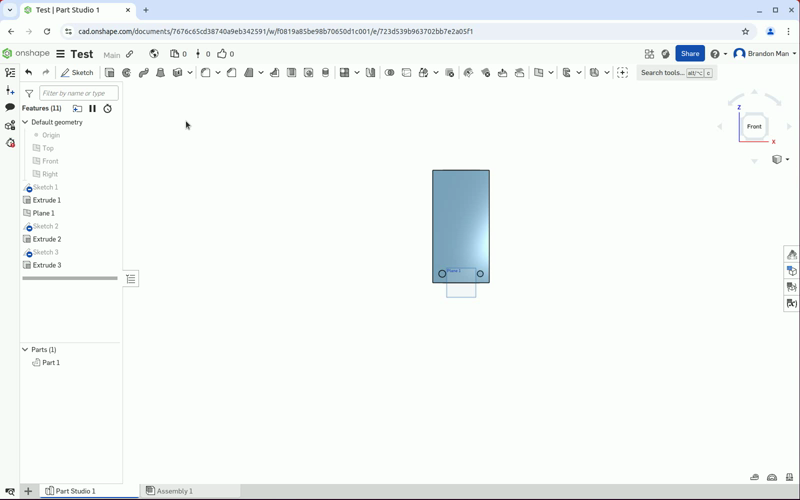
key(shift+h)
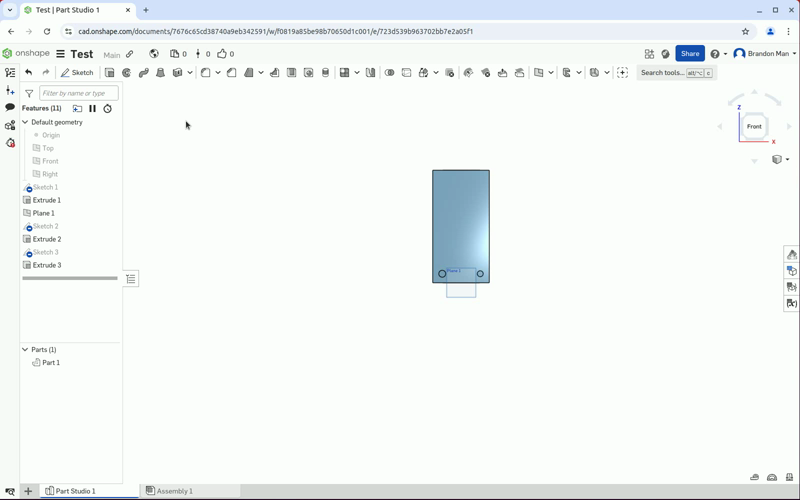
key(shift+h)
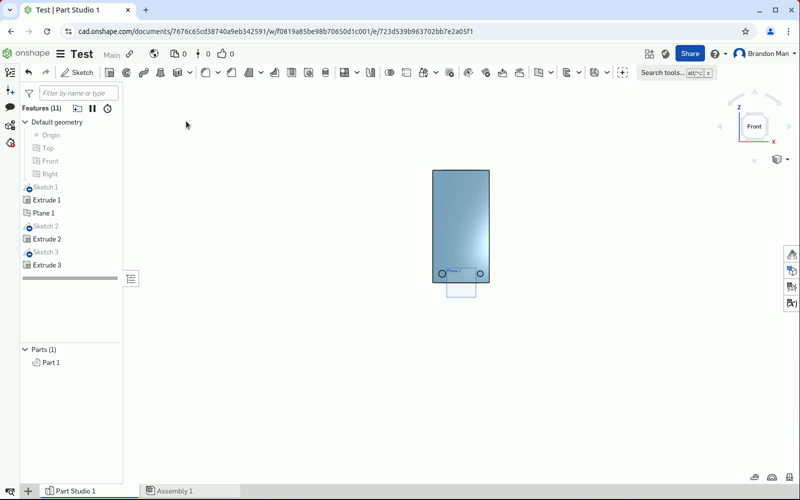
mouse_move(73, 189)
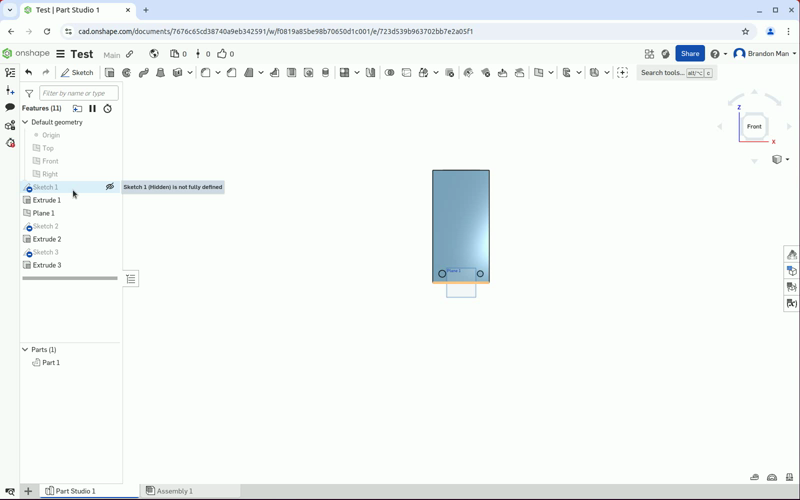
click(73, 189)
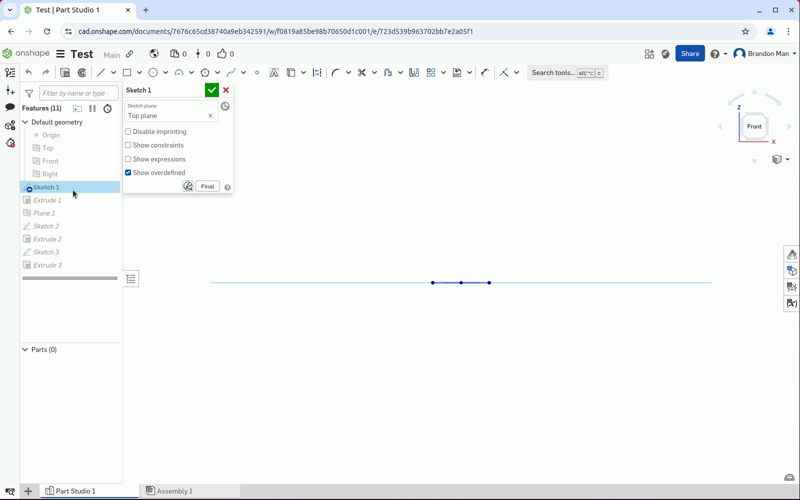
mouse_move(229, 92)
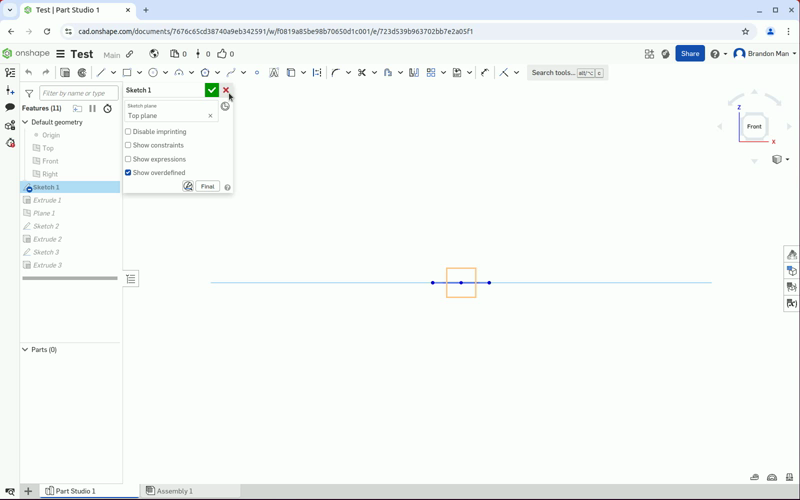
click(229, 92)
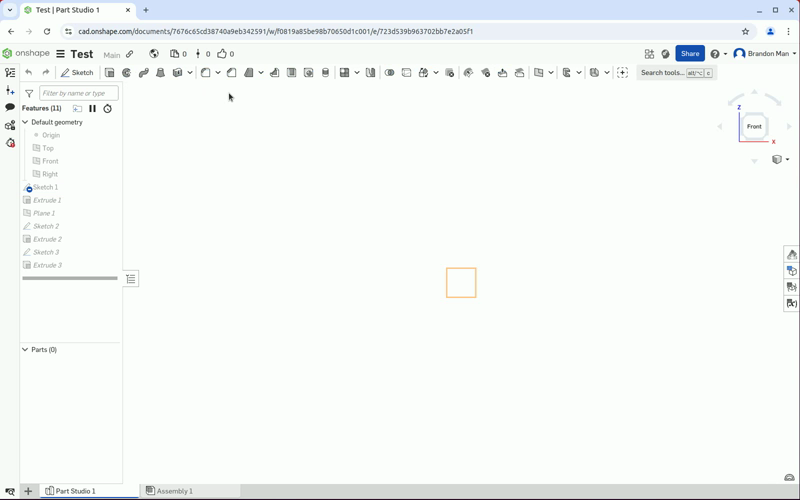
key(shift+s)
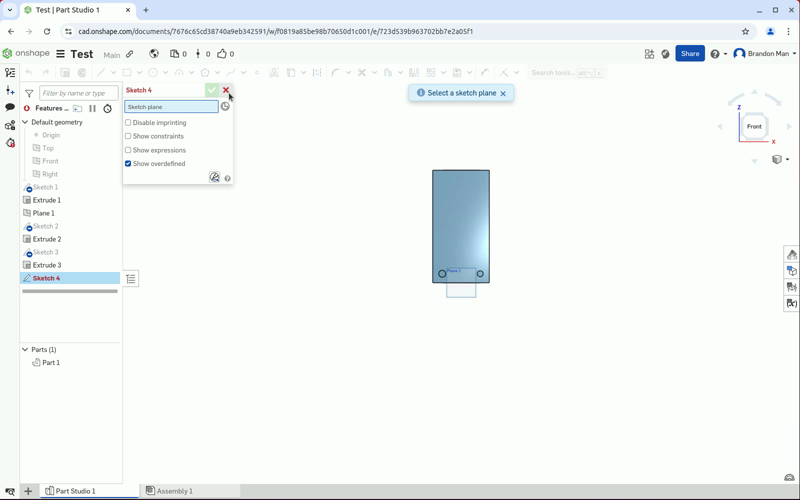
mouse_move(73, 215)
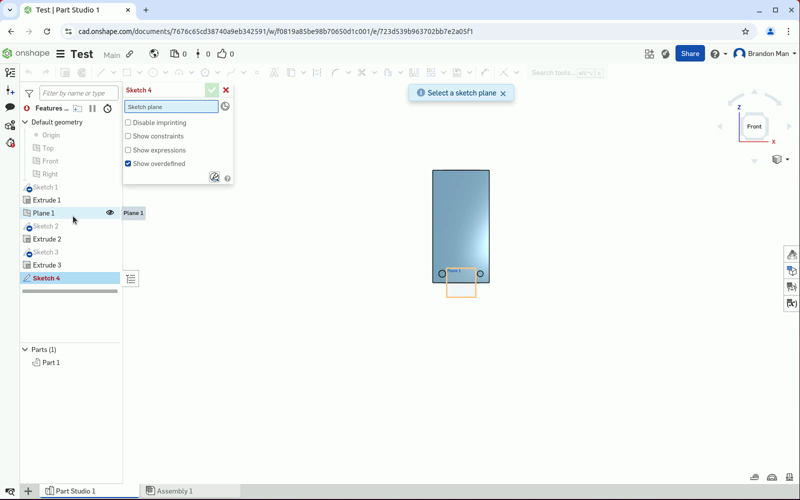
click(73, 215)
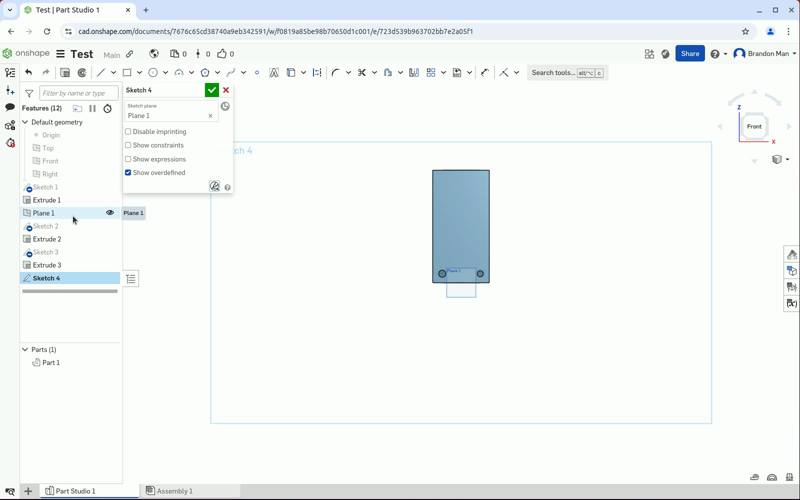
mouse_move(73, 352)
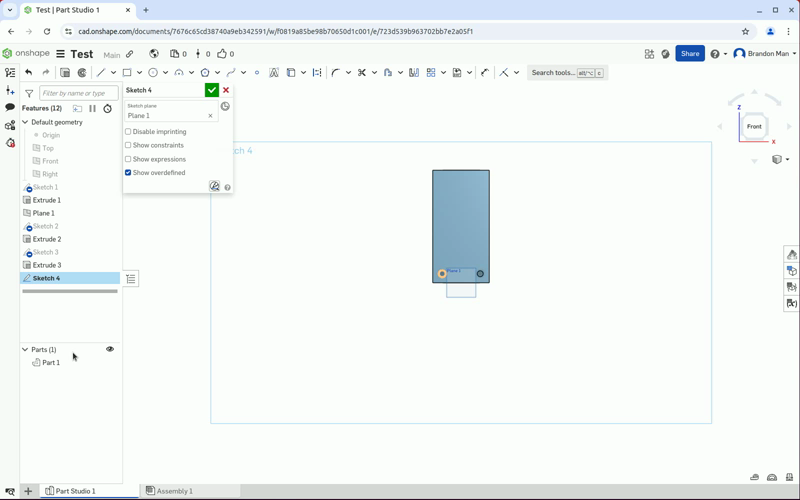
key(y)
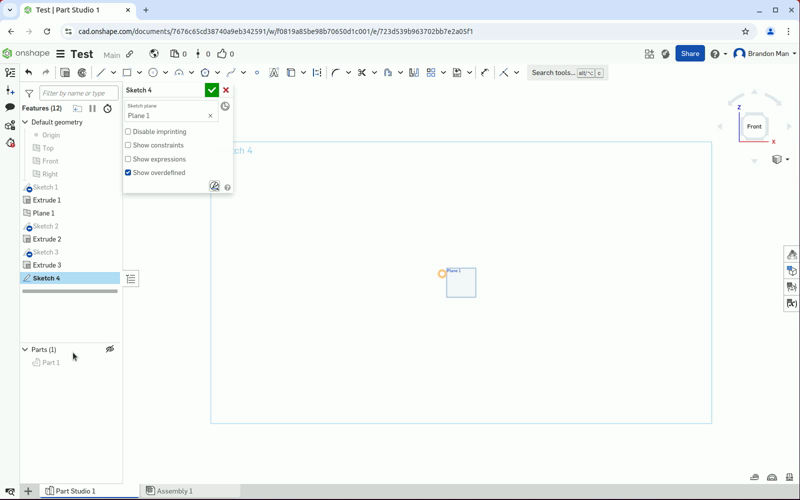
key(c)
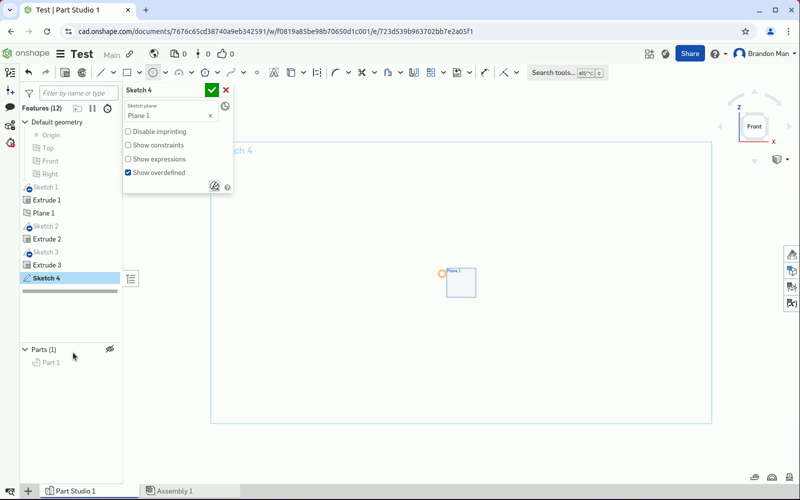
key_down(shift)
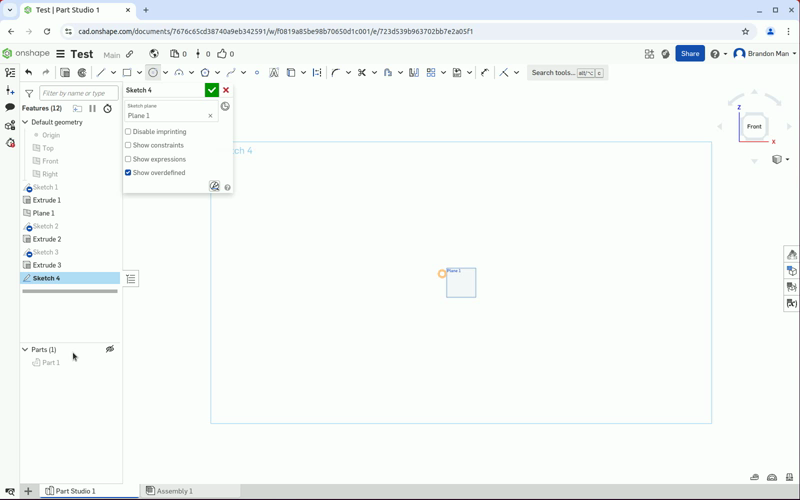
mouse_move(442, 179)
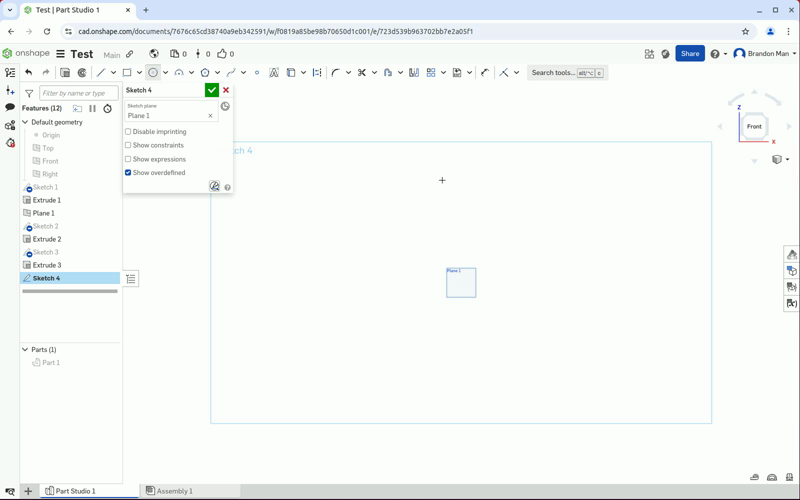
click(442, 179)
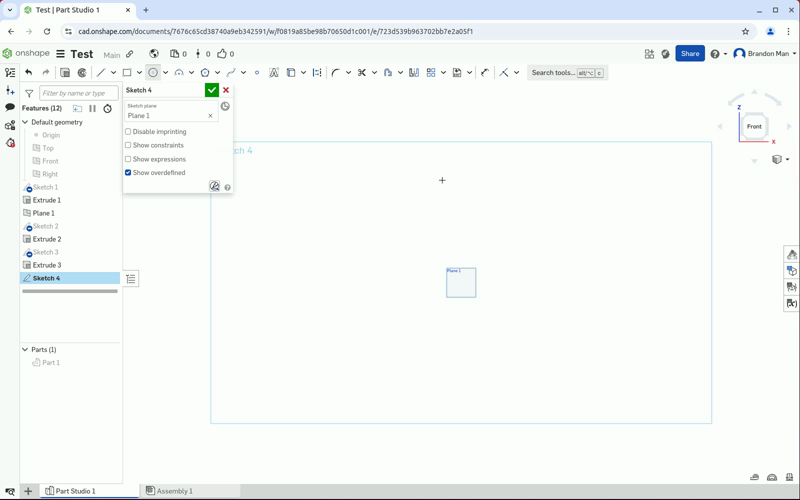
key_up(shift)
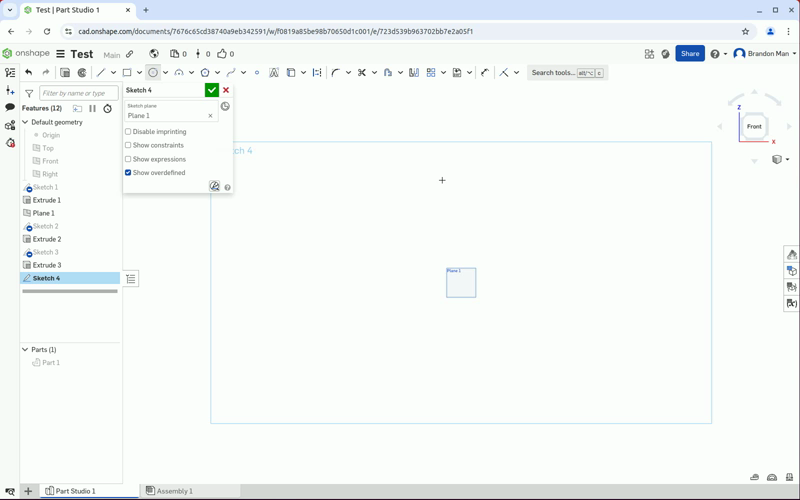
mouse_move(445, 179)
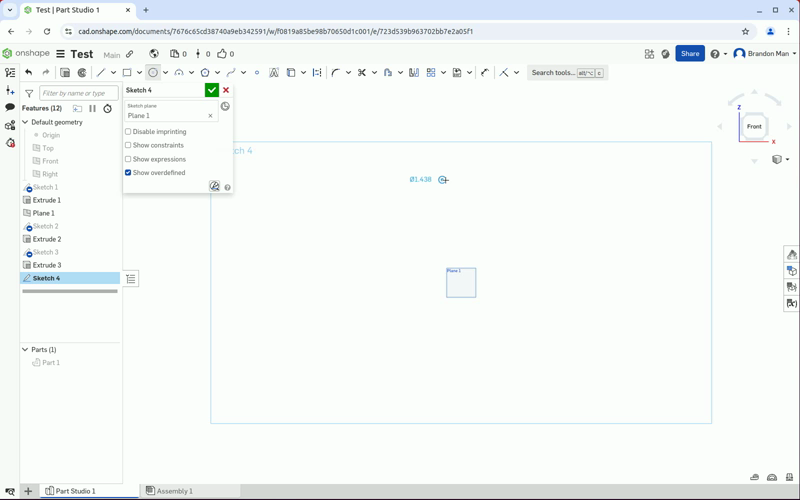
click(445, 179)
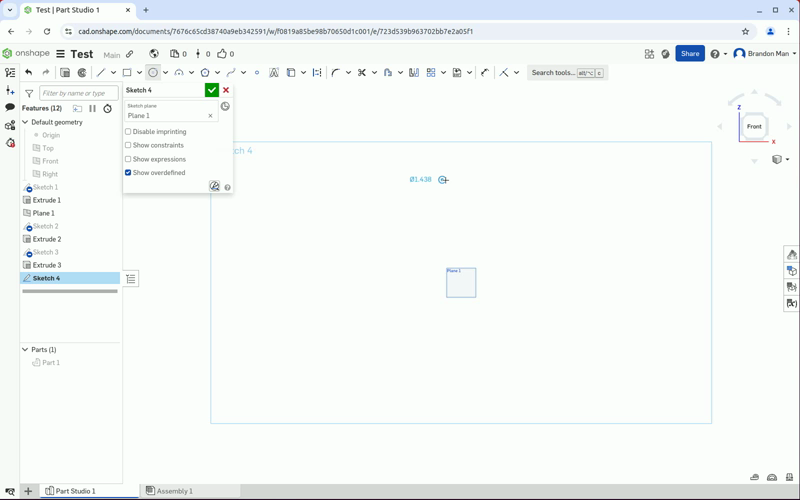
key(esc)
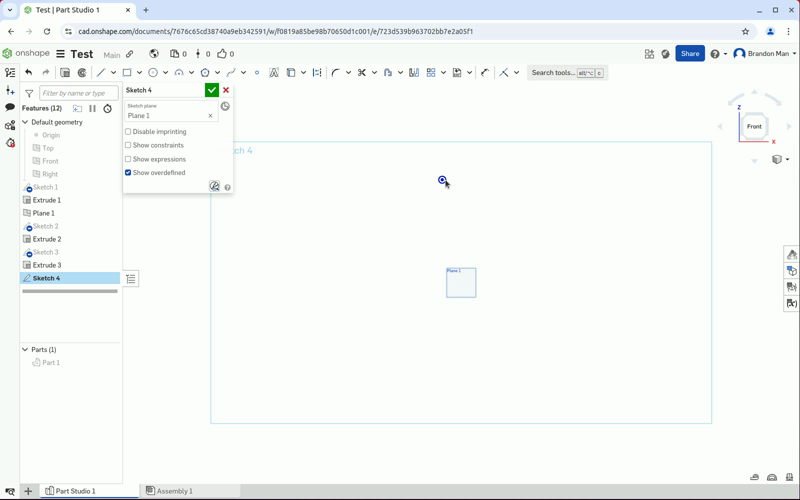
mouse_move(440, 177)
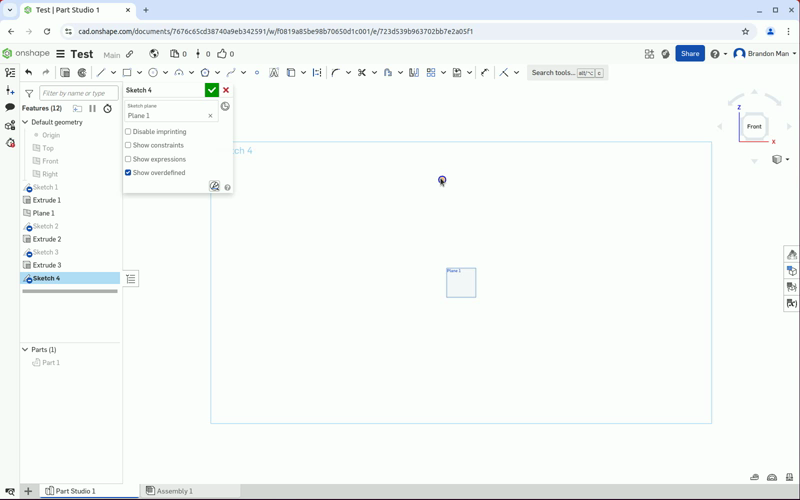
scroll(6)
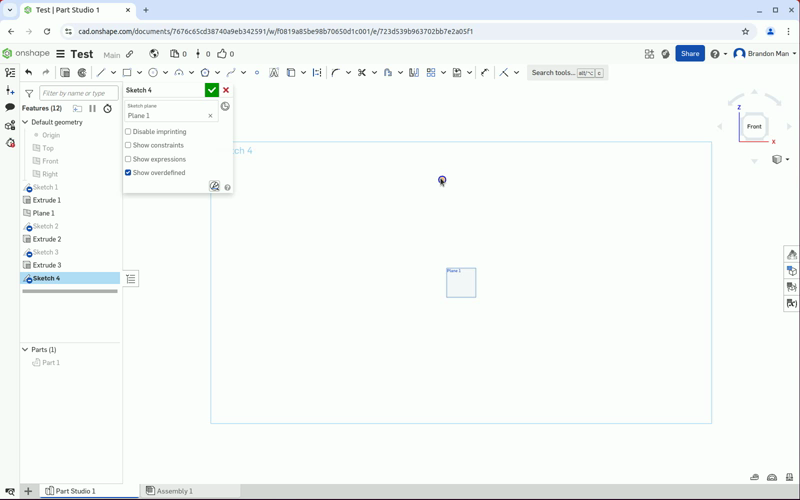
scroll(6)
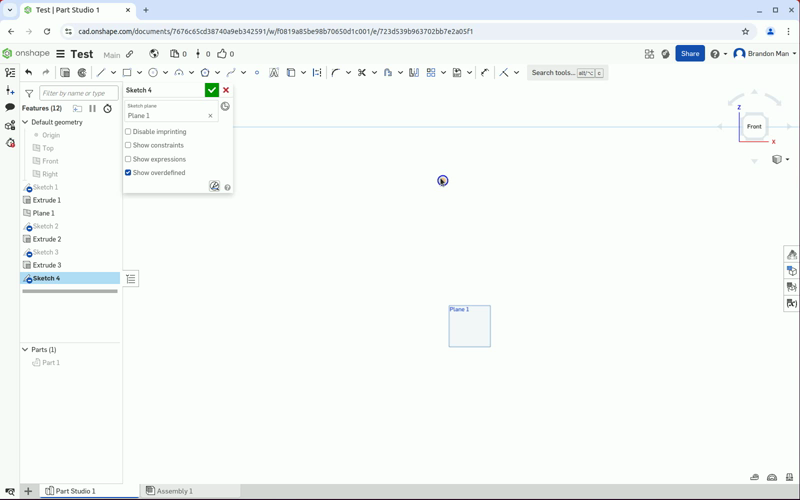
scroll(6)
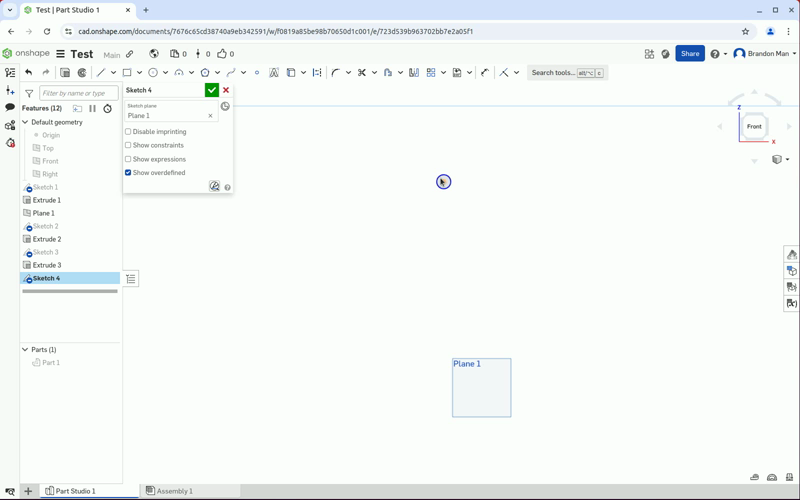
scroll(6)
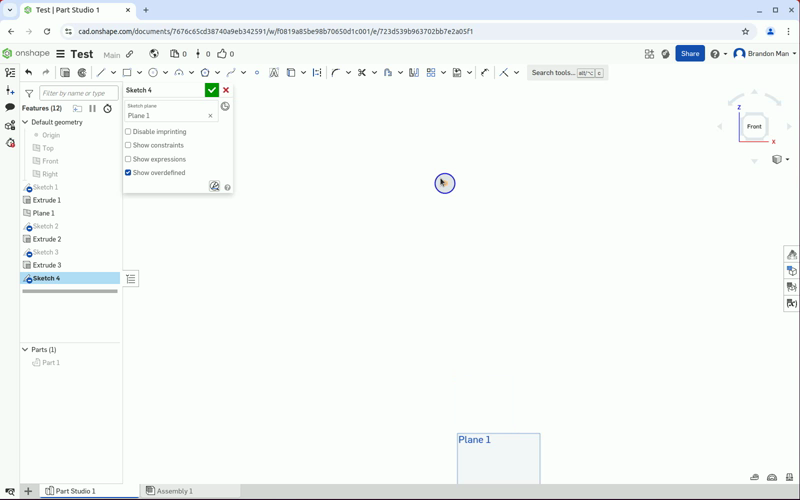
scroll(6)
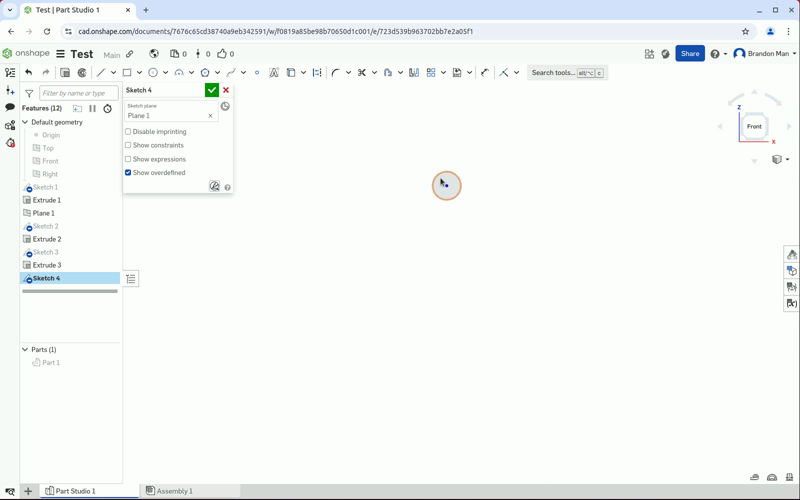
scroll(6)
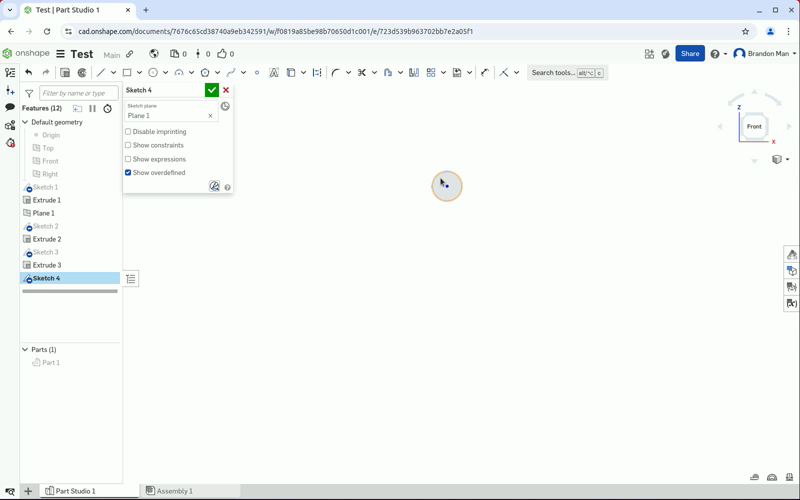
scroll(6)
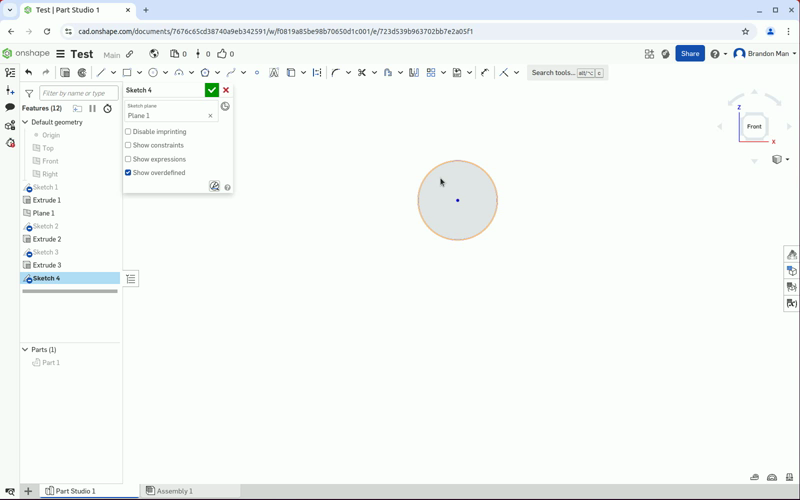
click(440, 177)
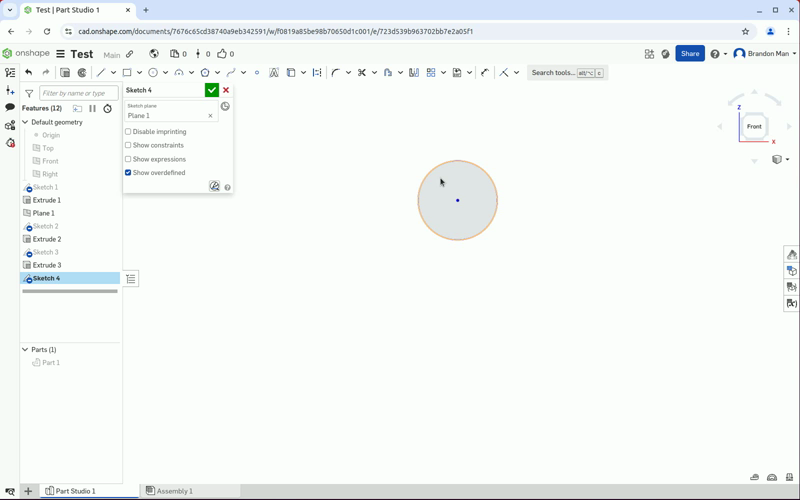
scroll(-6)
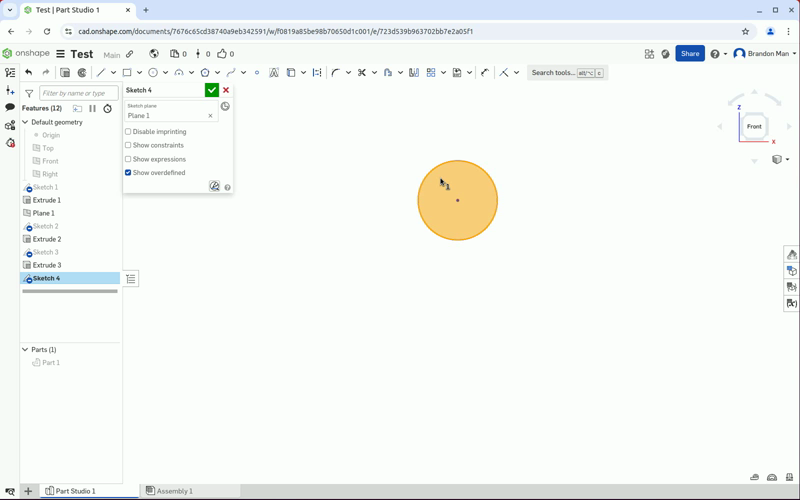
scroll(-6)
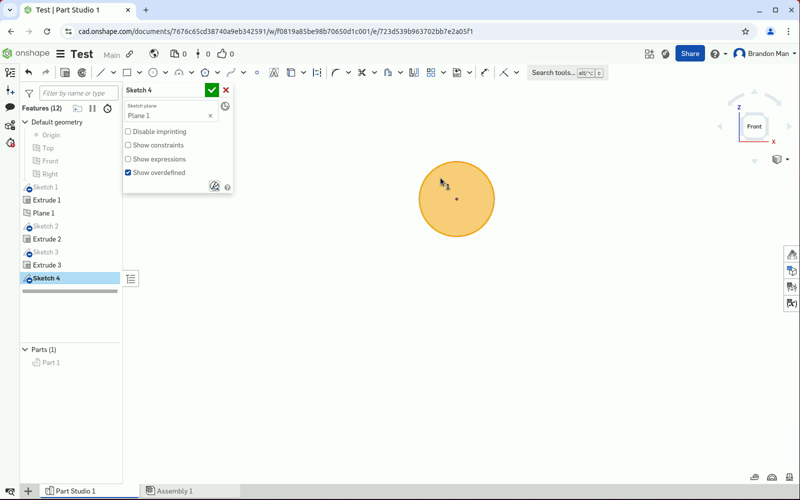
scroll(-6)
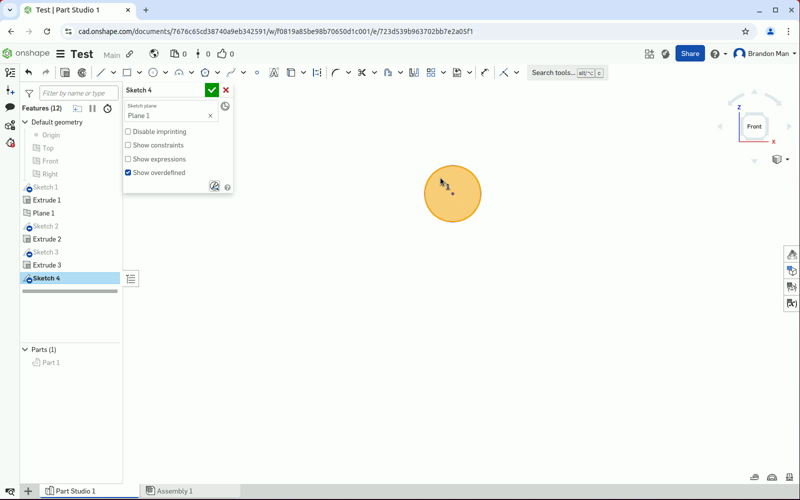
scroll(-6)
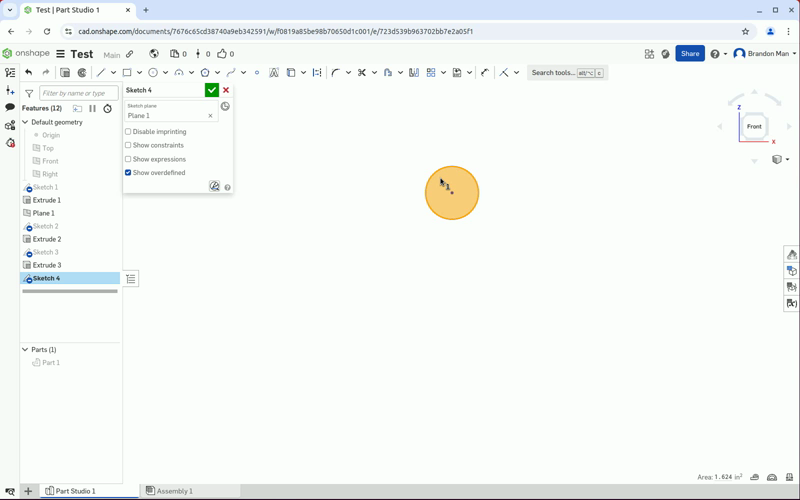
scroll(-6)
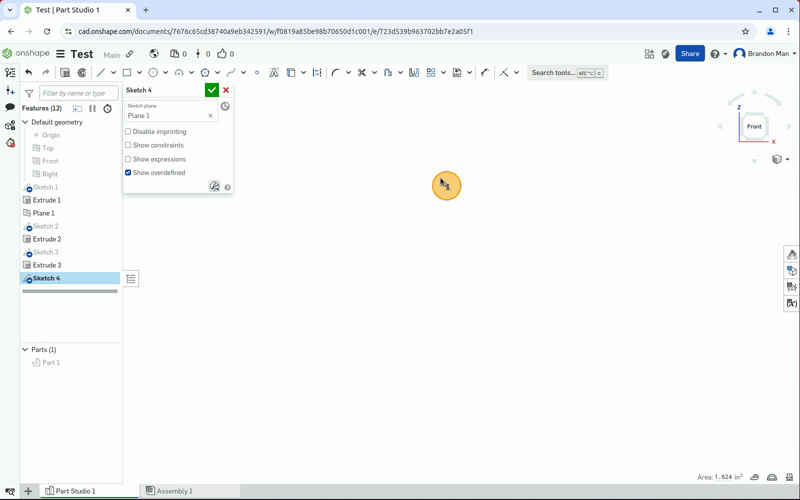
scroll(-6)
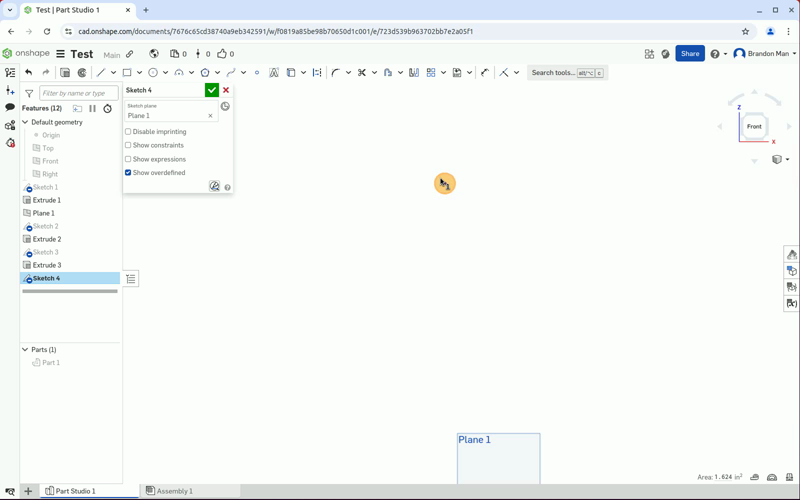
scroll(-6)
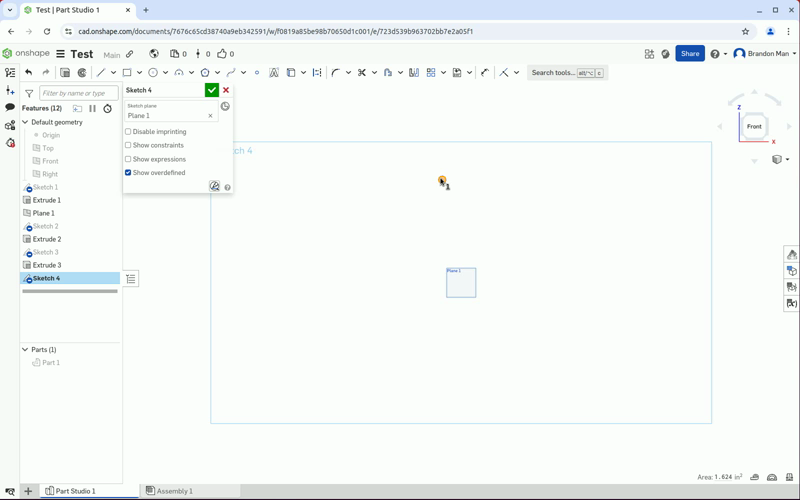
mouse_move(73, 352)
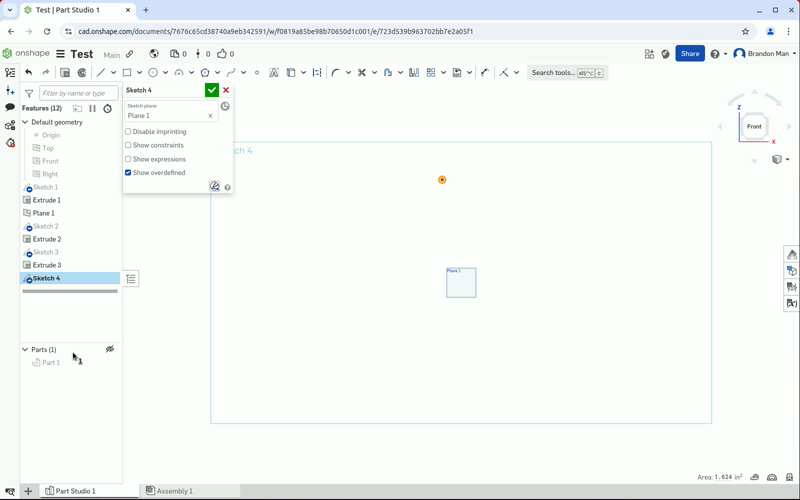
key(shift+y)
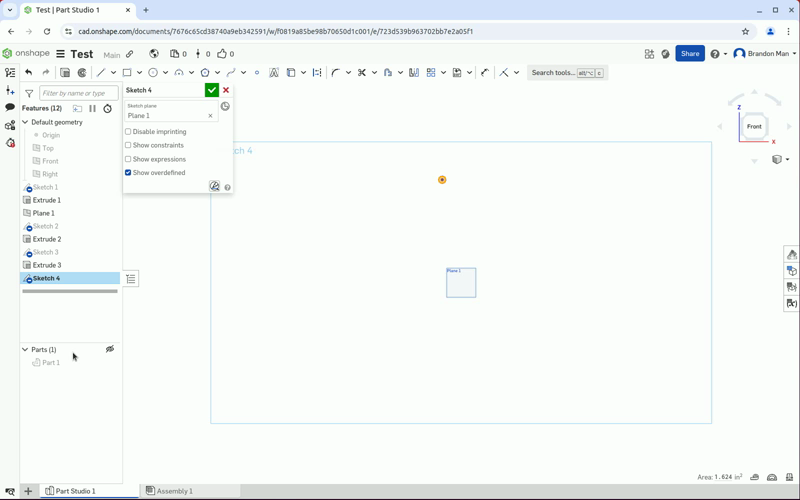
key(shift+e)
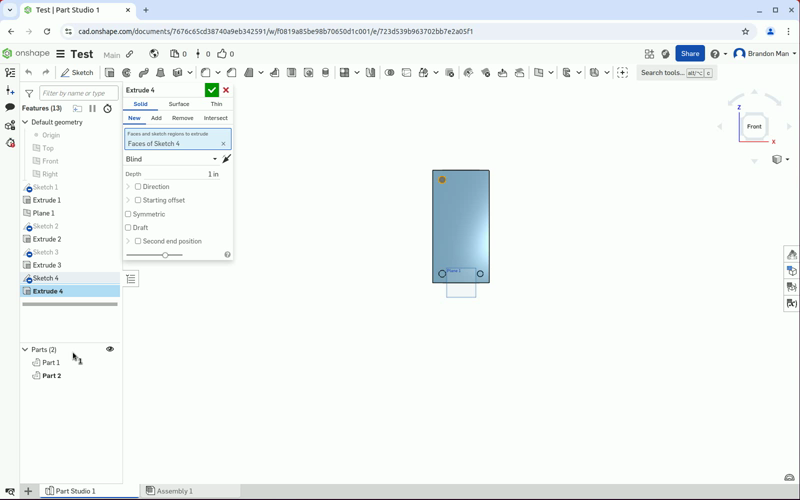
mouse_move(143, 106)
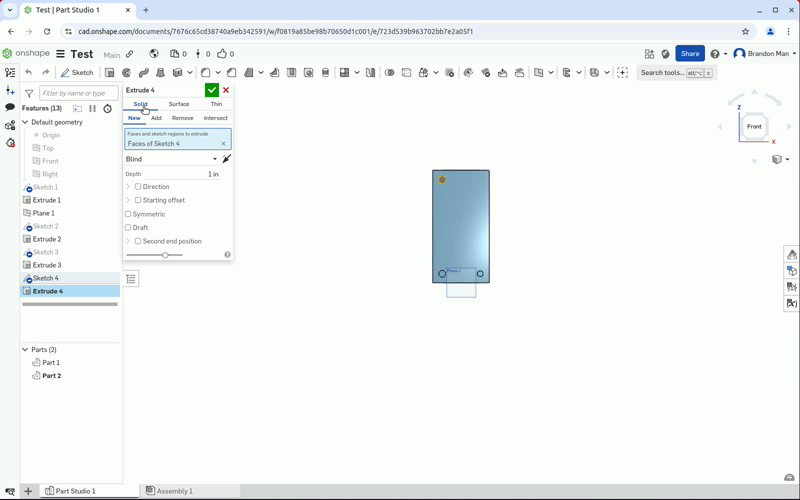
click(143, 106)
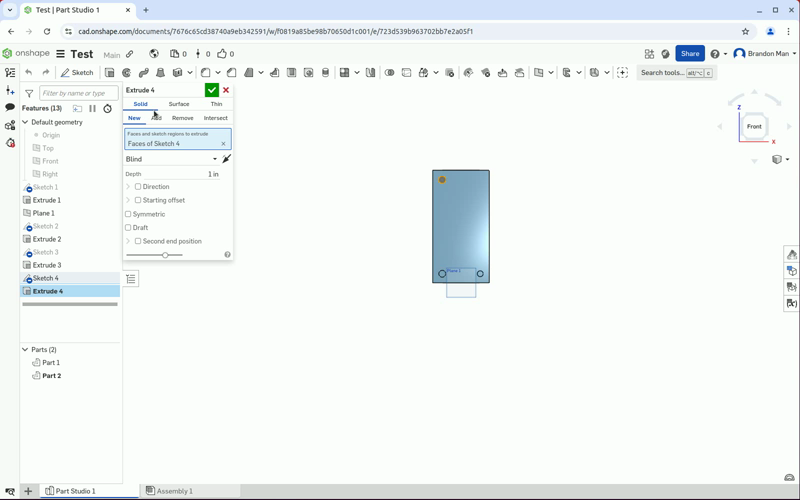
mouse_move(186, 120)
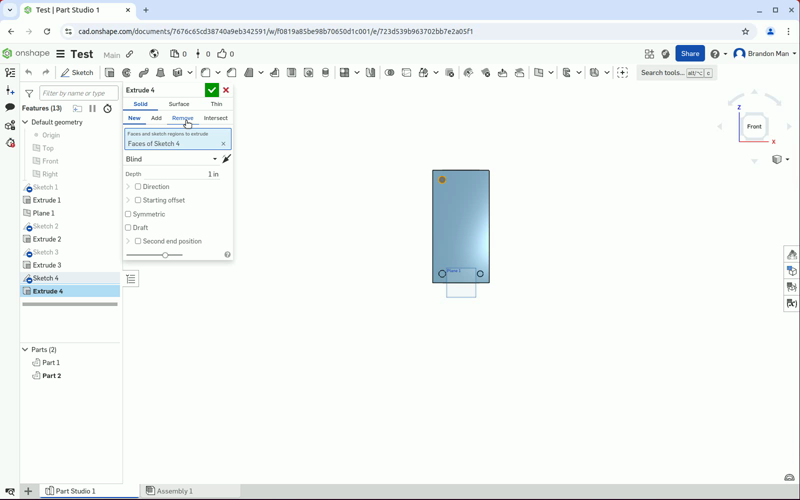
click(186, 120)
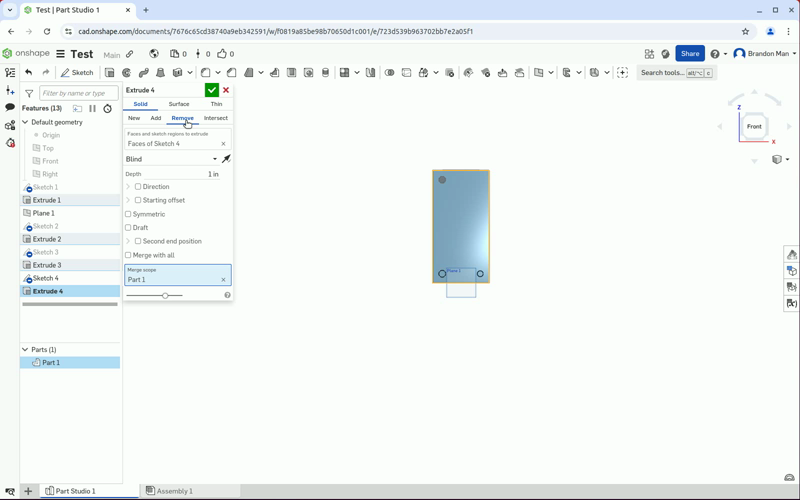
key(tab, 4)
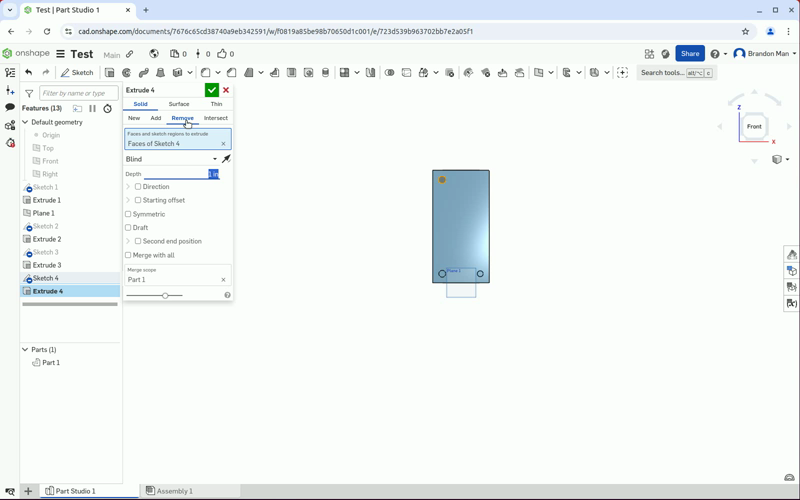
text(3.851)
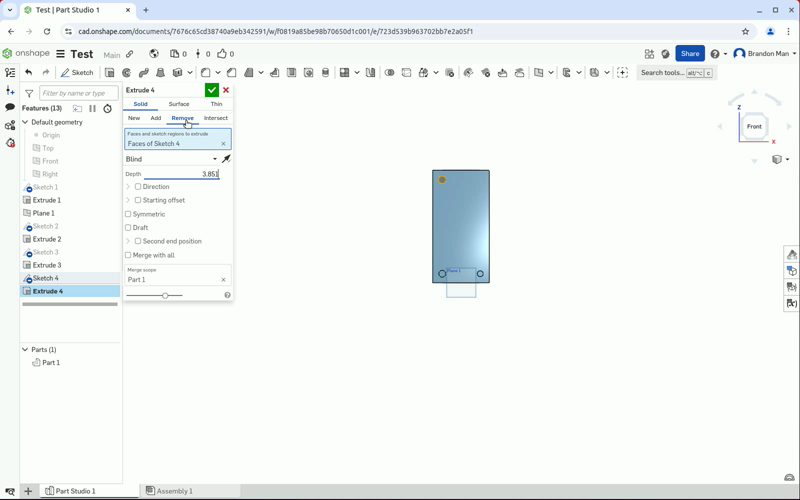
key(tab, 6)
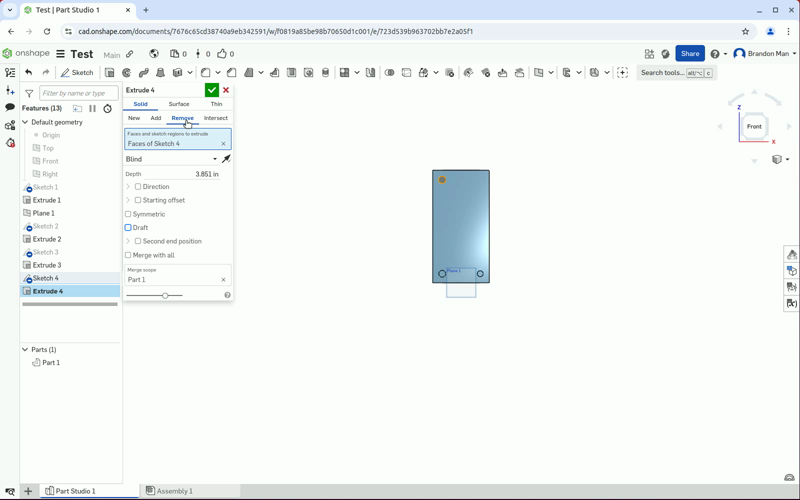
key(space)
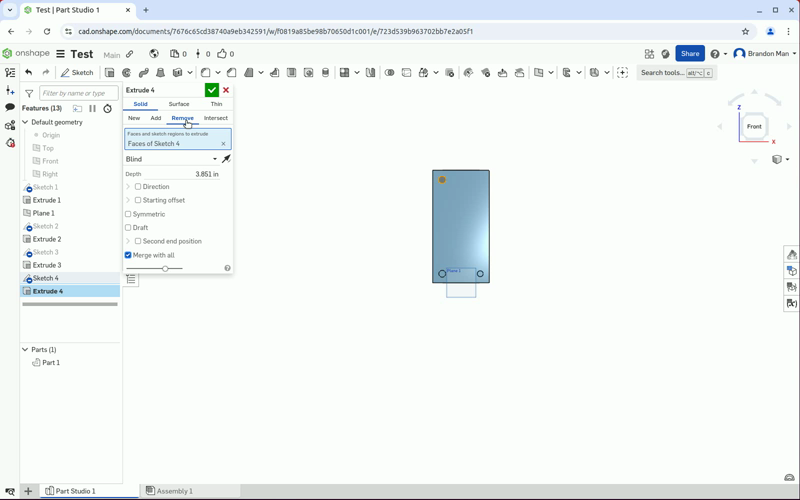
key(enter)
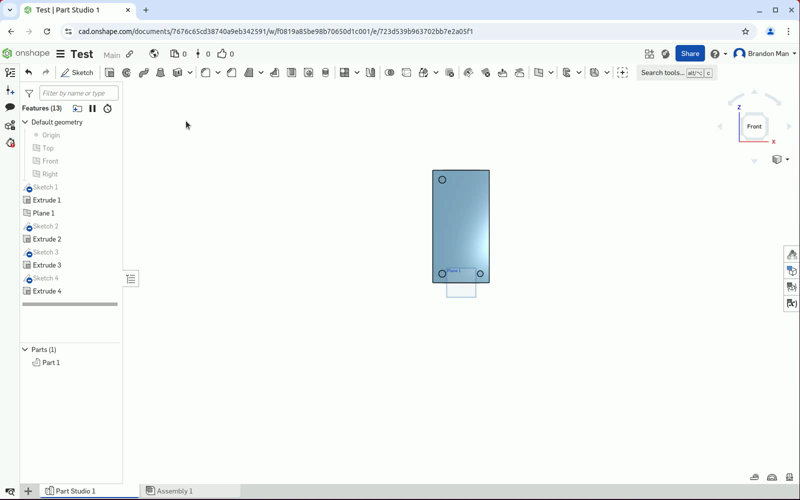
key(shift+h)
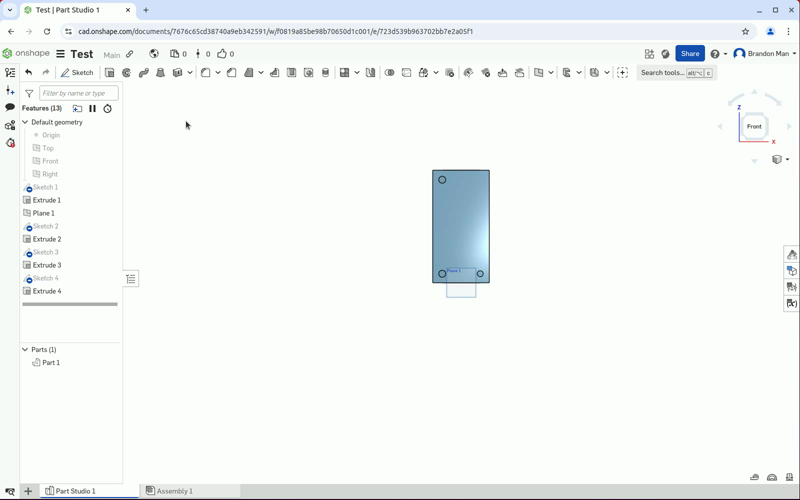
key(shift+h)
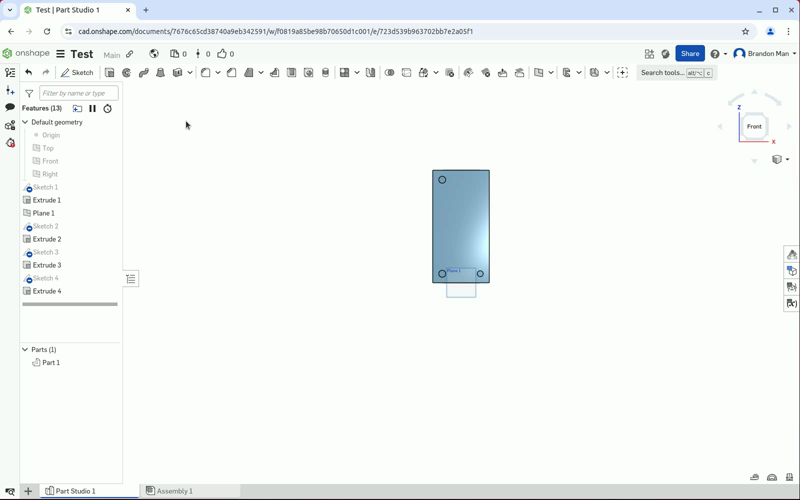
mouse_move(73, 189)
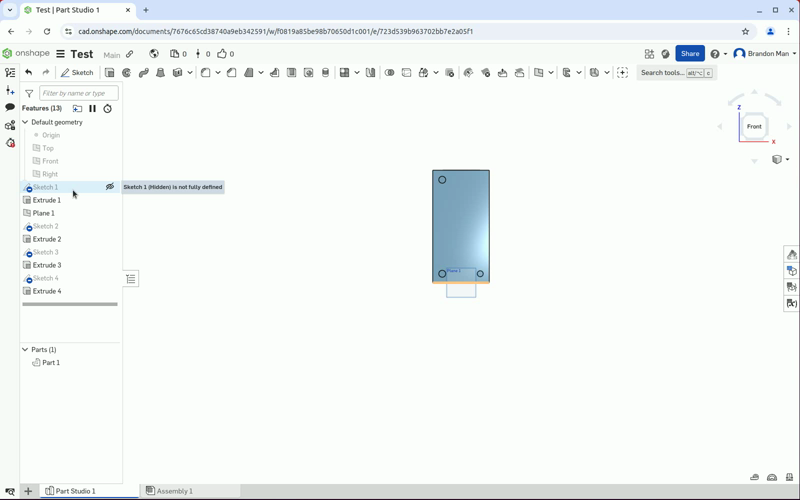
click(73, 189)
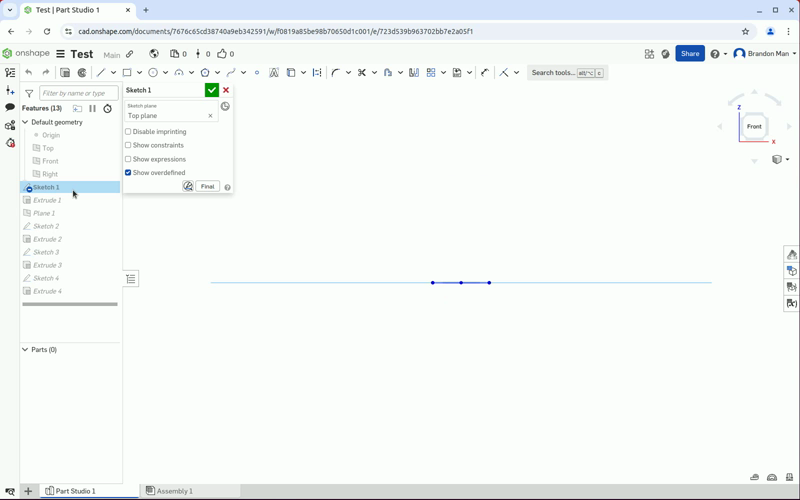
mouse_move(229, 92)
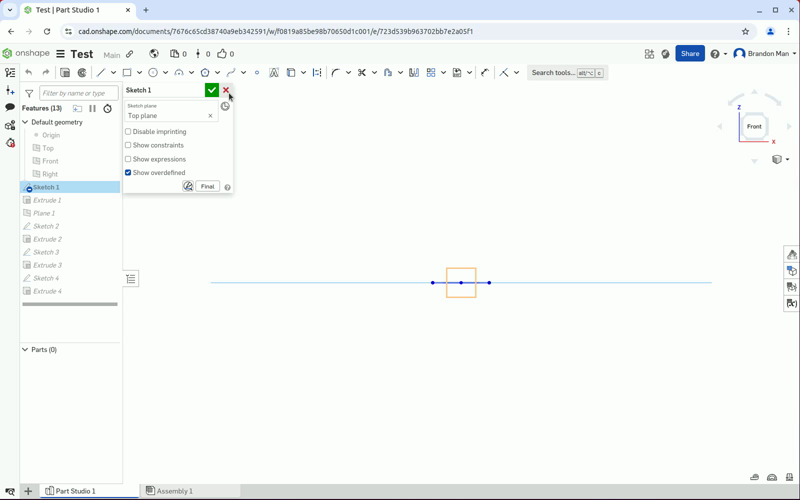
click(229, 92)
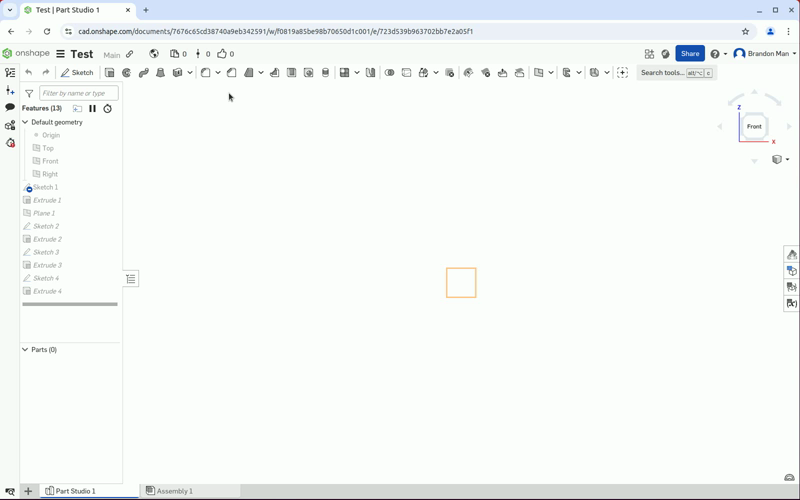
key(shift+s)
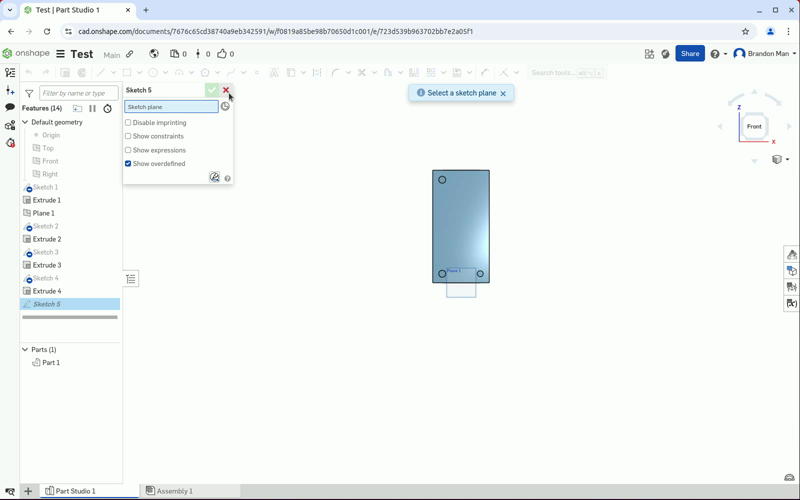
mouse_move(73, 215)
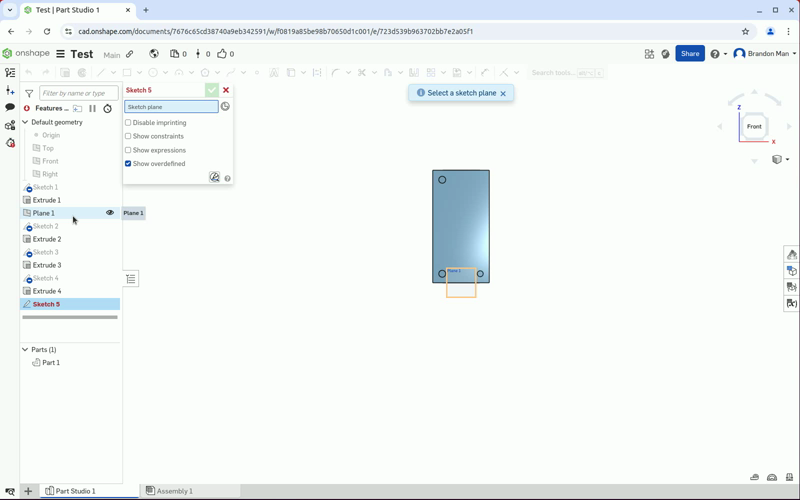
click(73, 215)
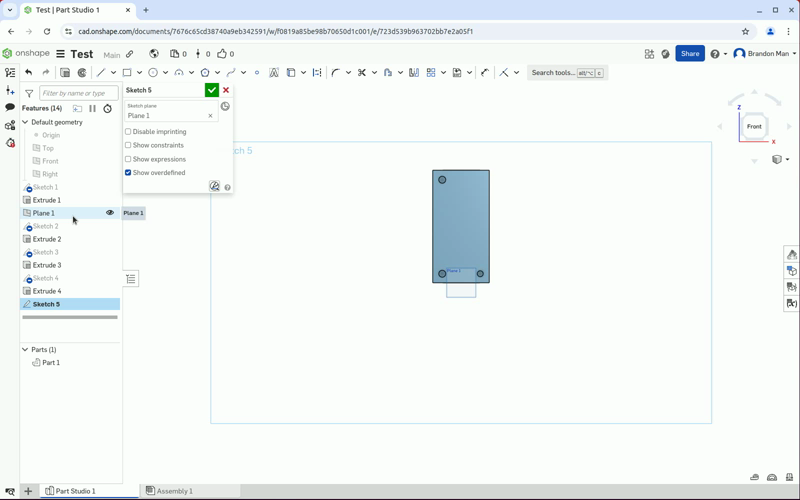
mouse_move(73, 352)
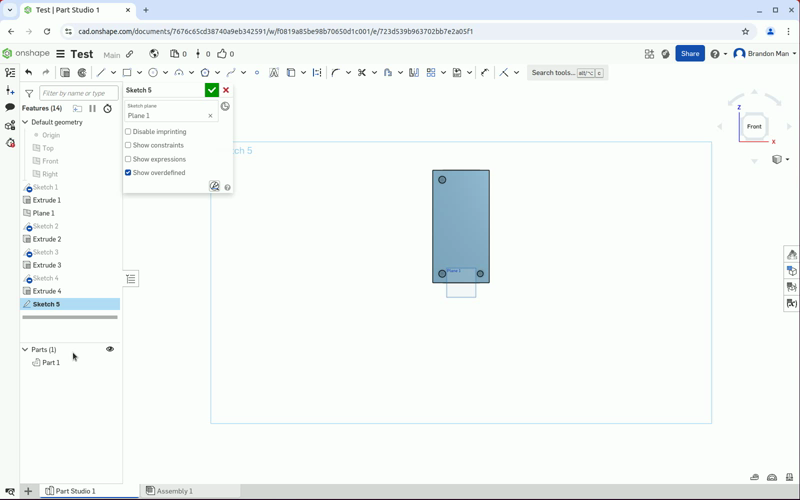
key(y)
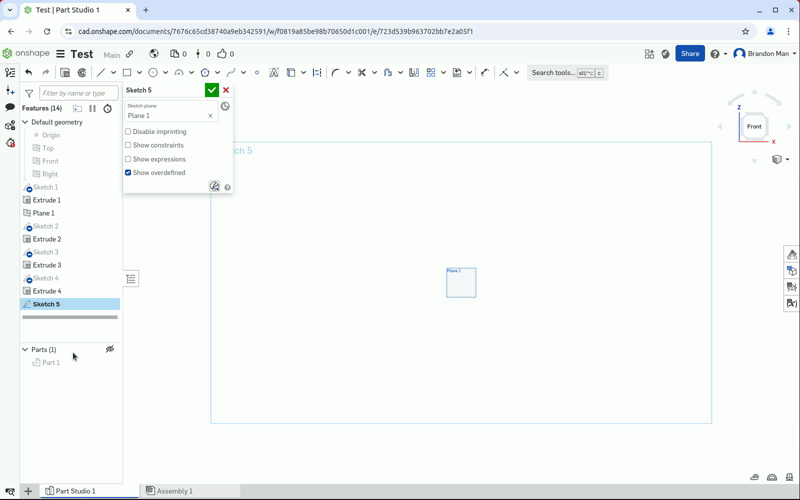
key(c)
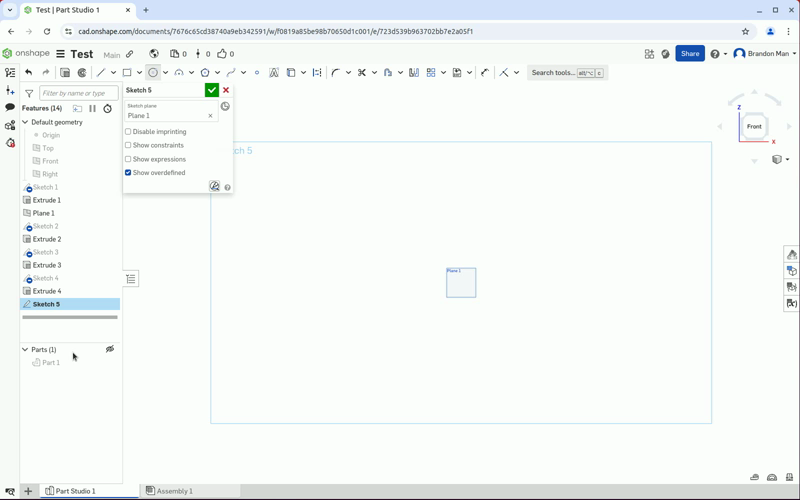
key_down(shift)
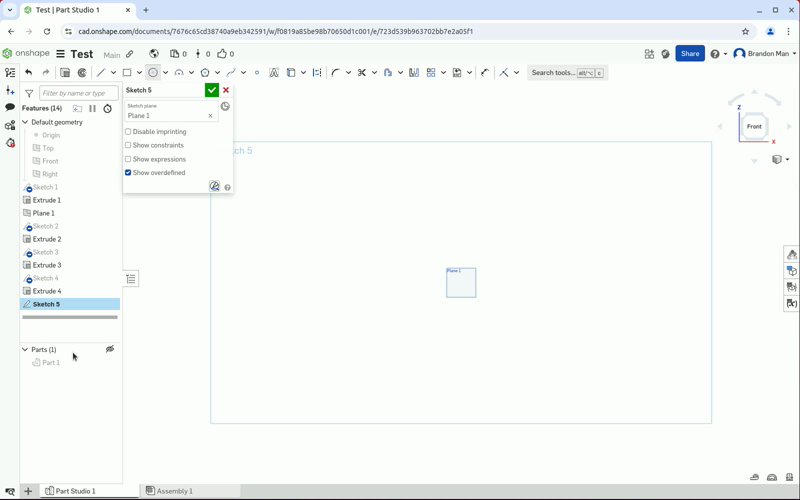
mouse_move(480, 179)
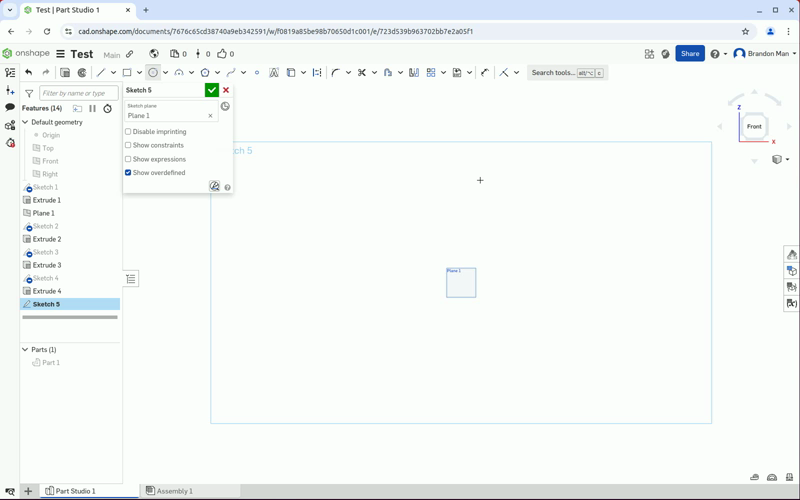
click(480, 179)
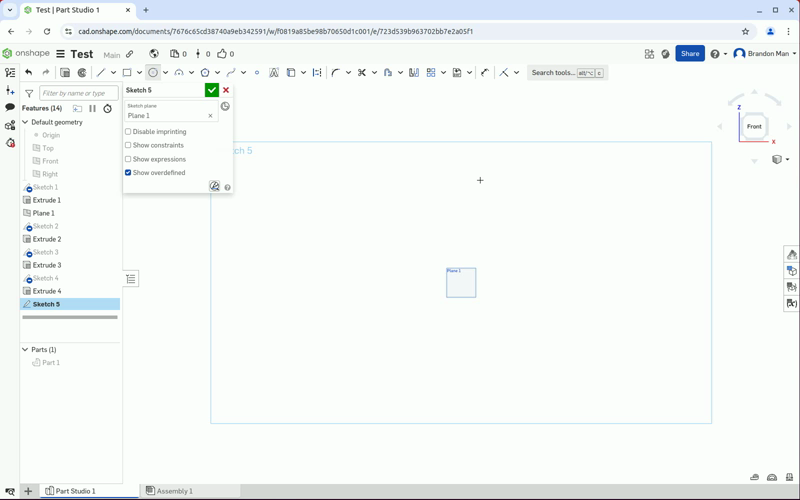
key_up(shift)
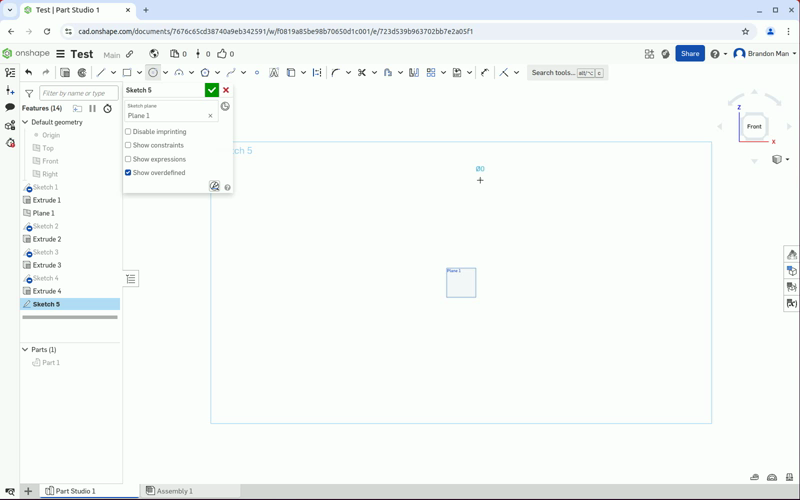
mouse_move(483, 179)
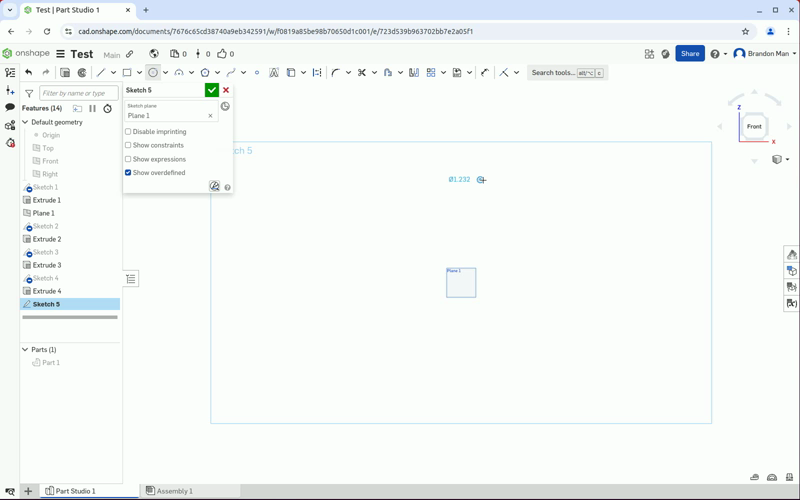
click(483, 179)
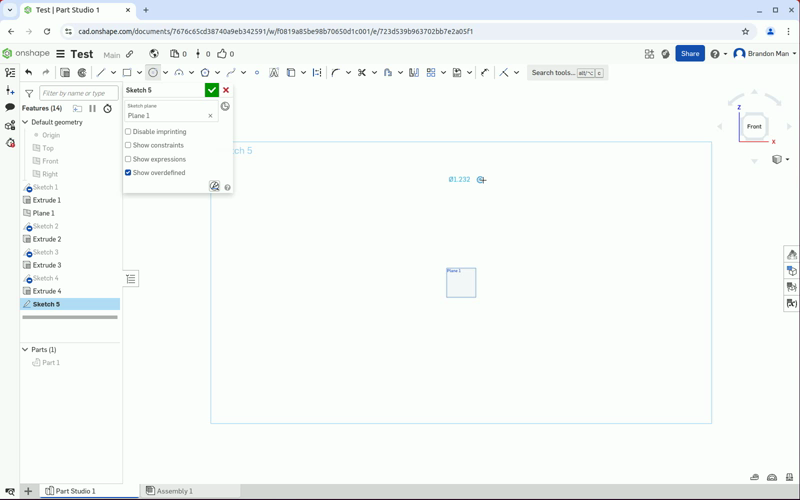
key(esc)
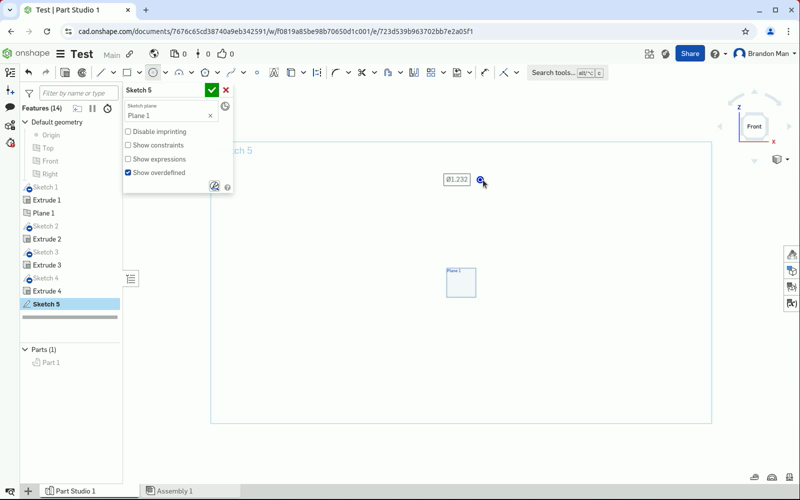
mouse_move(479, 181)
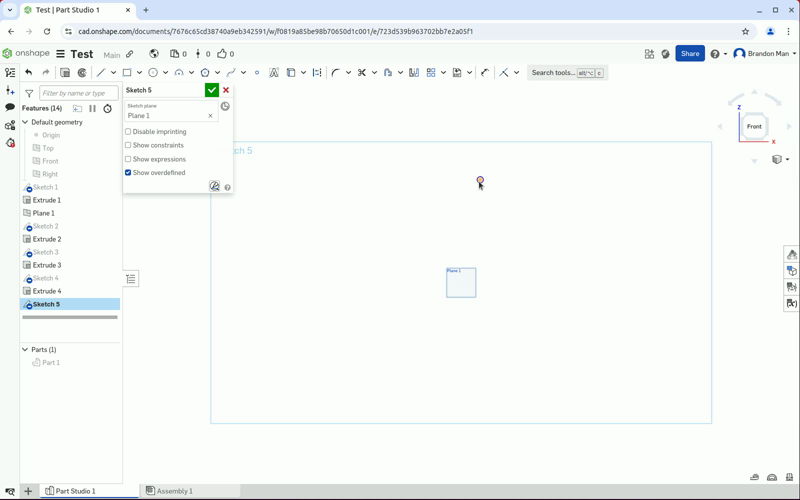
scroll(6)
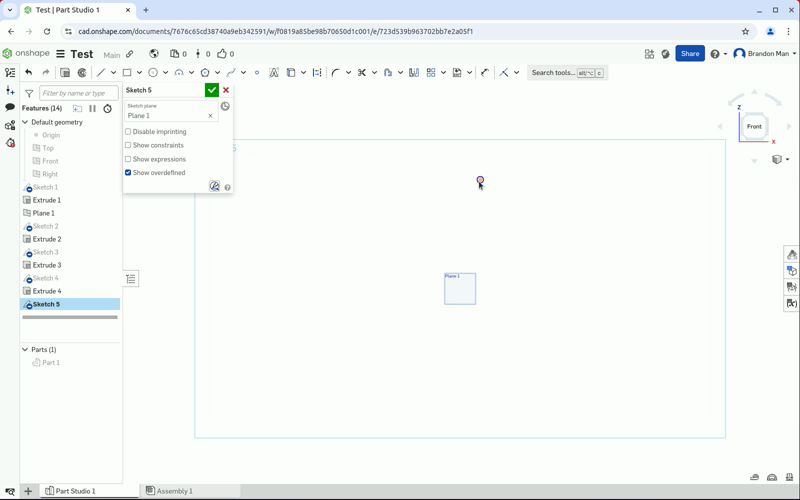
scroll(6)
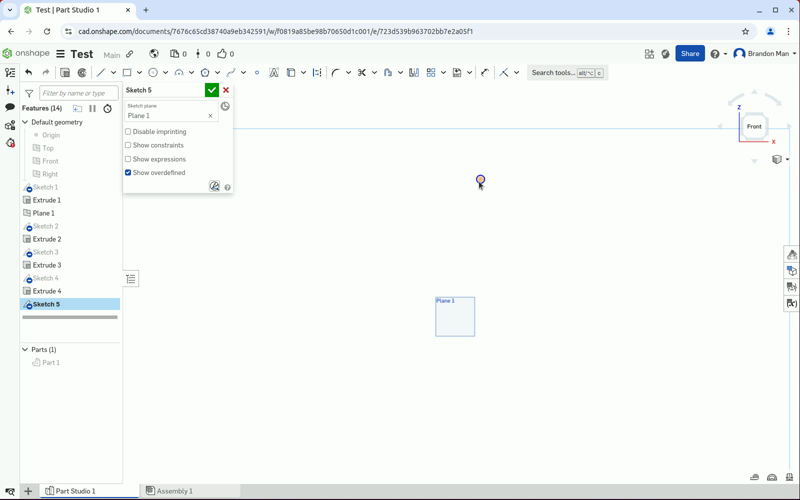
scroll(6)
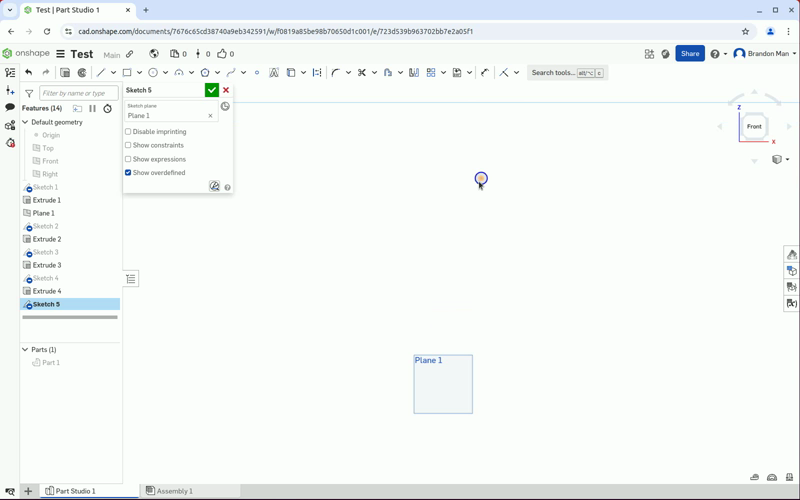
scroll(6)
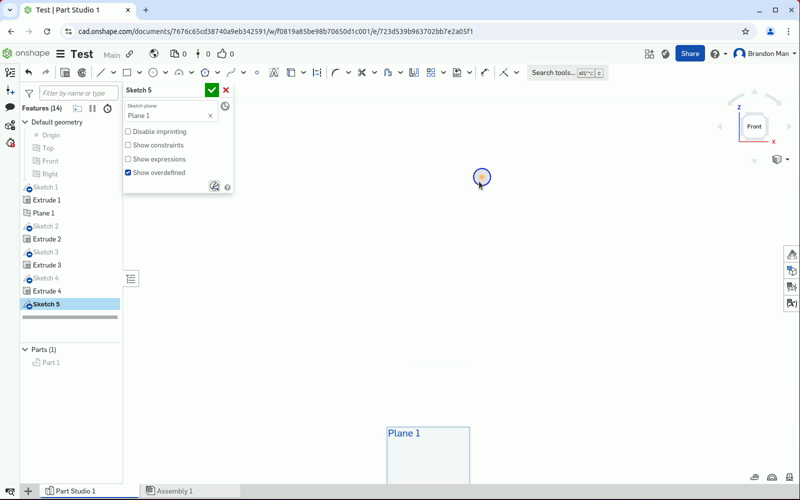
scroll(6)
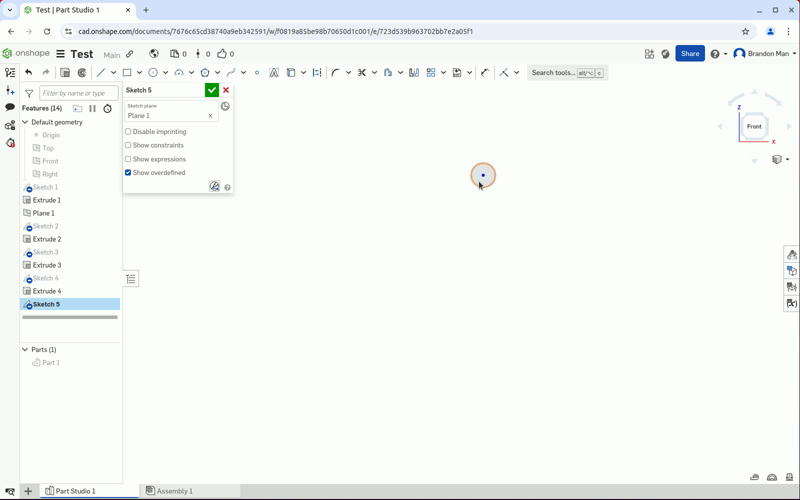
scroll(6)
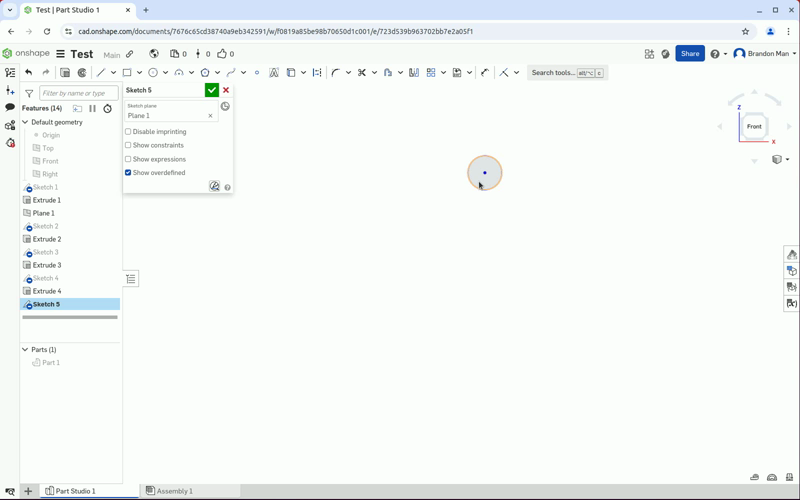
scroll(6)
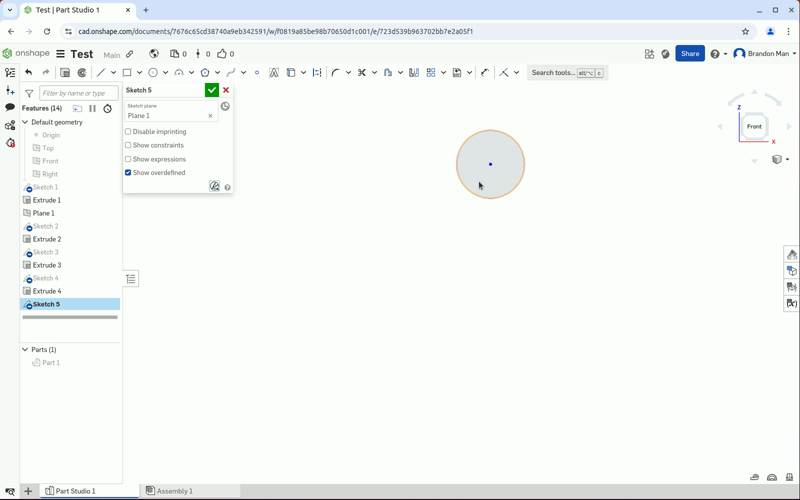
click(479, 181)
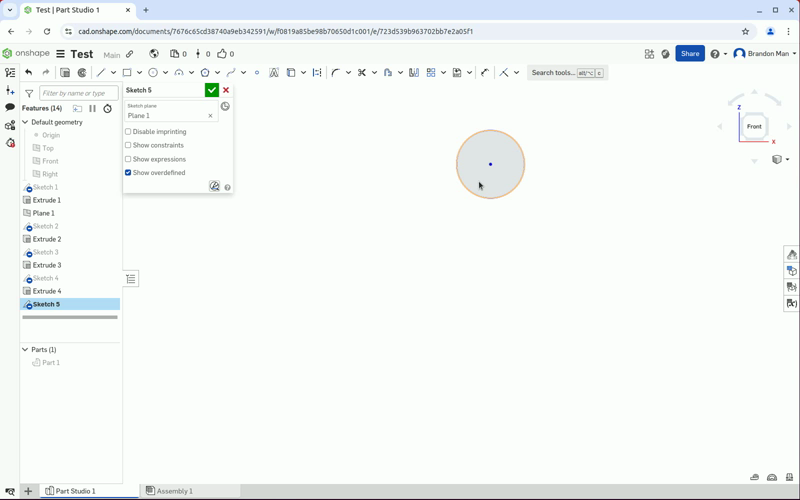
scroll(-6)
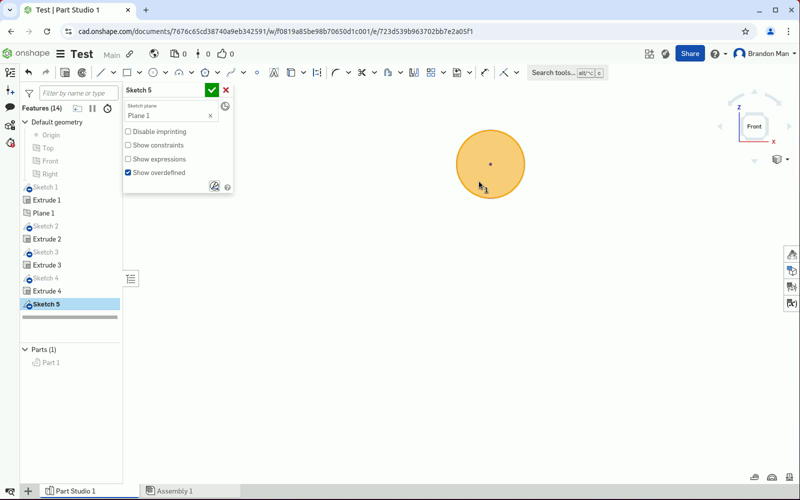
scroll(-6)
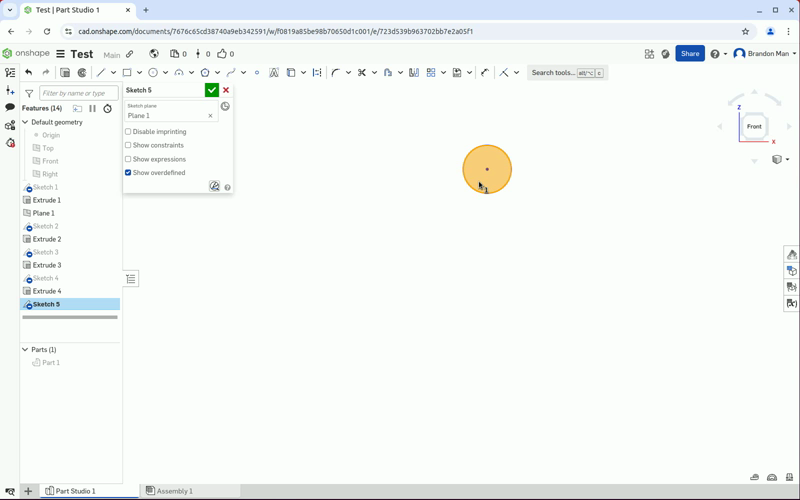
scroll(-6)
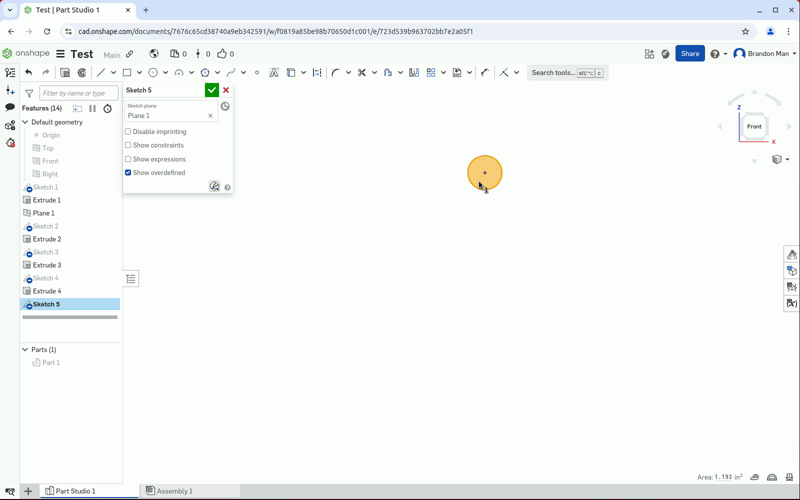
scroll(-6)
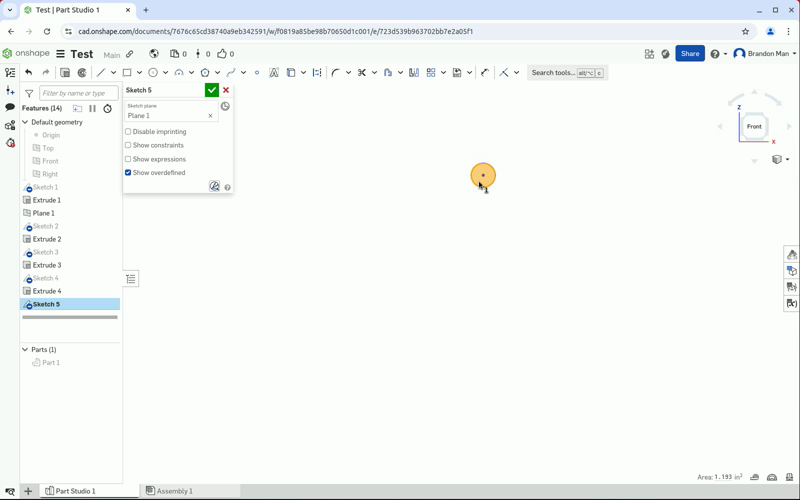
scroll(-6)
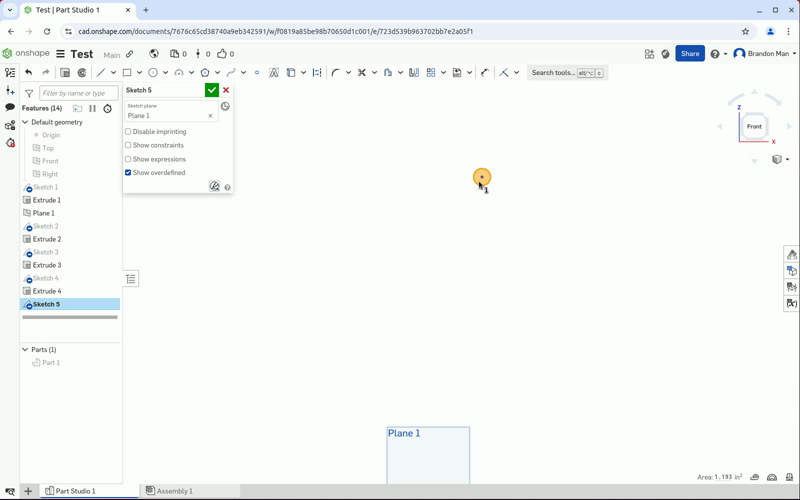
scroll(-6)
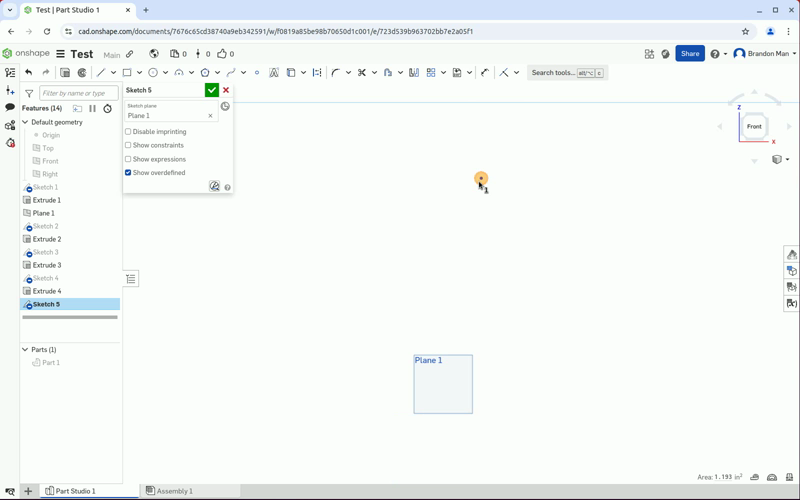
scroll(-6)
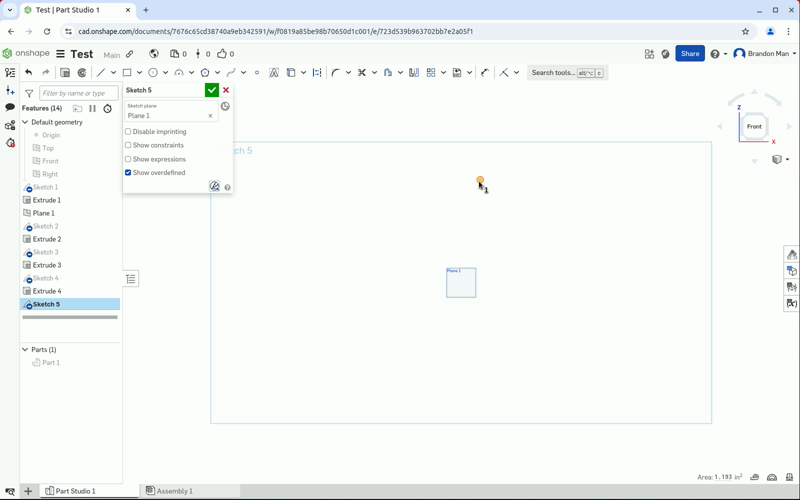
mouse_move(73, 352)
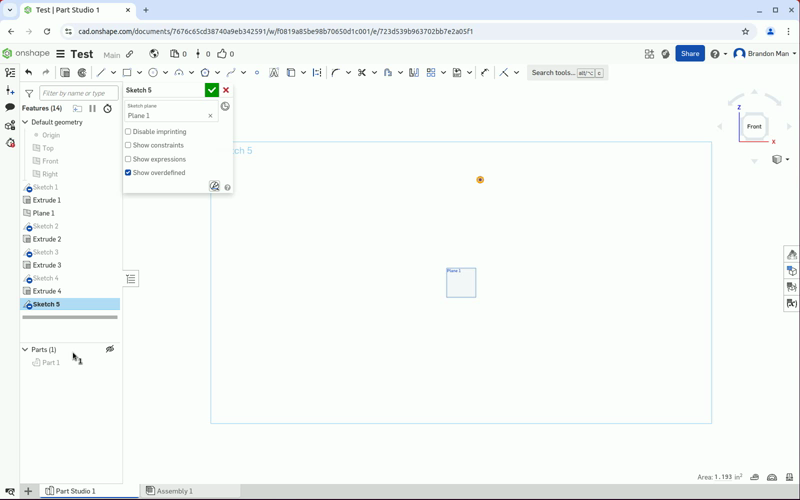
key(shift+y)
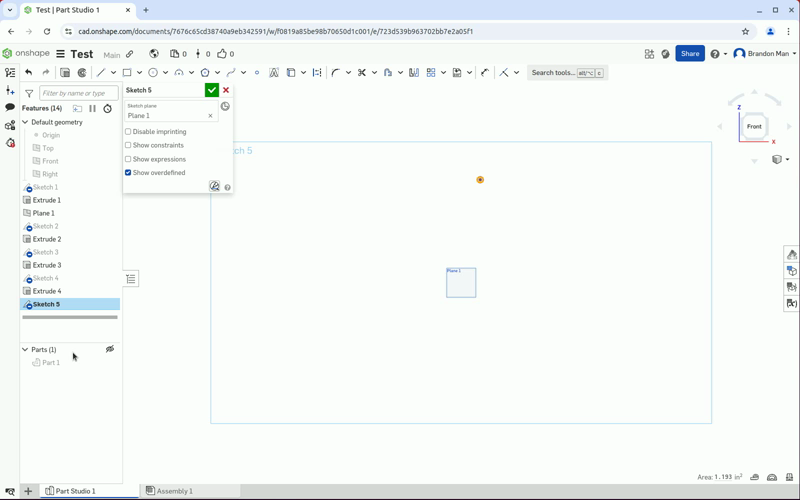
key(shift+e)
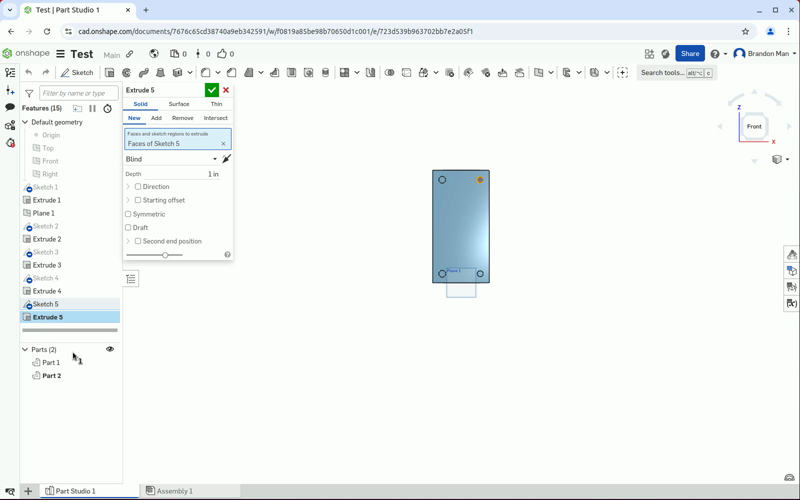
mouse_move(143, 106)
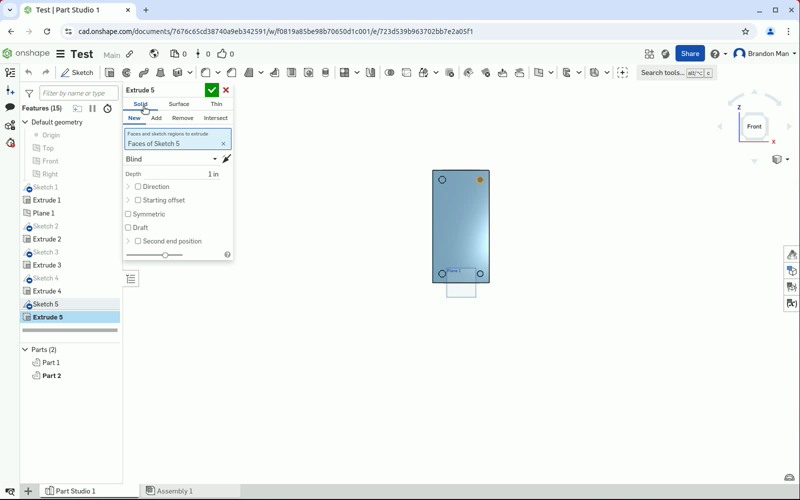
click(143, 106)
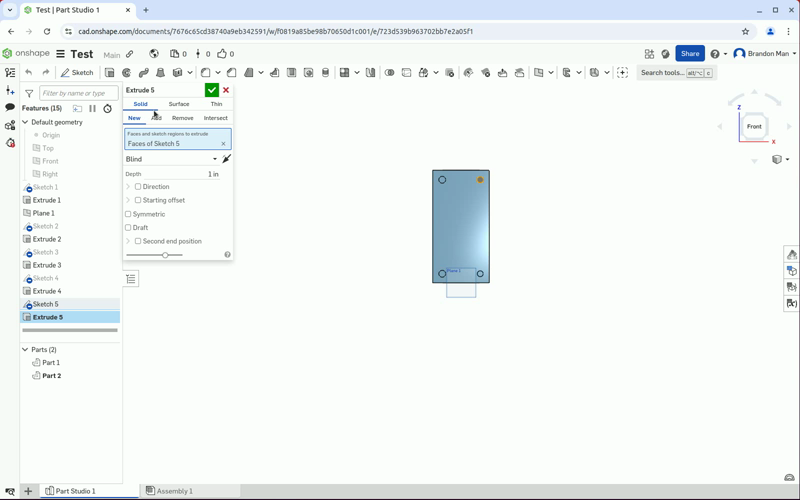
mouse_move(186, 120)
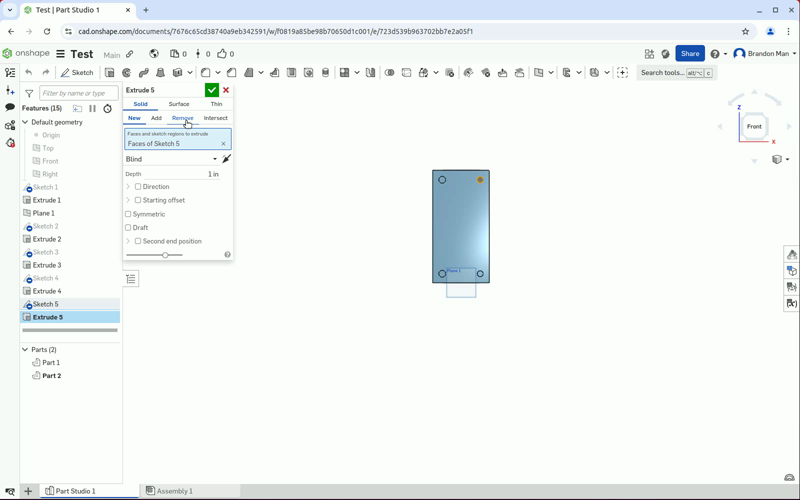
click(186, 120)
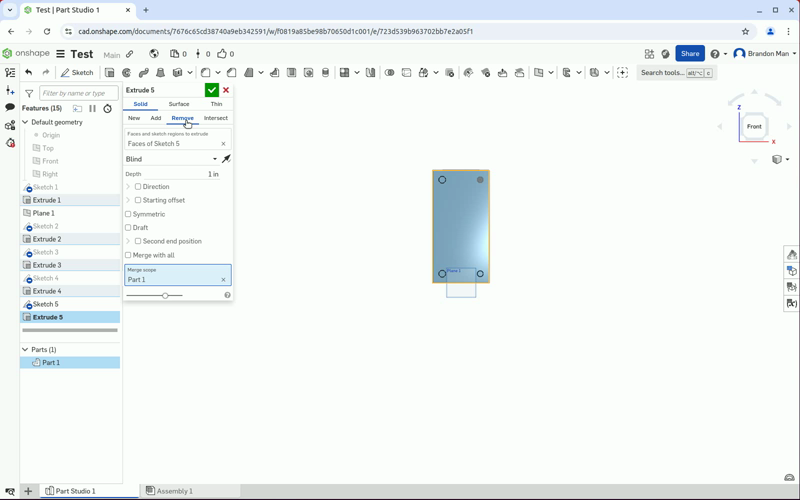
key(tab, 4)
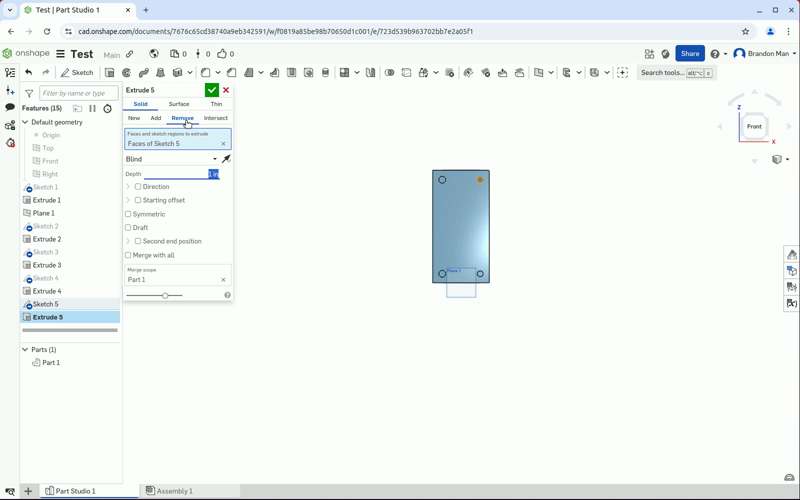
text(3.851)
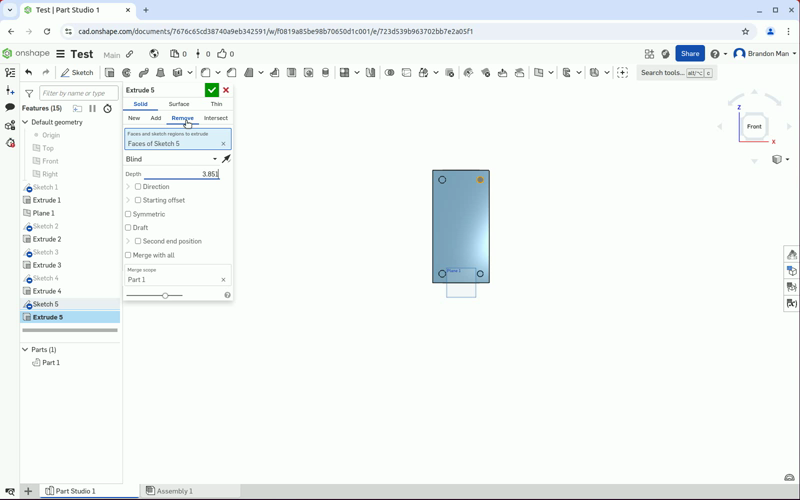
key(tab, 6)
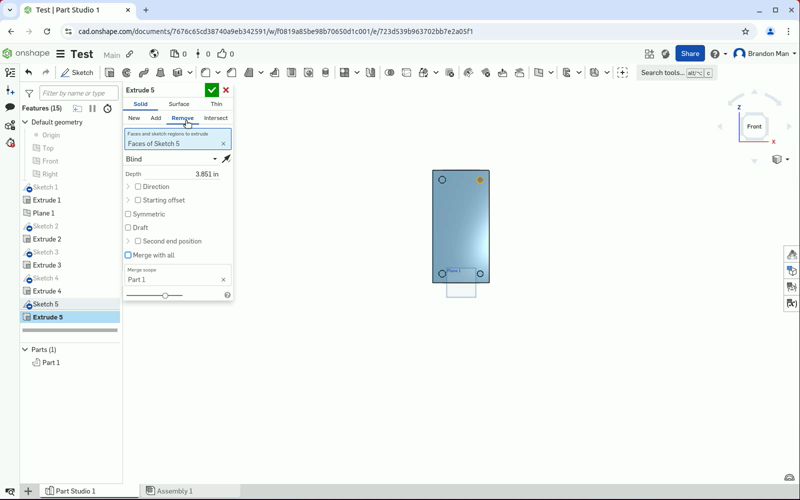
key(space)
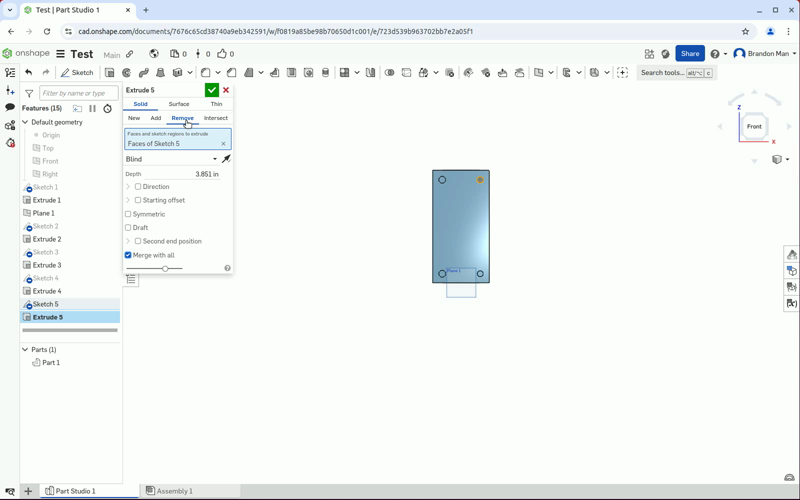
key(enter)
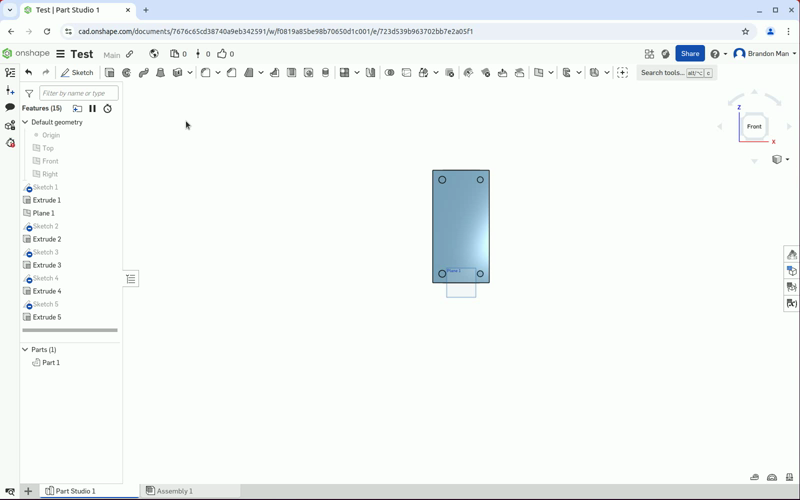
key(shift+h)
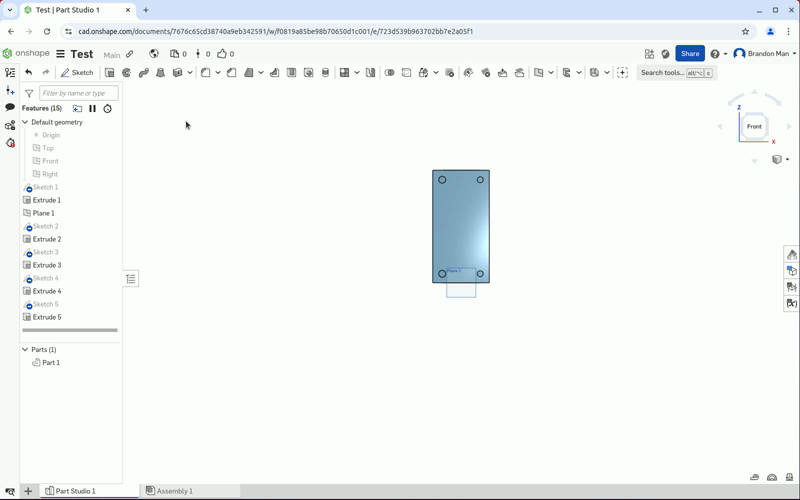
key(shift+h)
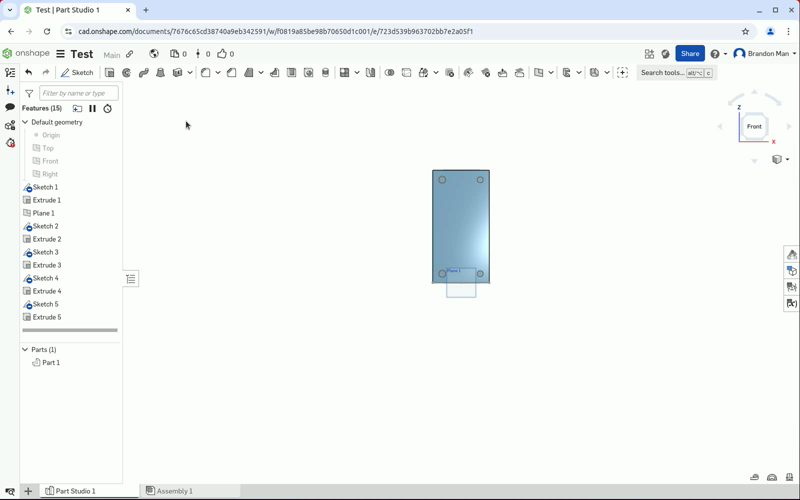
key(shift+7)
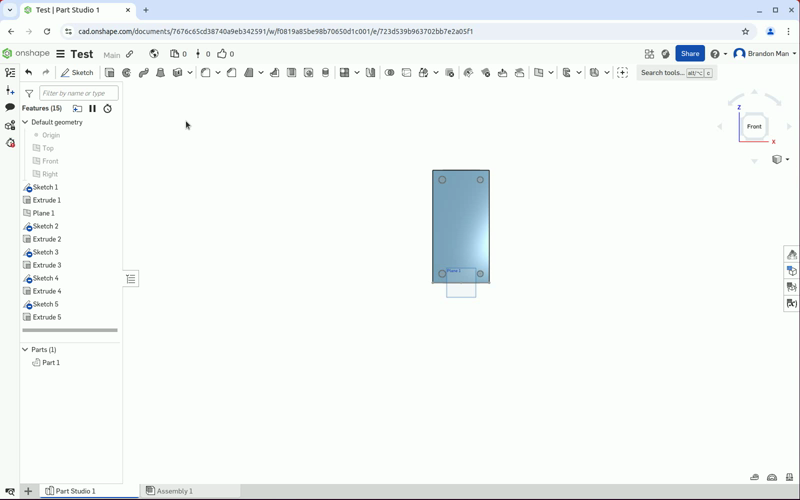
key(left, 2)
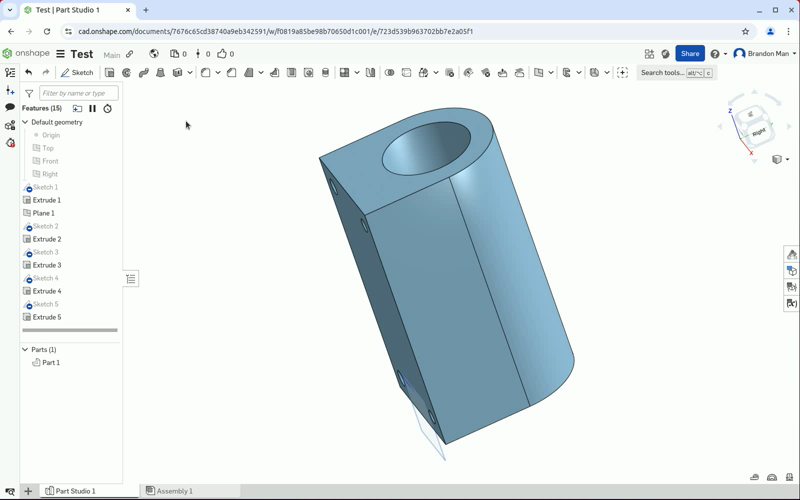
key(down, 2)
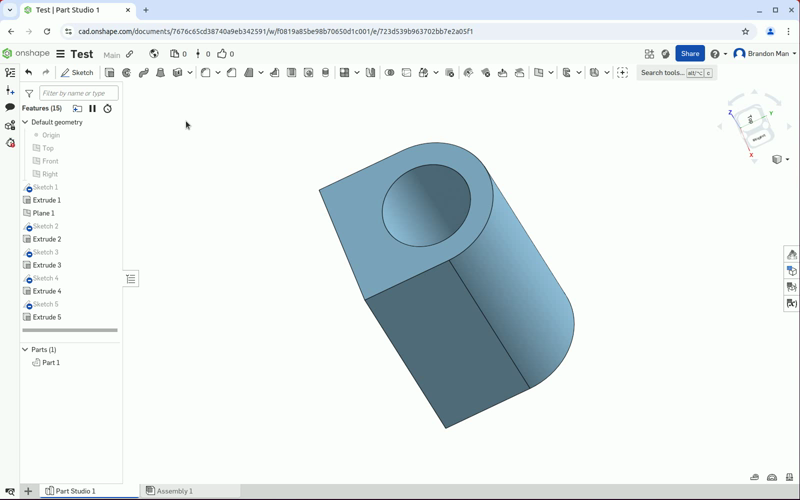
key(up, 2)
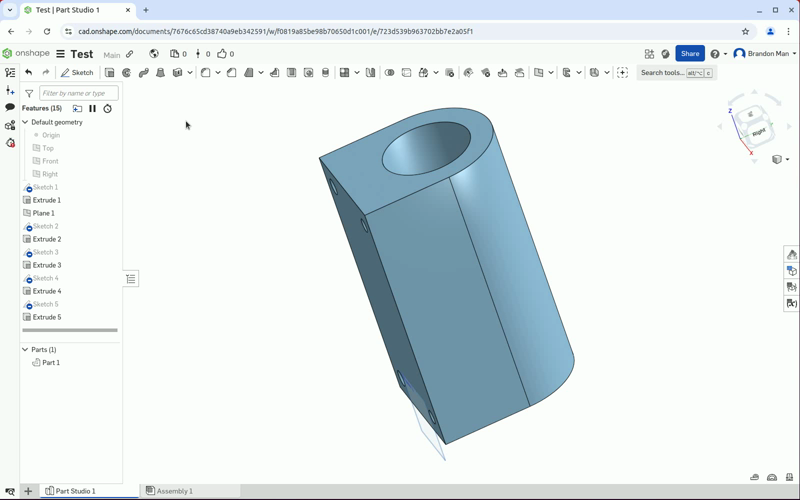
key(right, 2)
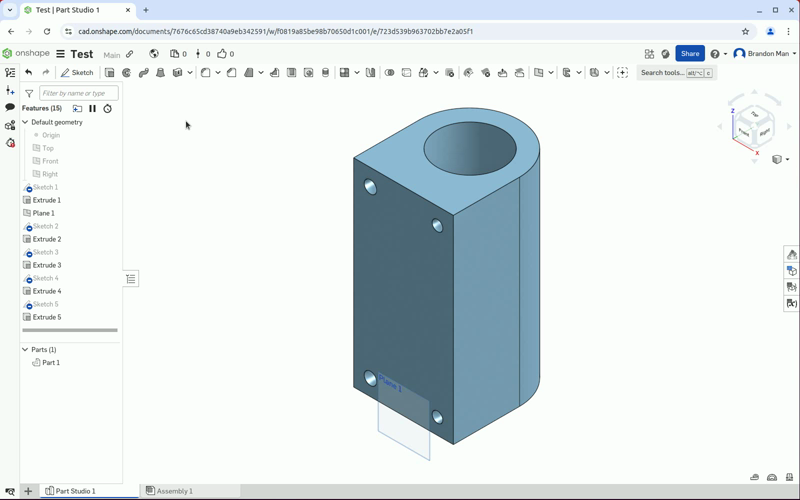
mouse_move(73, 189)
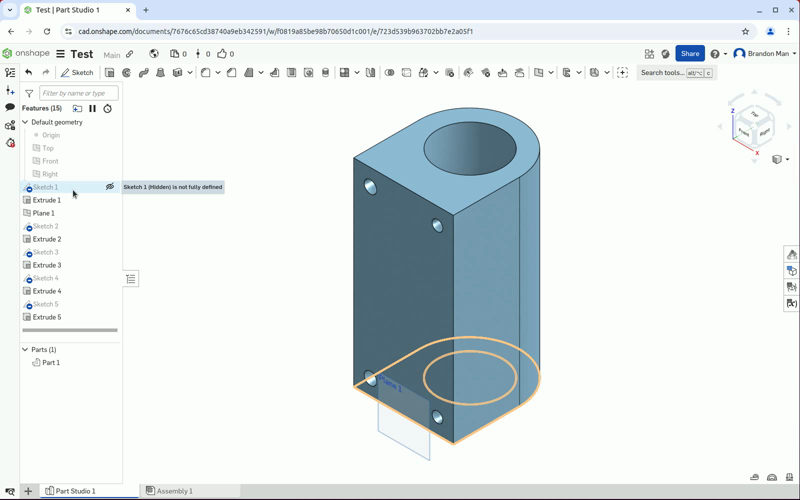
click(73, 189)